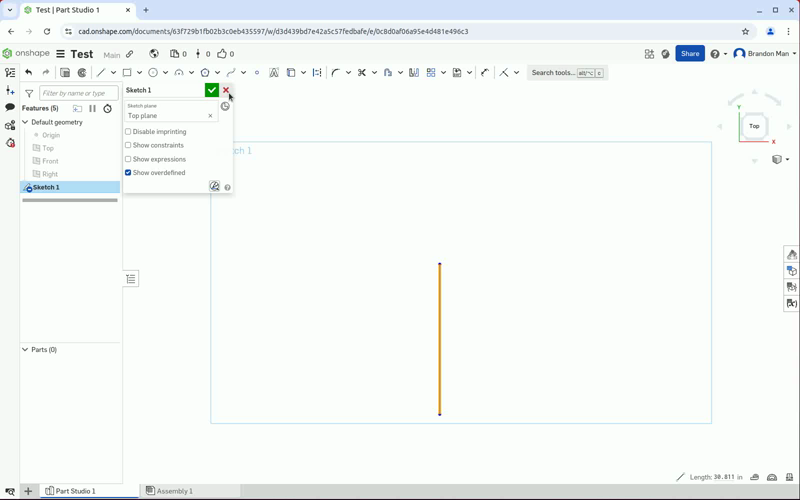
key(shift+h)
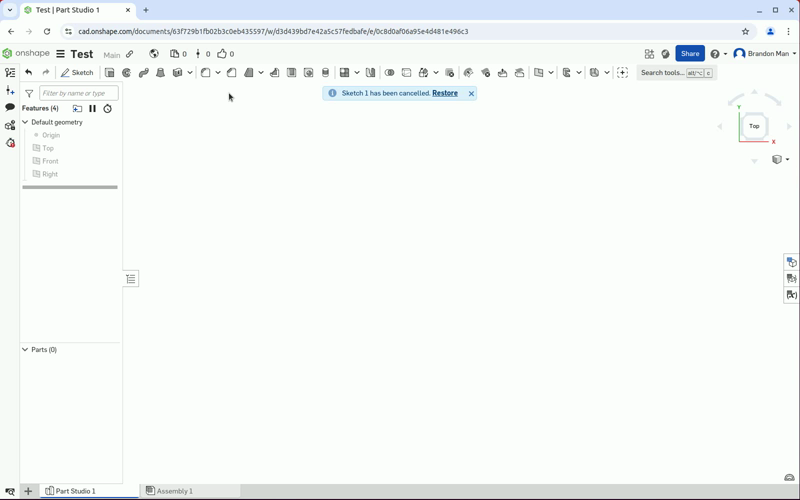
mouse_move(73, 352)
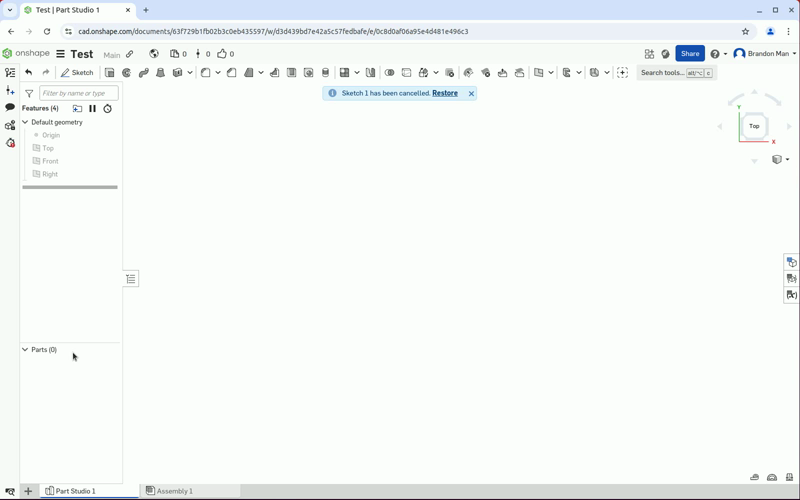
key(y)
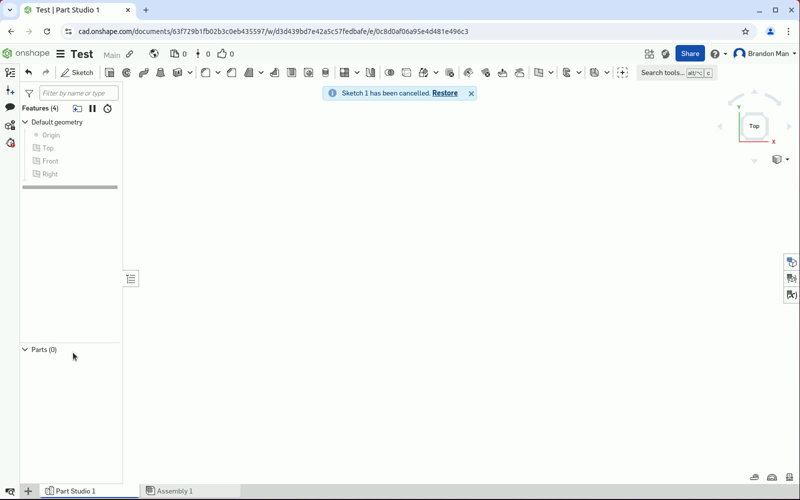
key(shift+p)
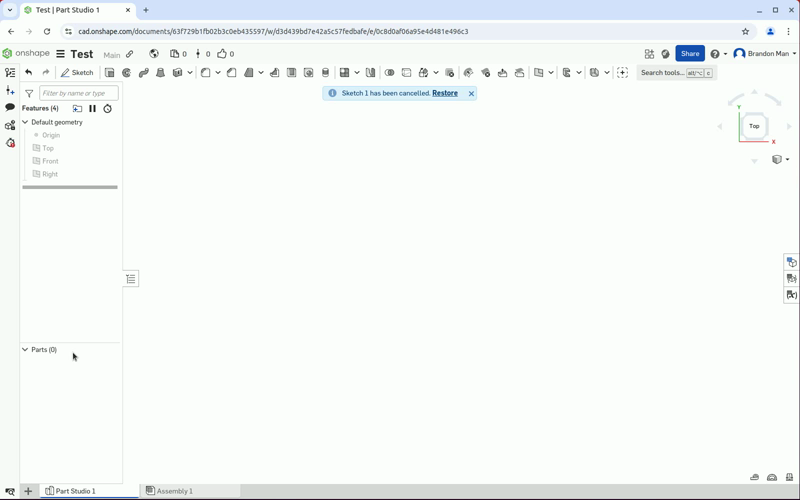
key(space)
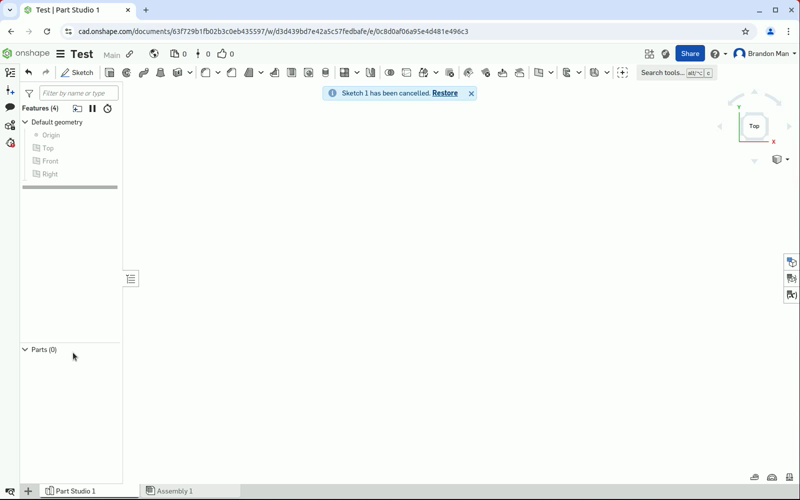
key_down(shift)
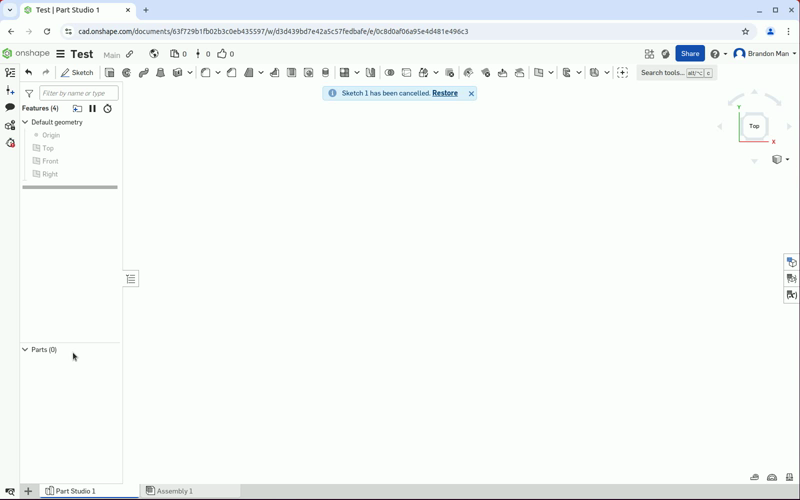
key(up)
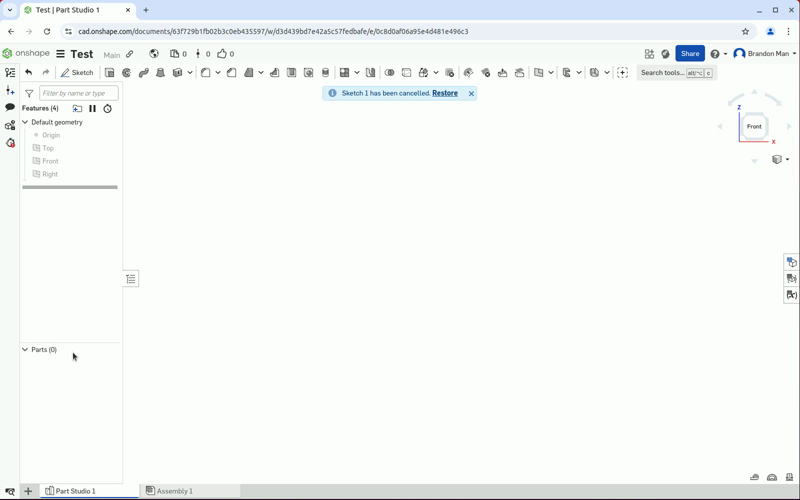
key_up(shift)
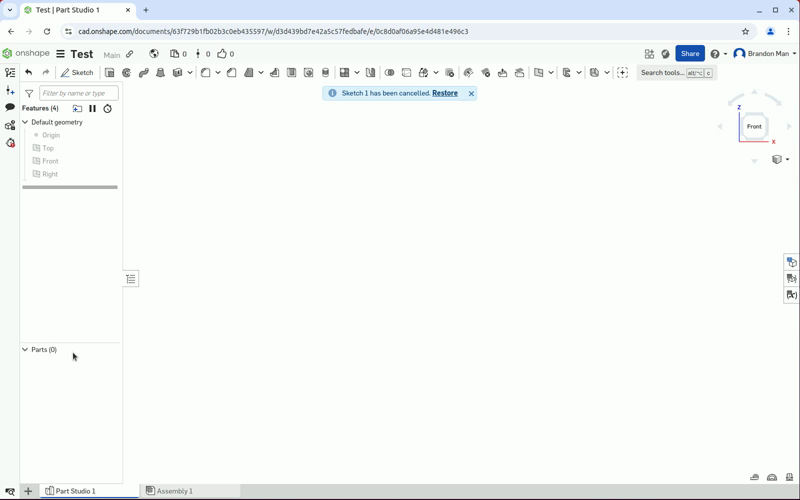
mouse_move(73, 352)
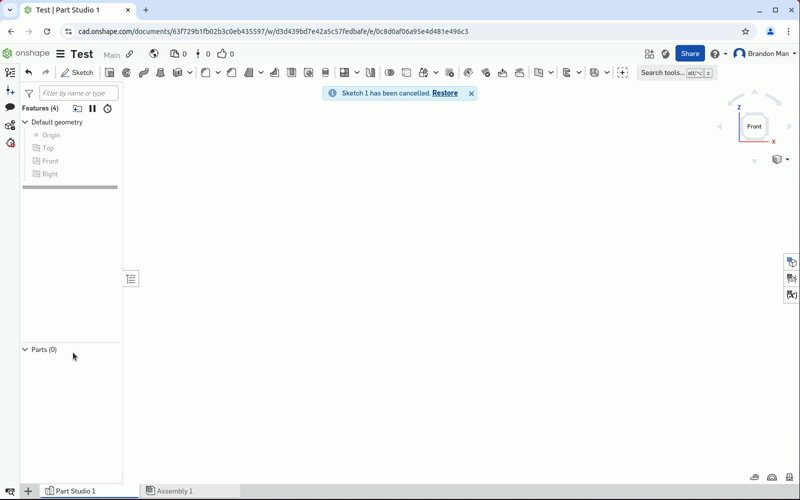
key(shift+y)
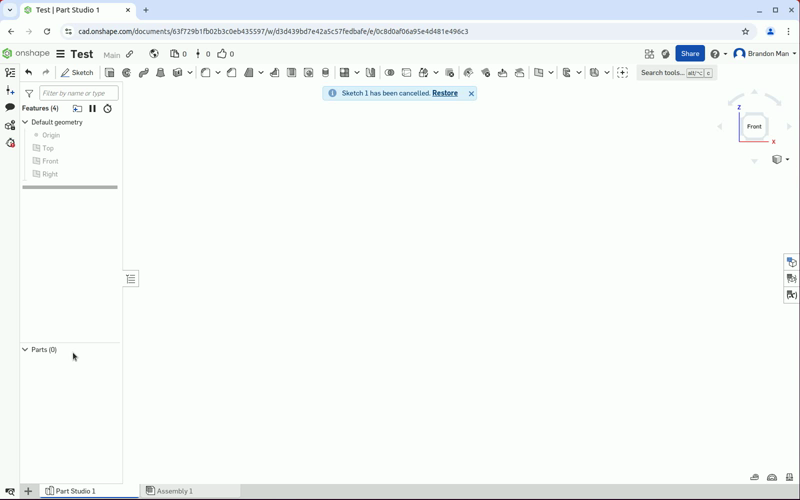
key(shift+s)
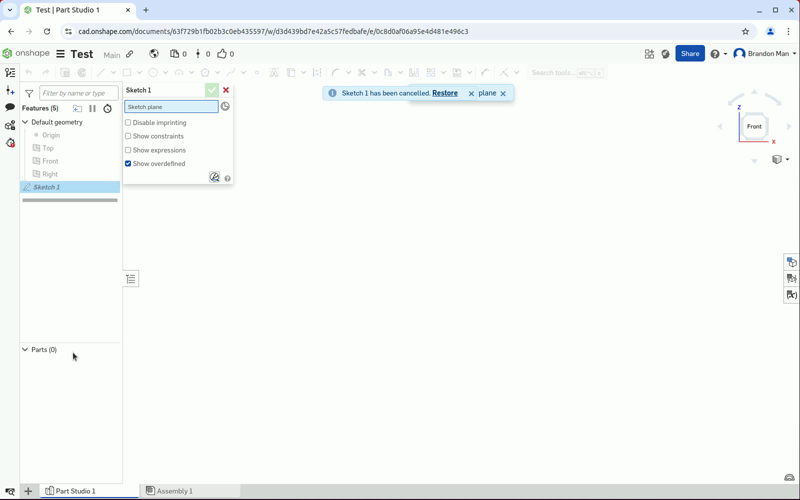
mouse_move(73, 163)
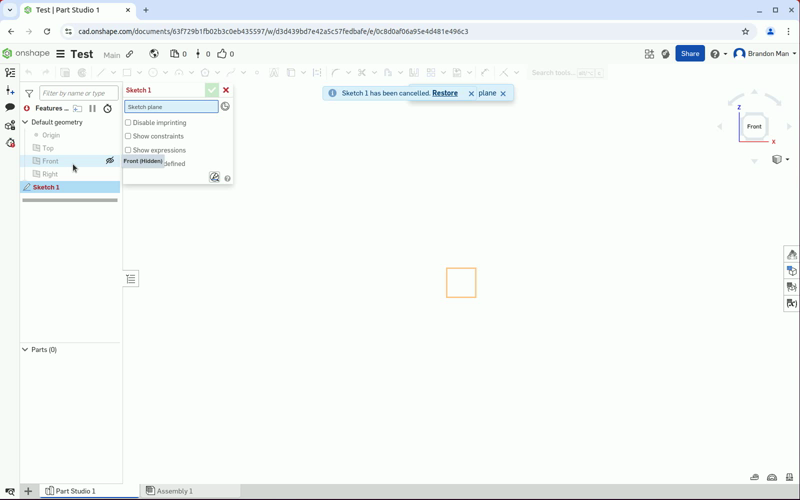
click(73, 163)
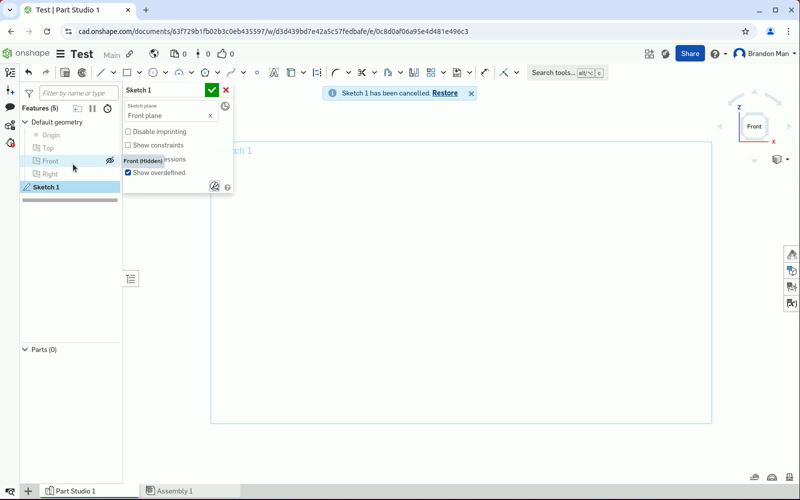
mouse_move(73, 352)
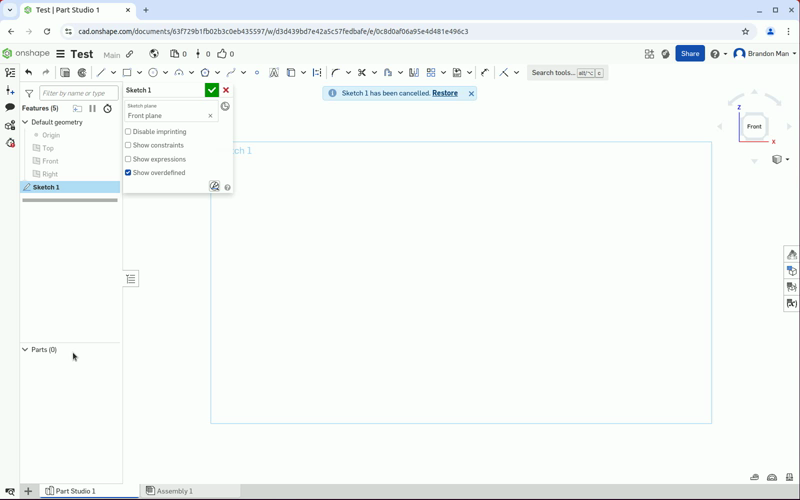
key(y)
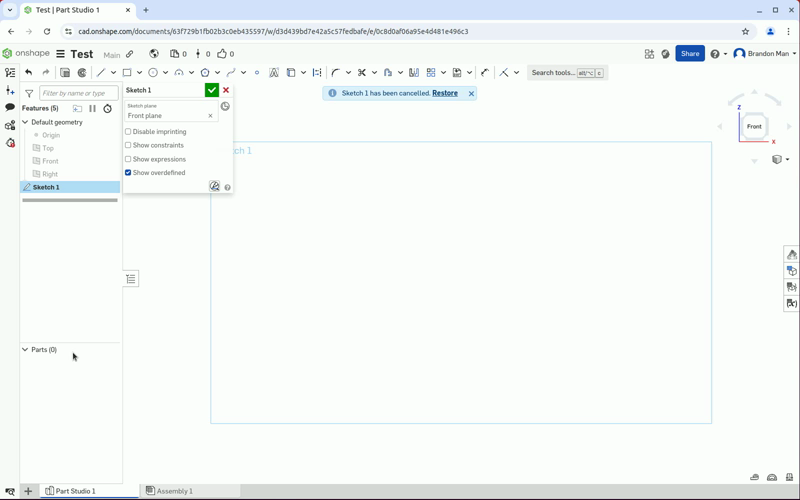
key(l)
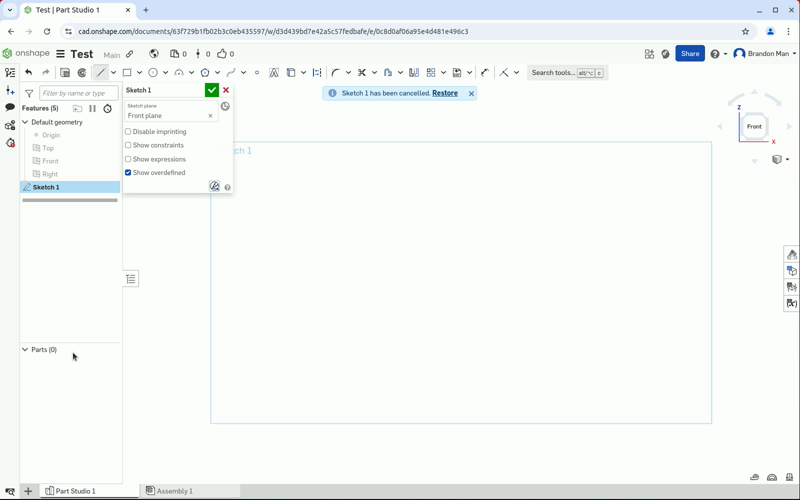
key_down(shift)
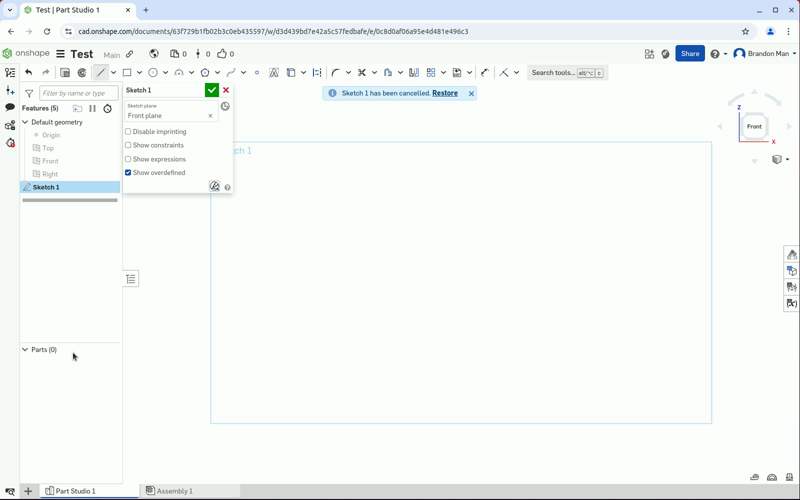
mouse_move(460, 282)
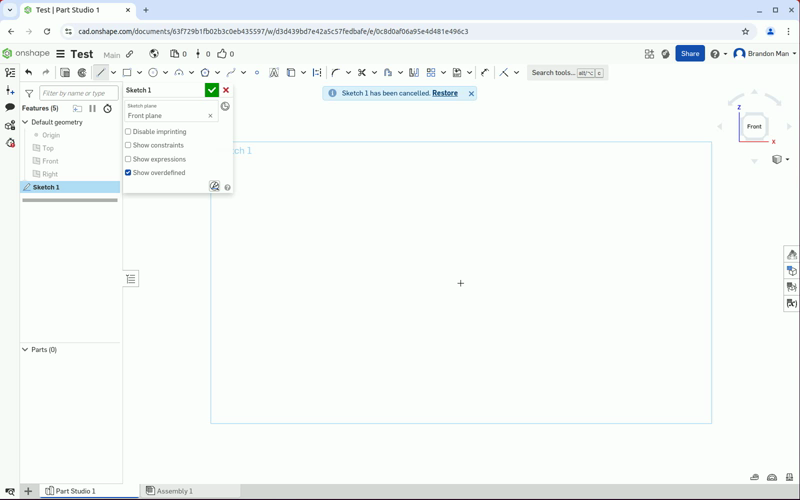
click(460, 282)
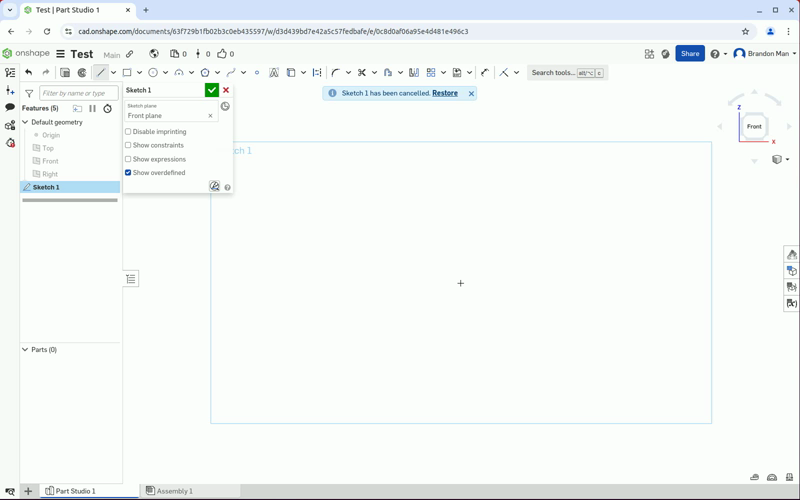
key_up(shift)
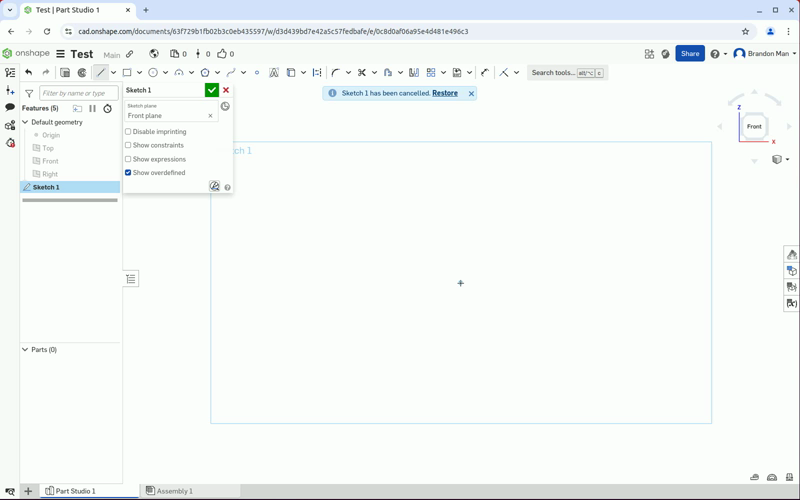
key_down(shift)
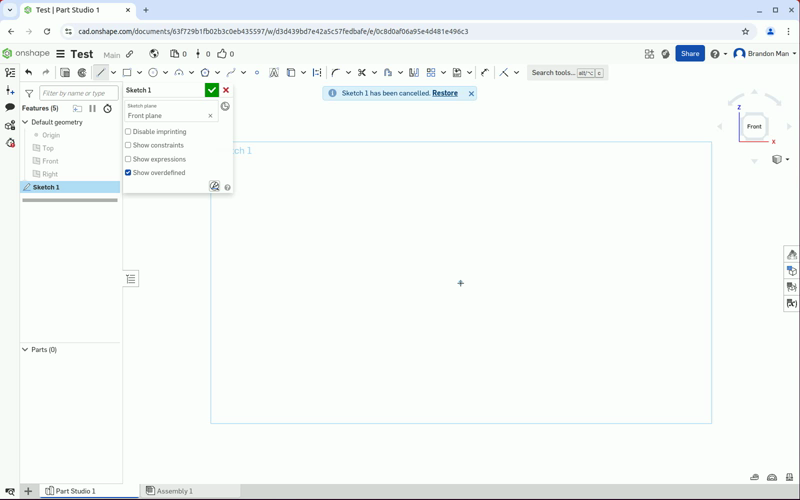
mouse_move(573, 282)
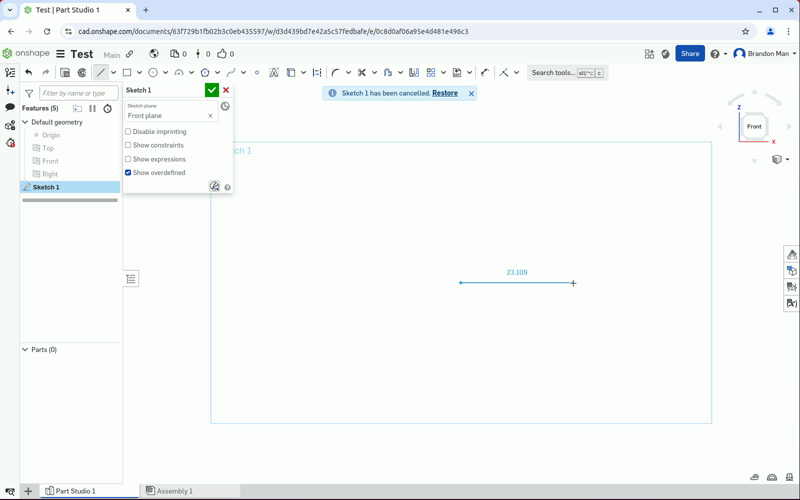
click(573, 282)
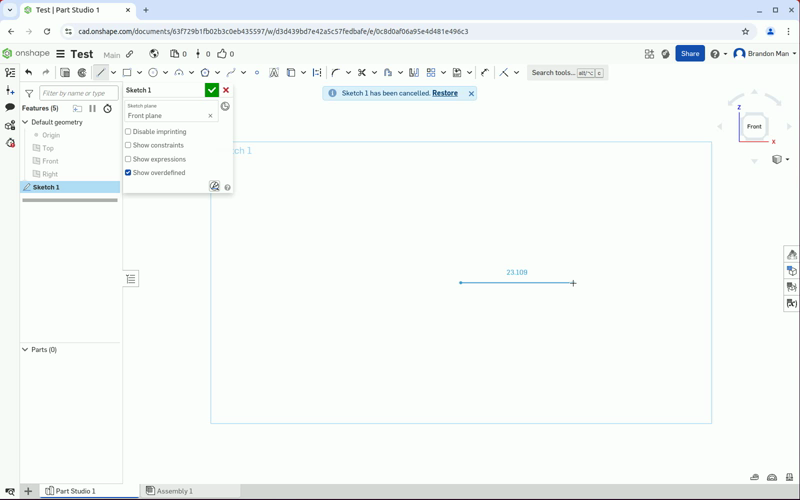
key_up(shift)
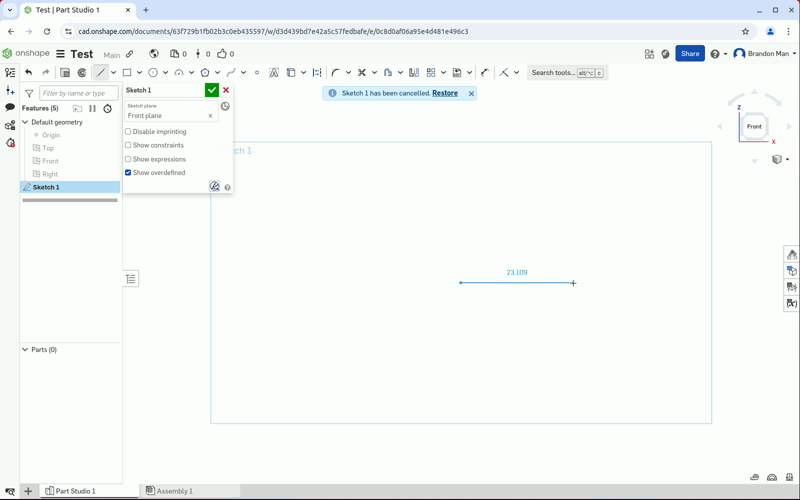
key_down(shift)
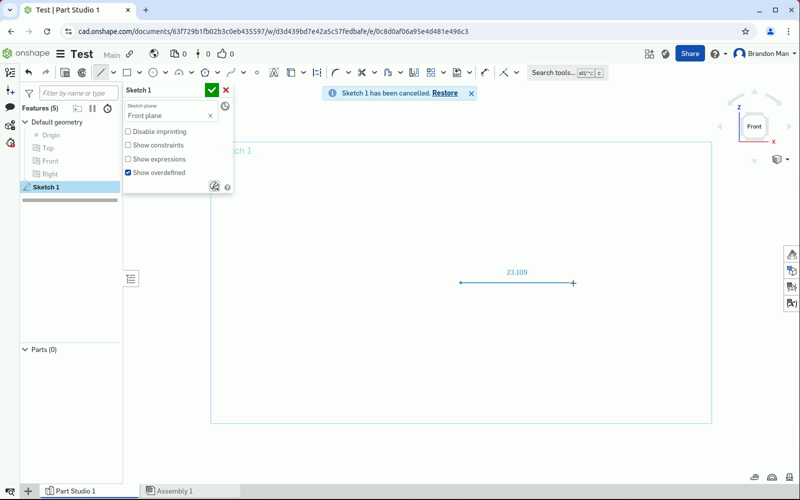
mouse_move(589, 282)
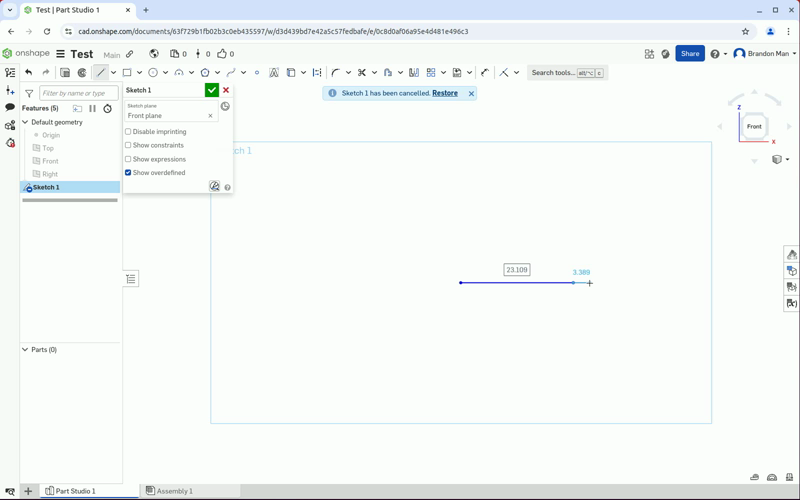
mouse_move(573, 261)
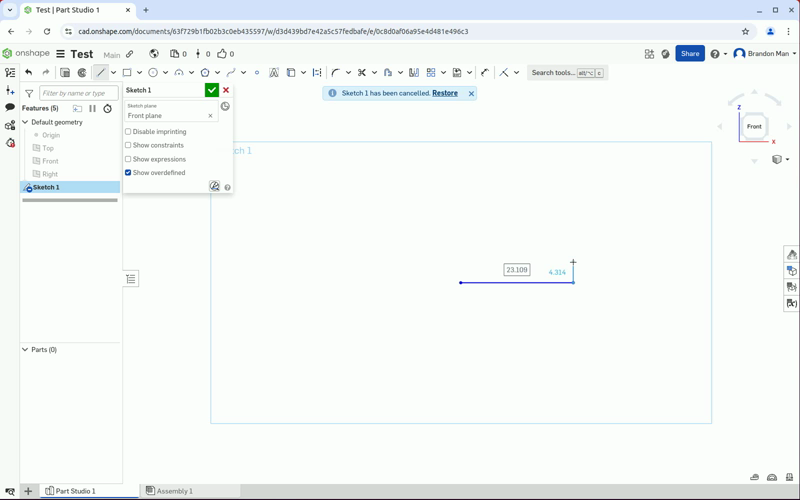
click(573, 261)
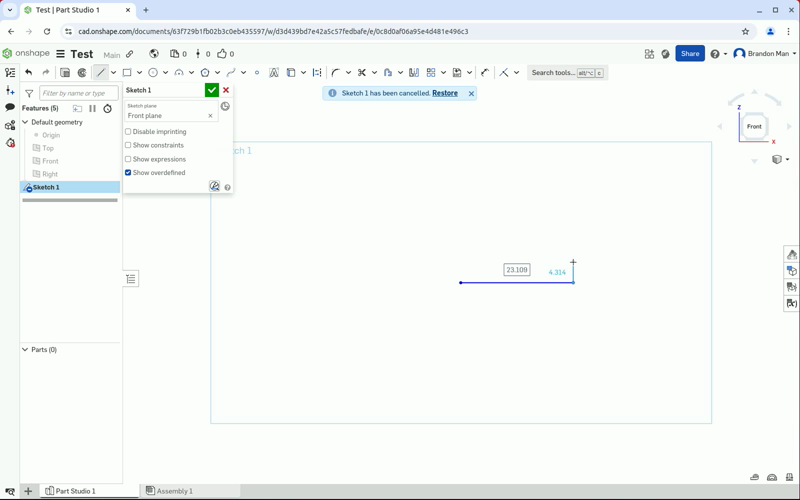
key_up(shift)
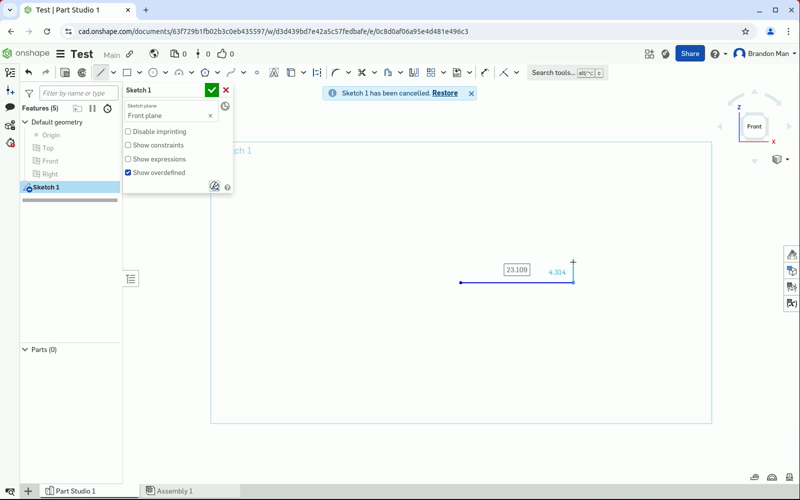
key_down(shift)
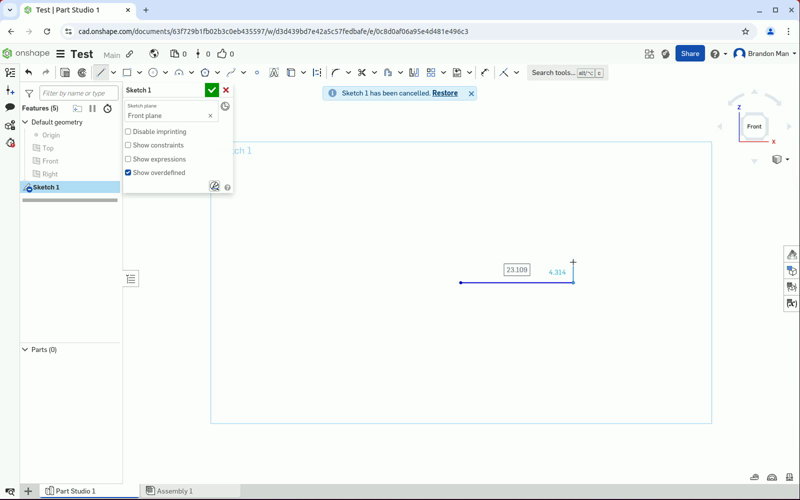
mouse_move(460, 261)
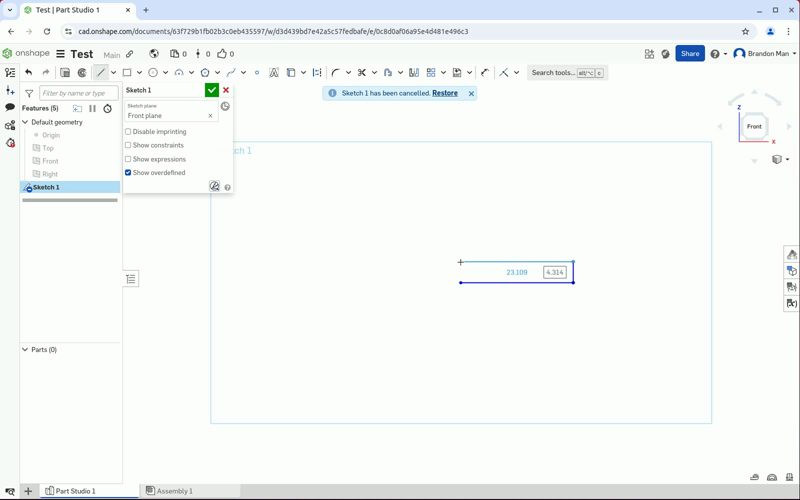
click(460, 261)
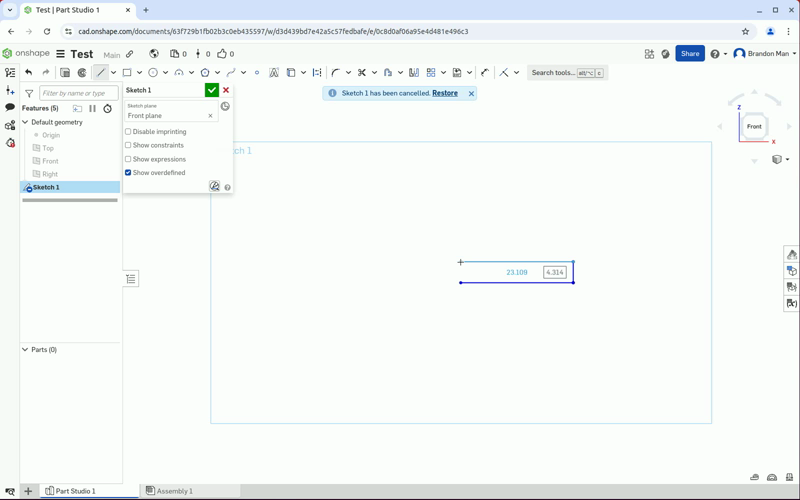
key_up(shift)
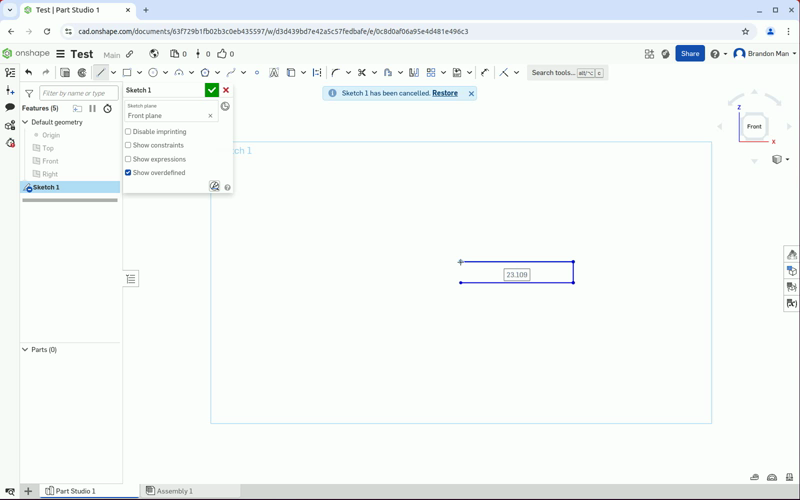
mouse_move(490, 261)
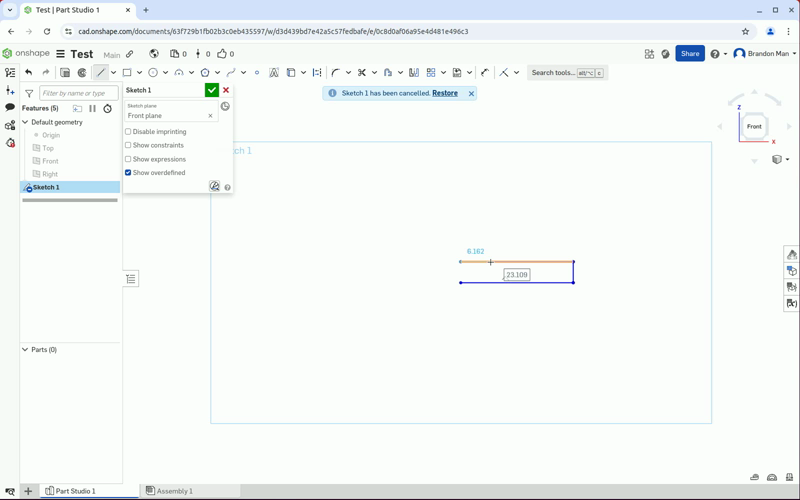
key_down(shift)
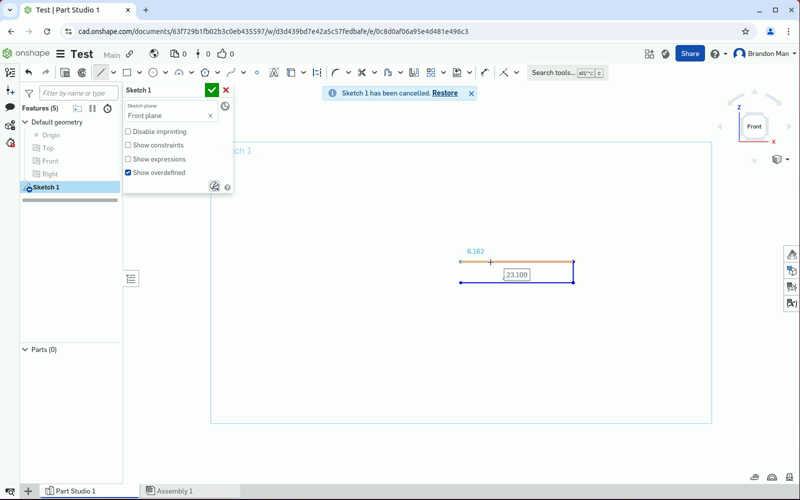
mouse_move(460, 282)
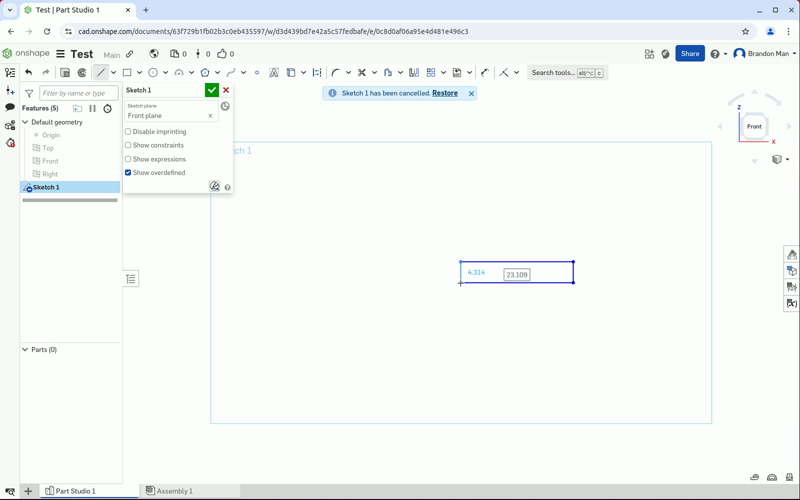
key_up(shift)
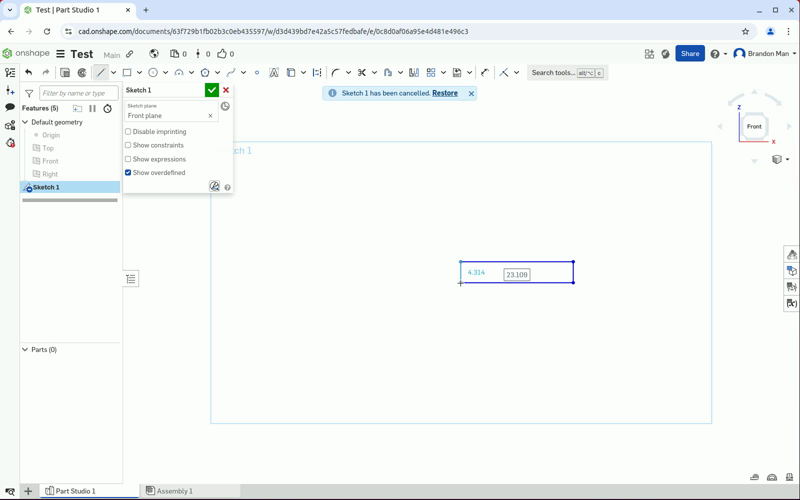
click(460, 282)
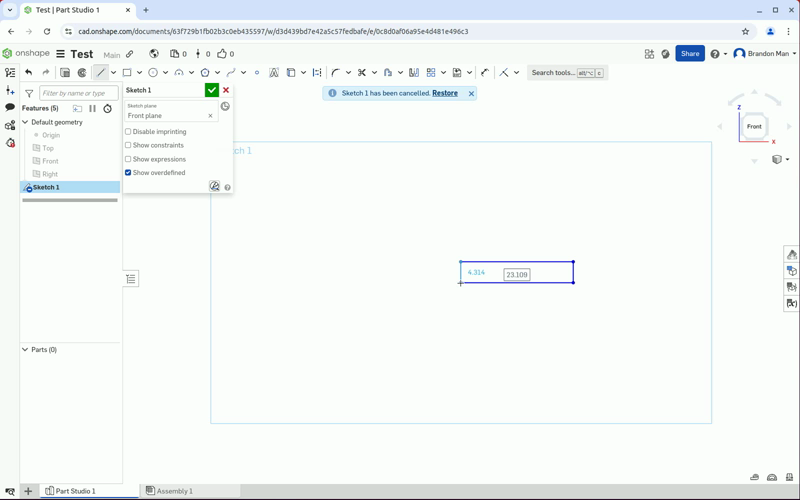
key(esc)
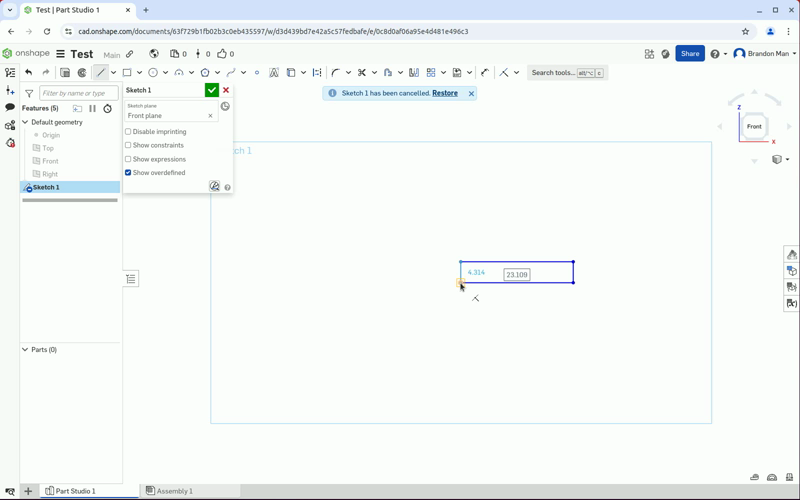
mouse_move(519, 278)
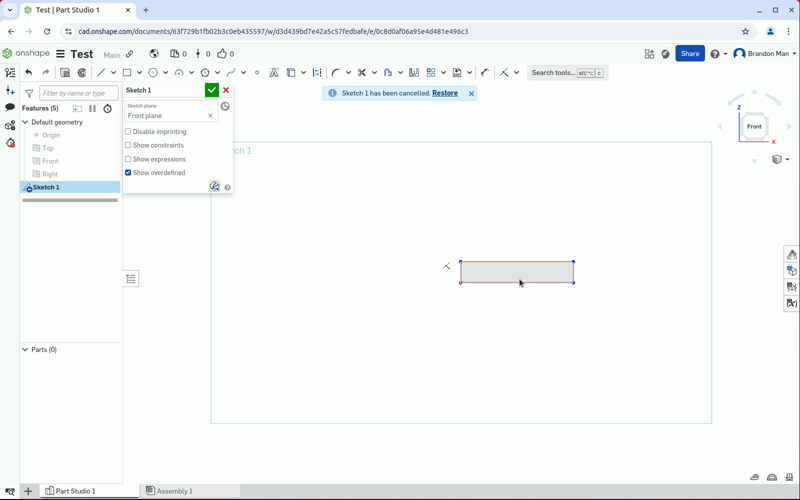
click(519, 278)
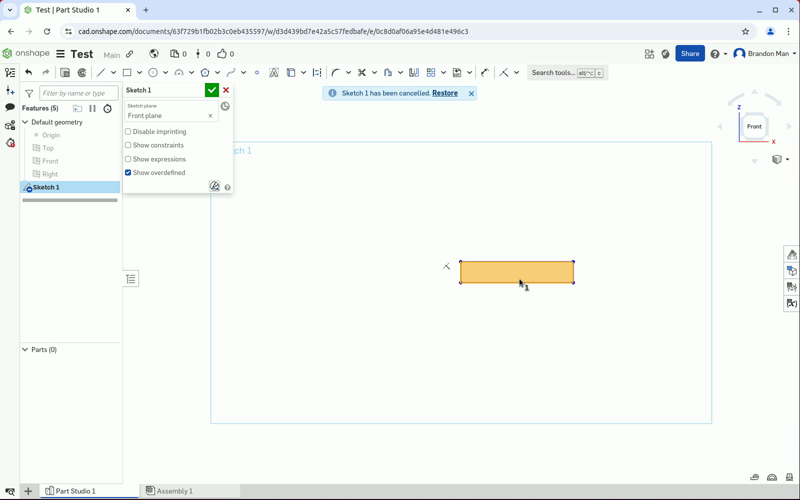
mouse_move(73, 352)
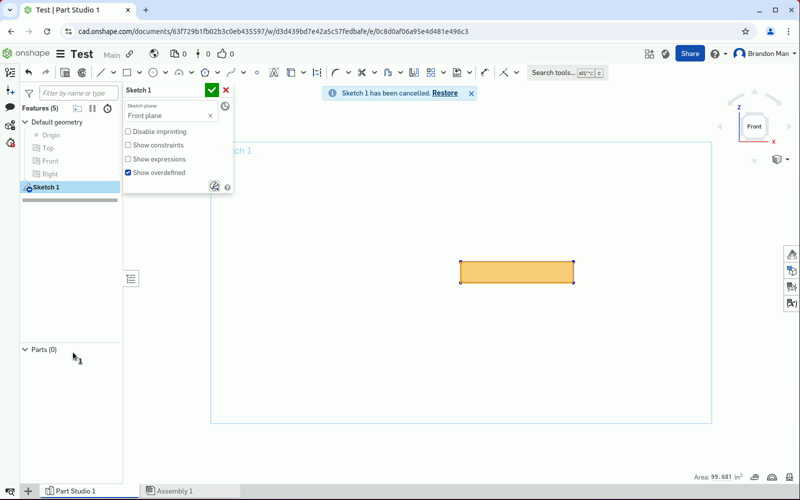
key(shift+y)
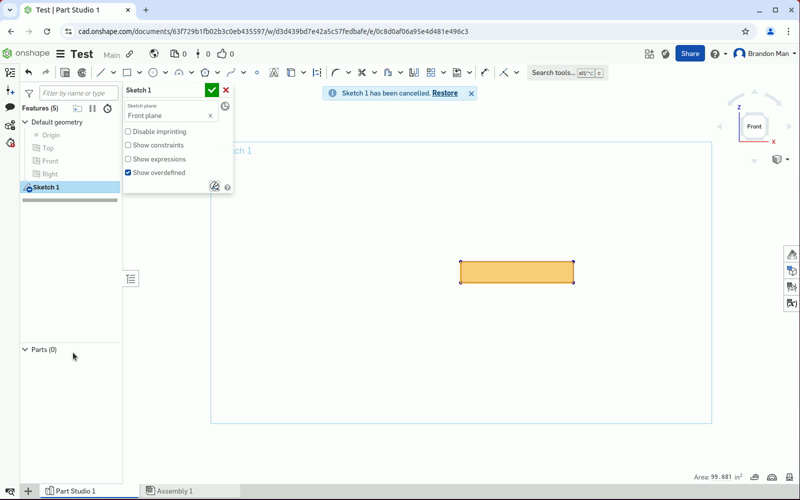
key(shift+e)
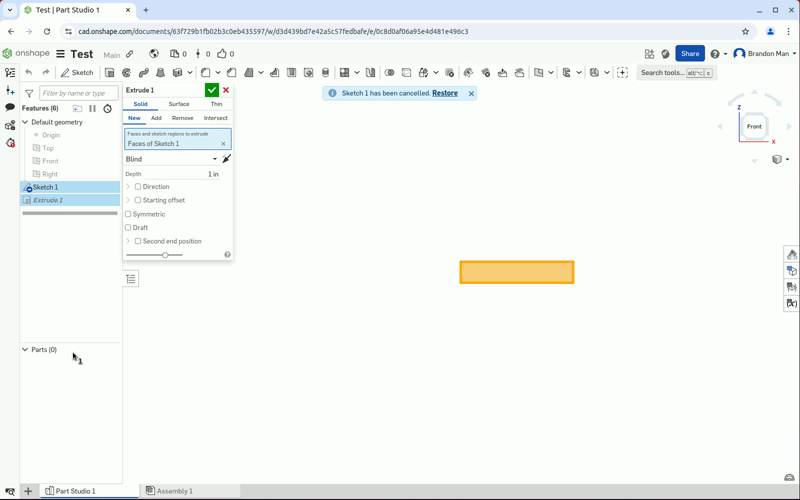
mouse_move(143, 106)
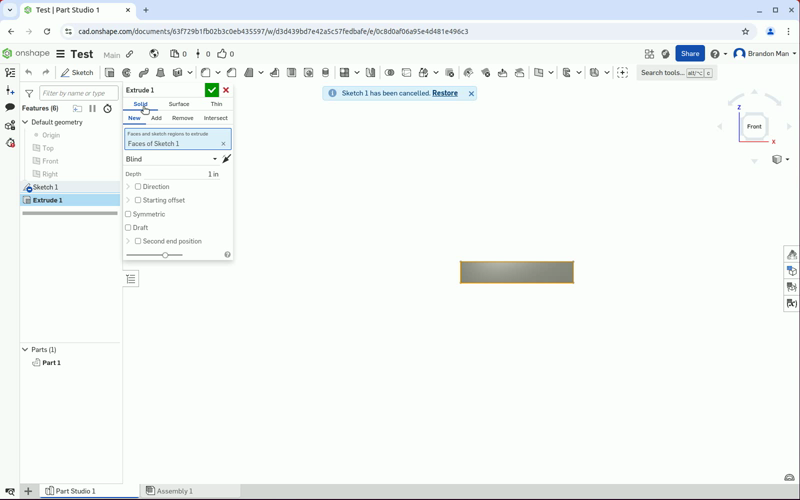
click(143, 106)
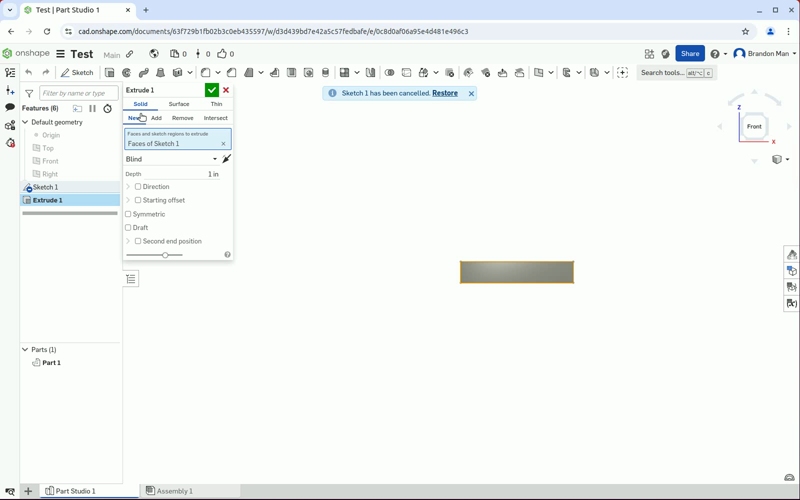
mouse_move(137, 120)
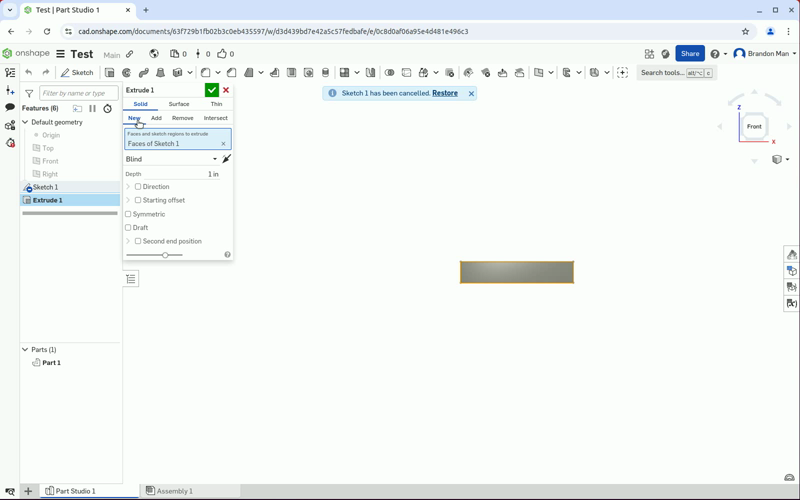
click(137, 120)
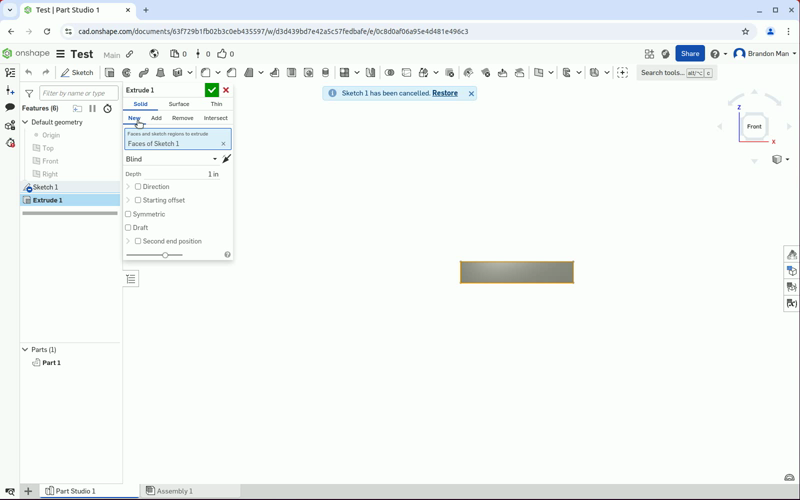
key(tab, 4)
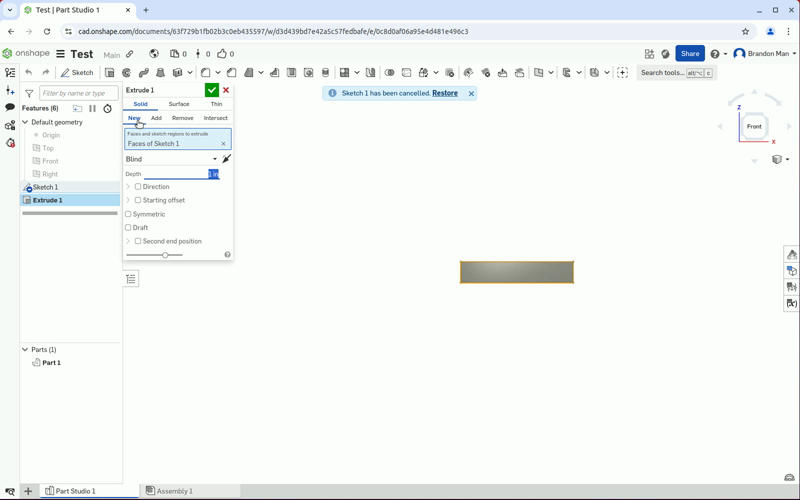
text(0.241)
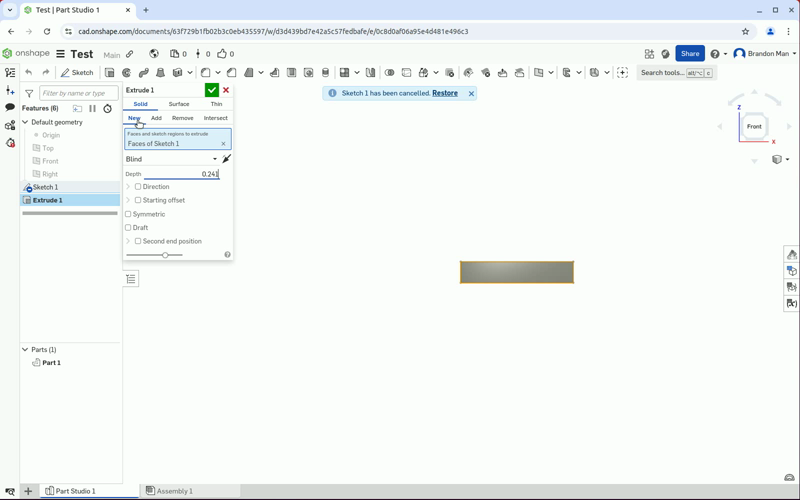
key(enter)
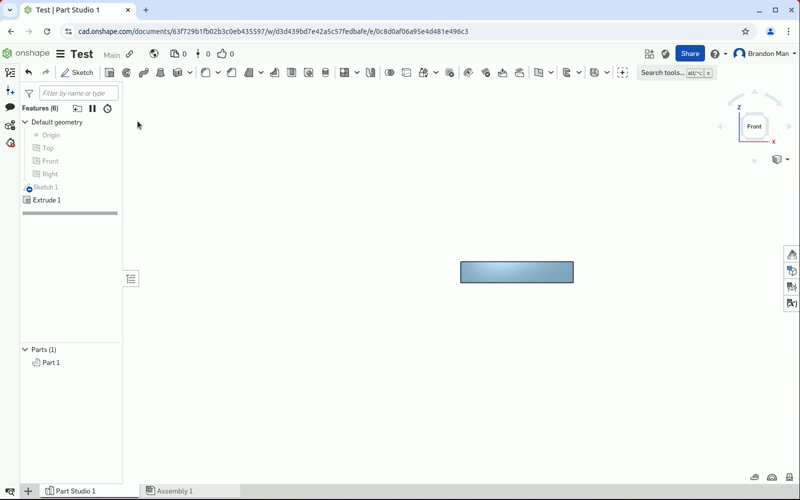
key(shift+h)
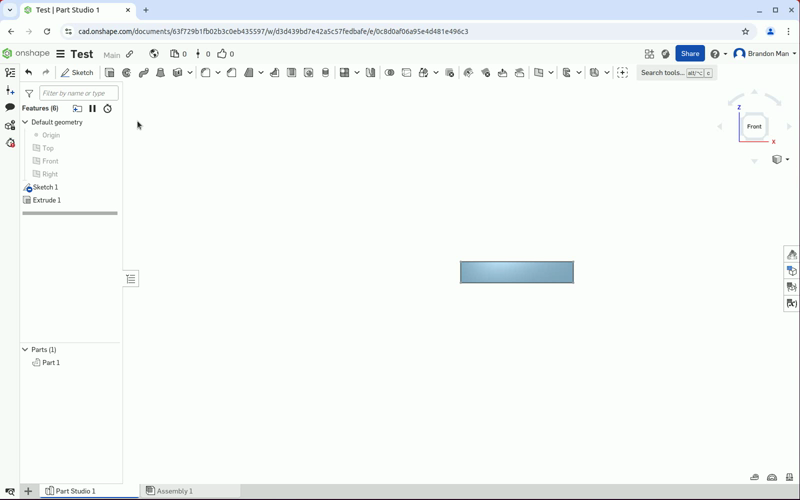
key(shift+h)
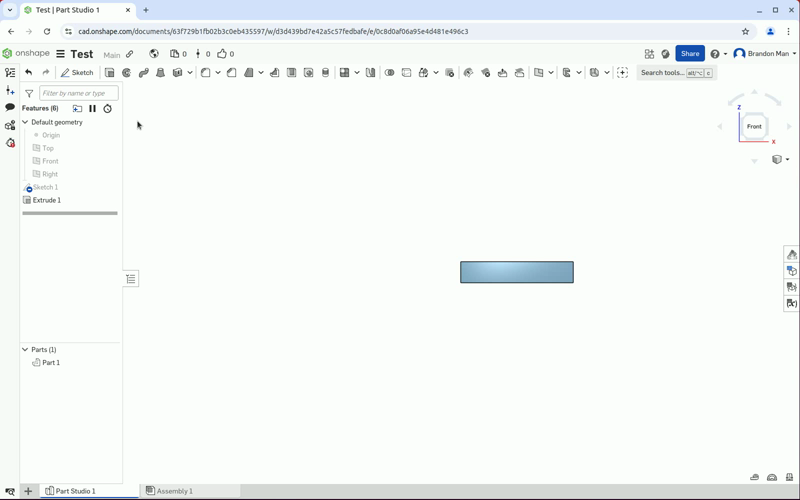
mouse_move(73, 189)
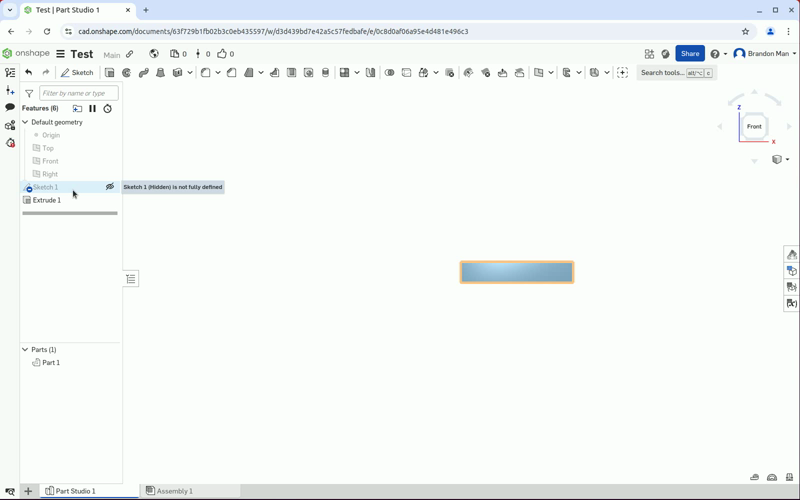
click(73, 189)
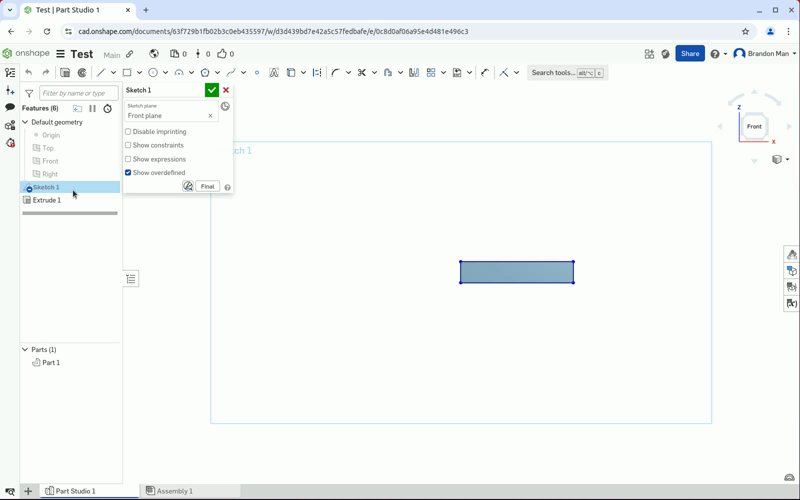
mouse_move(229, 92)
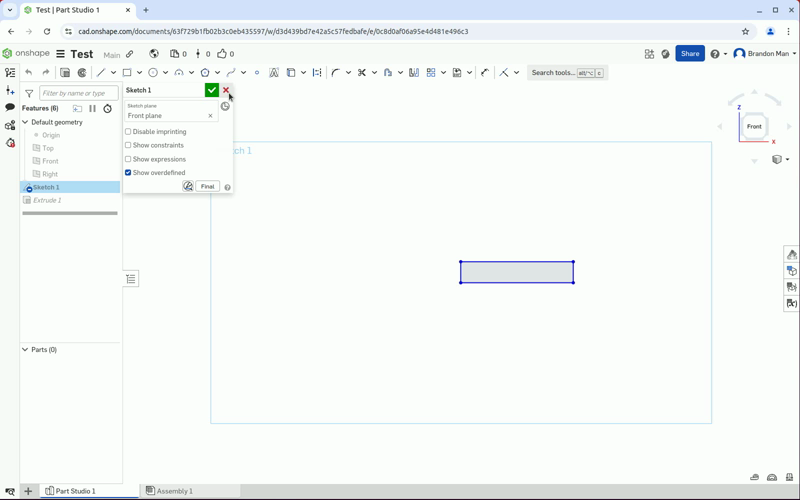
click(229, 92)
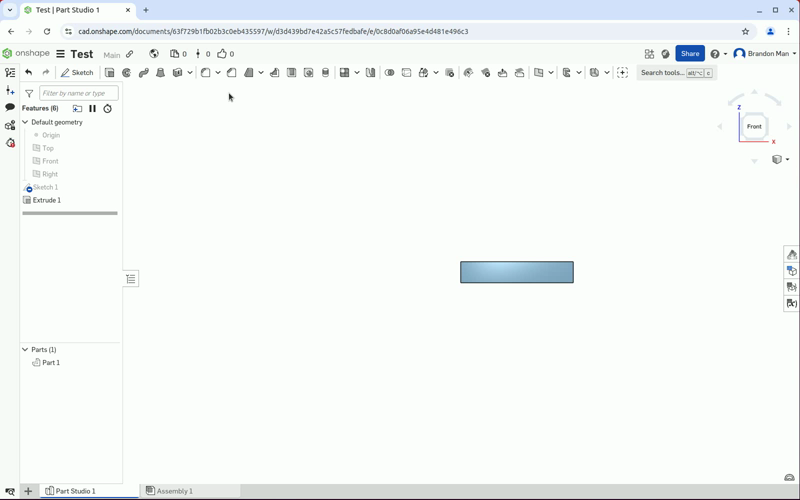
mouse_move(541, 75)
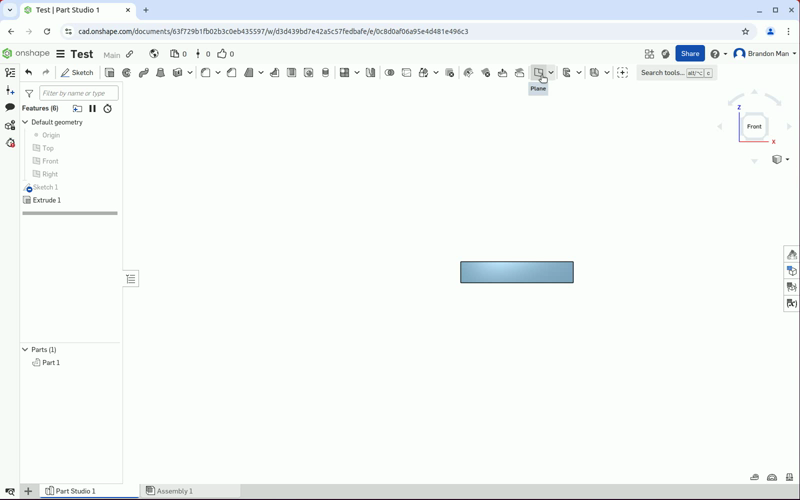
click(541, 75)
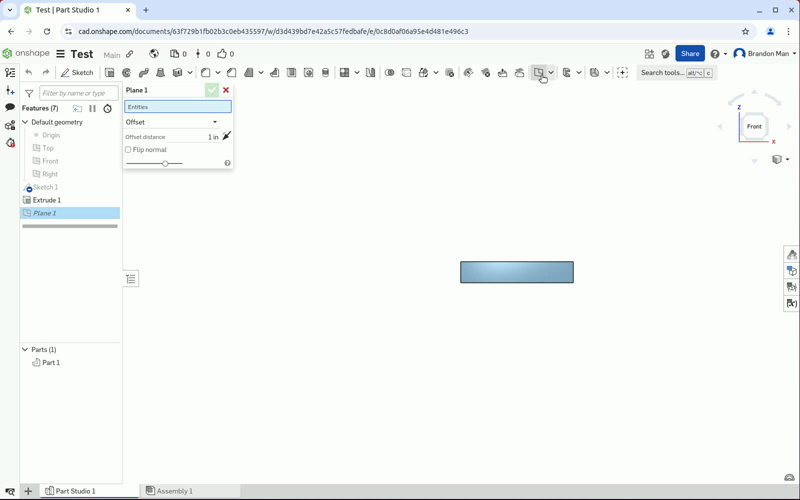
mouse_move(73, 163)
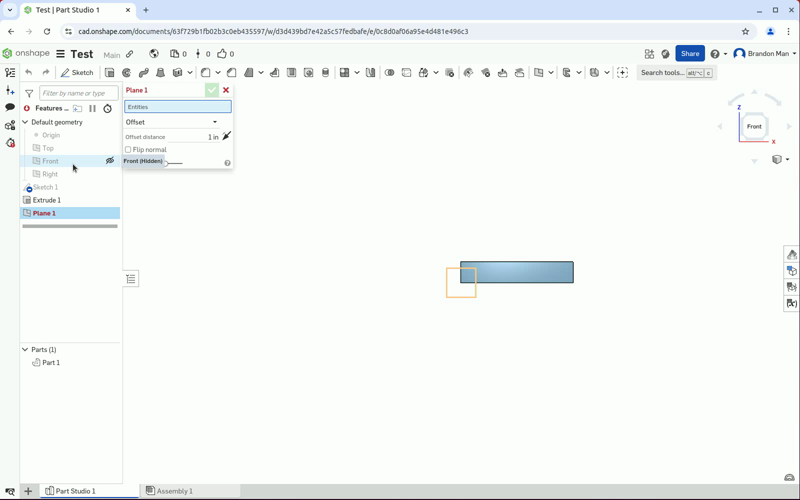
click(73, 163)
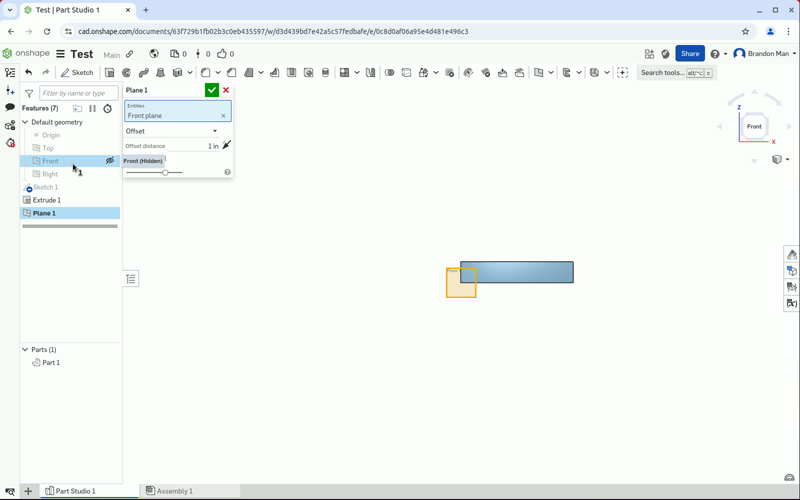
key(tab, 2)
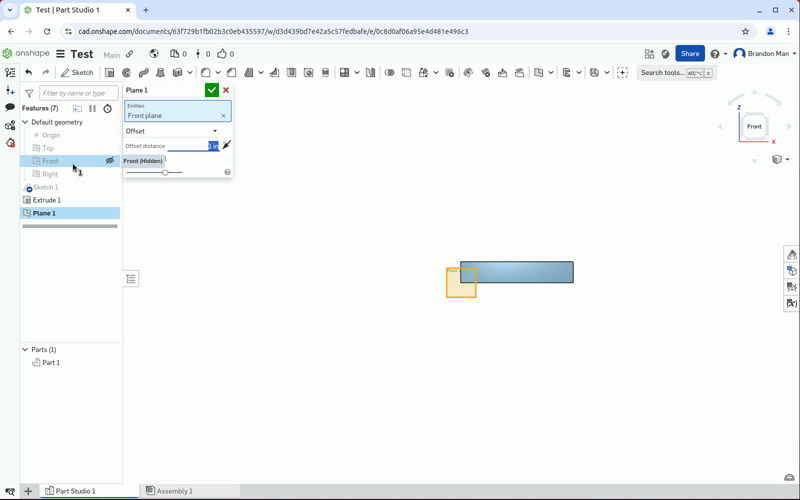
text(0.246)
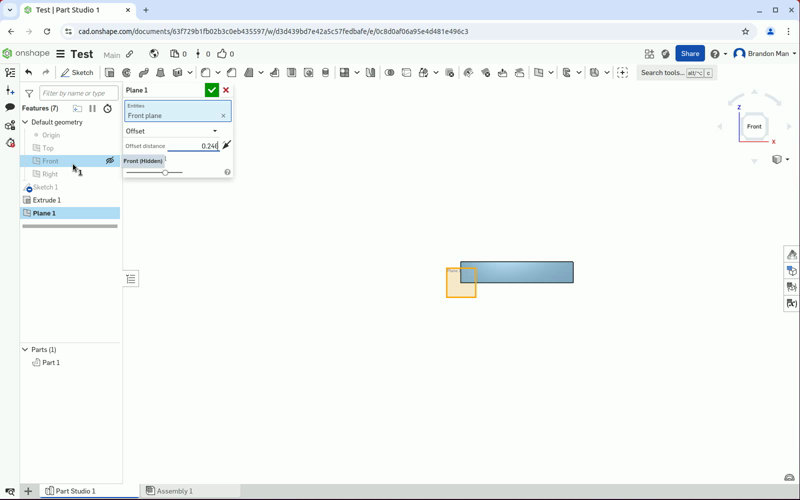
key(enter, 2)
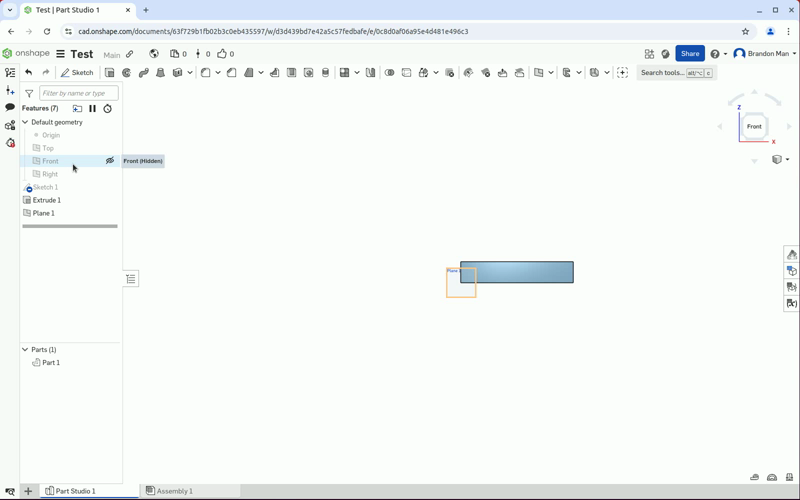
key(shift+s)
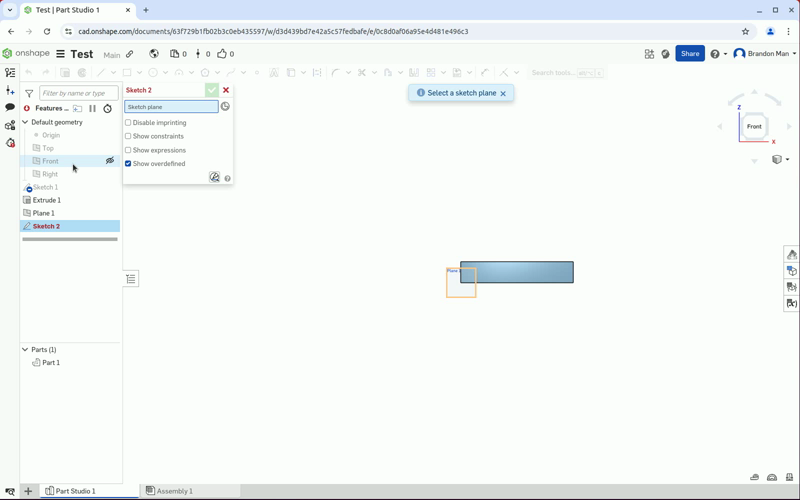
mouse_move(73, 215)
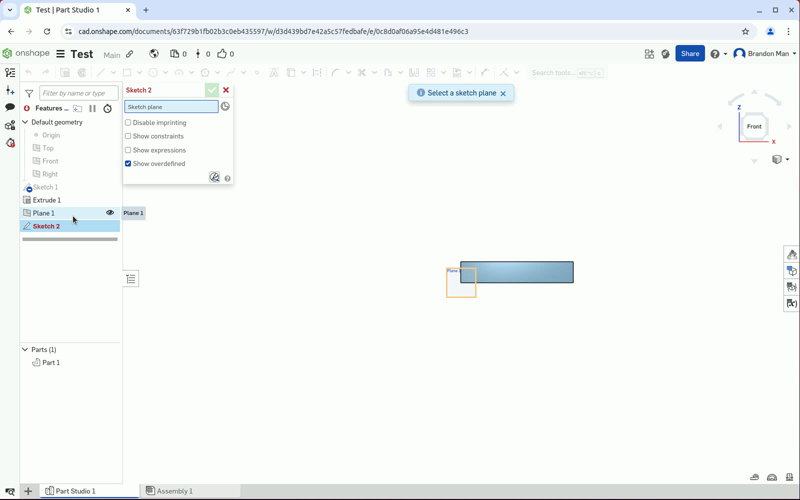
click(73, 215)
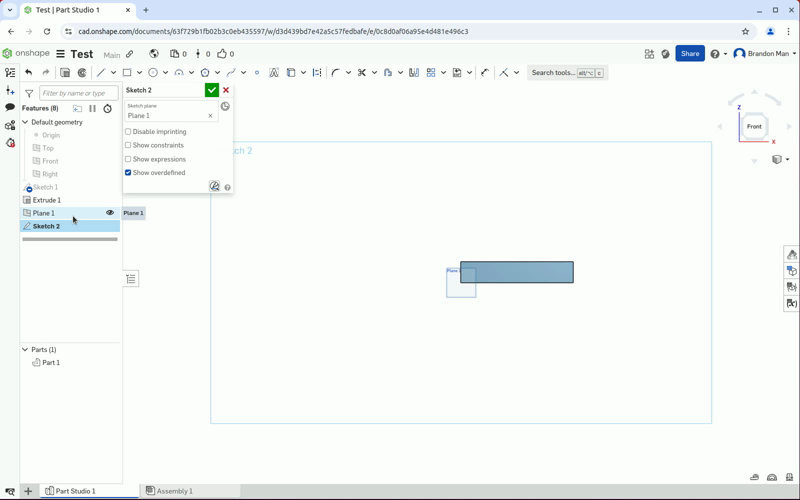
mouse_move(73, 352)
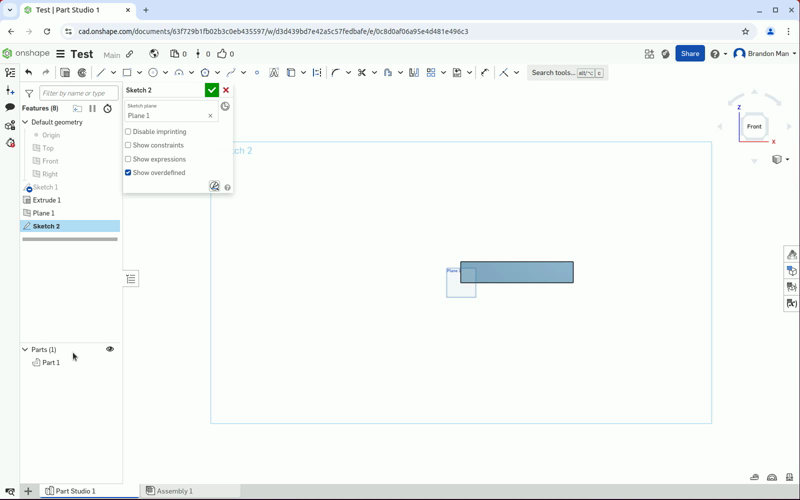
key(y)
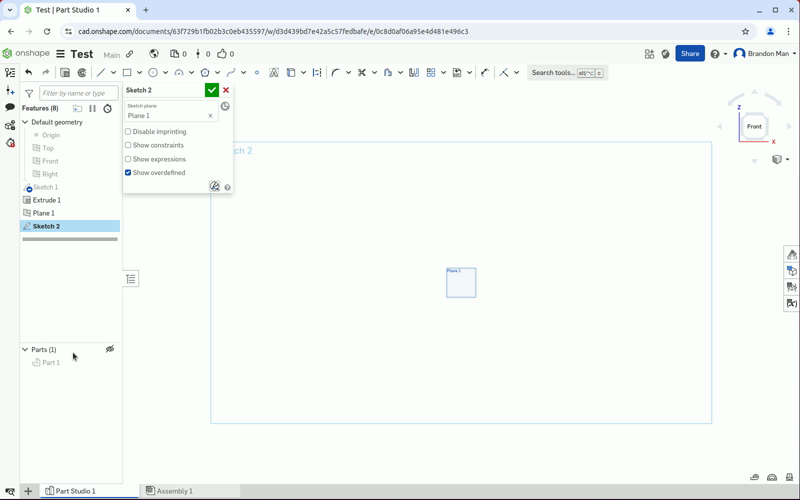
key(l)
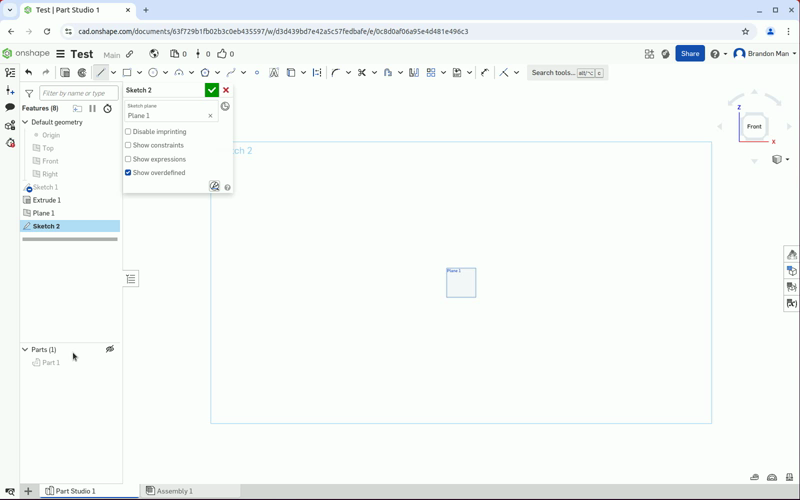
key_down(shift)
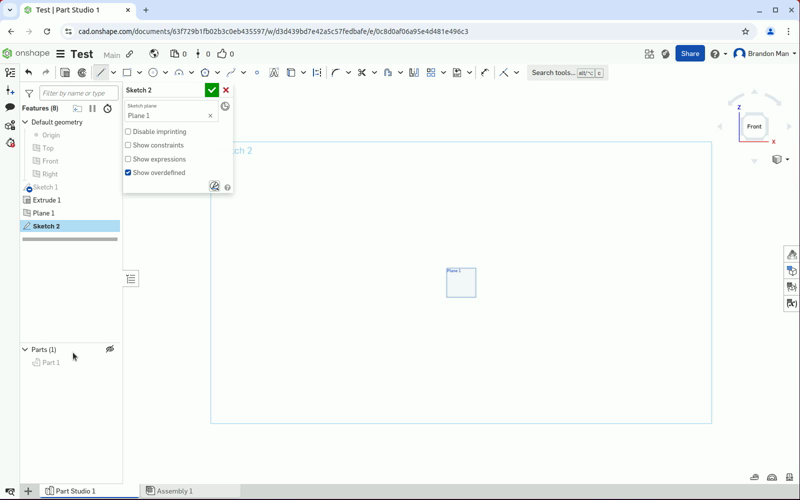
mouse_move(465, 280)
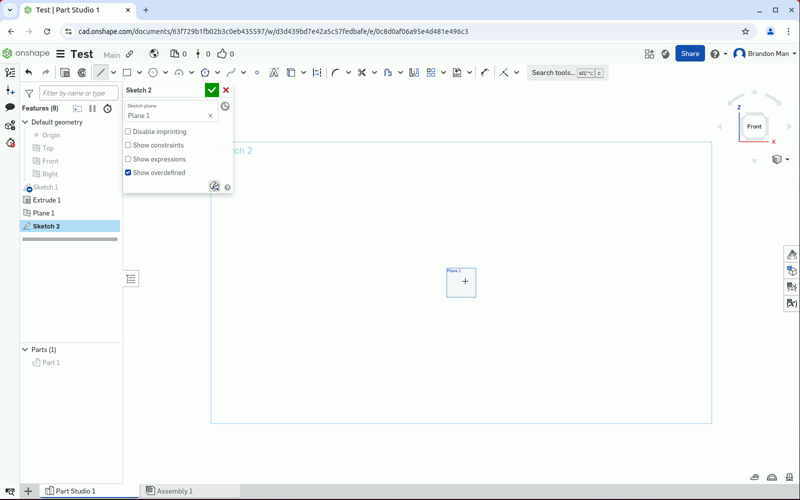
click(465, 280)
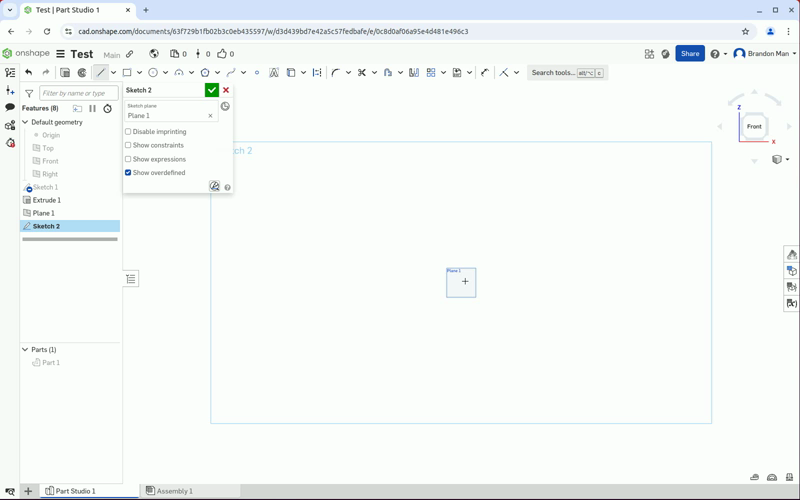
key_up(shift)
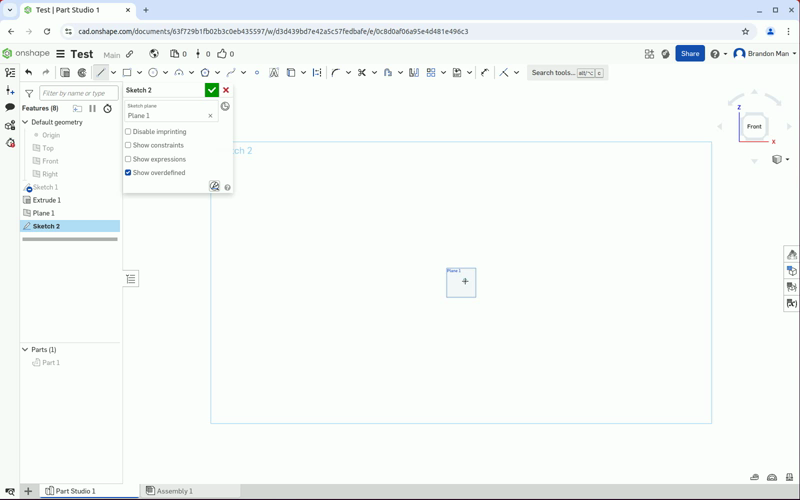
key_down(shift)
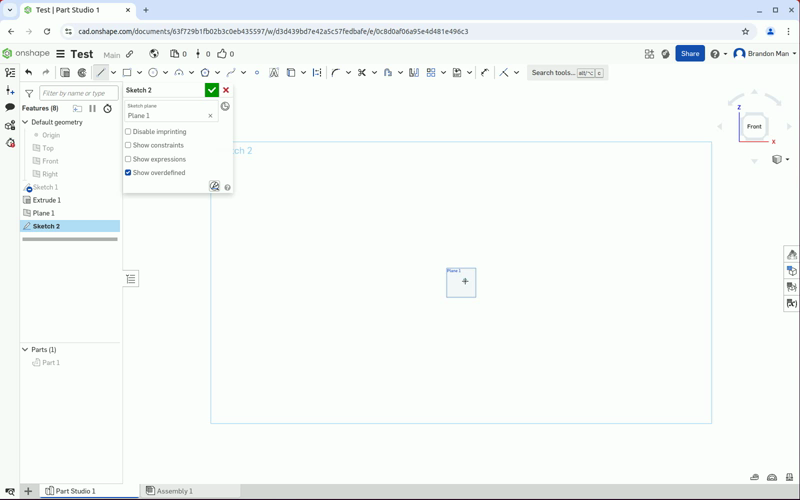
mouse_move(495, 280)
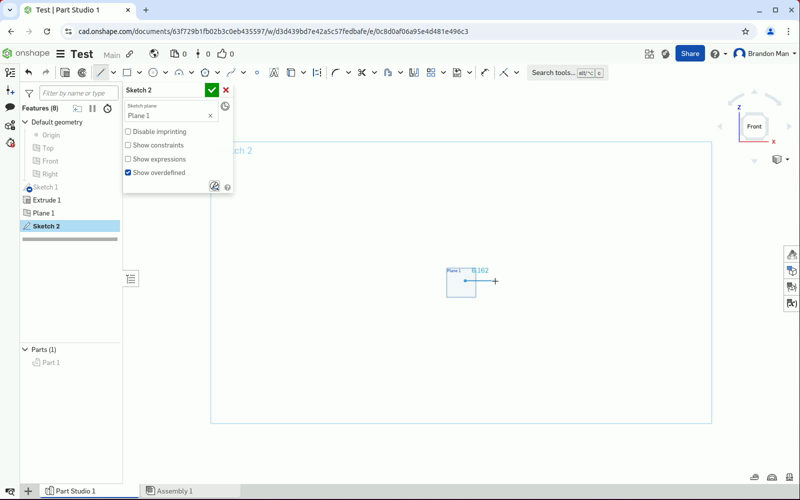
mouse_move(498, 280)
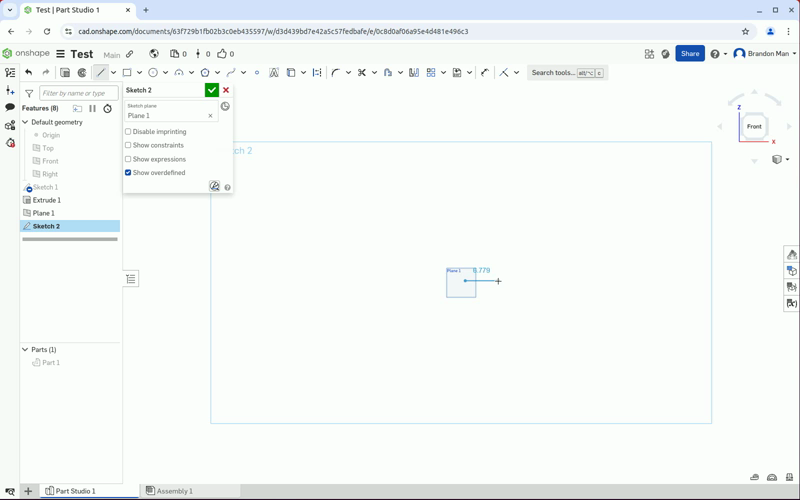
click(498, 280)
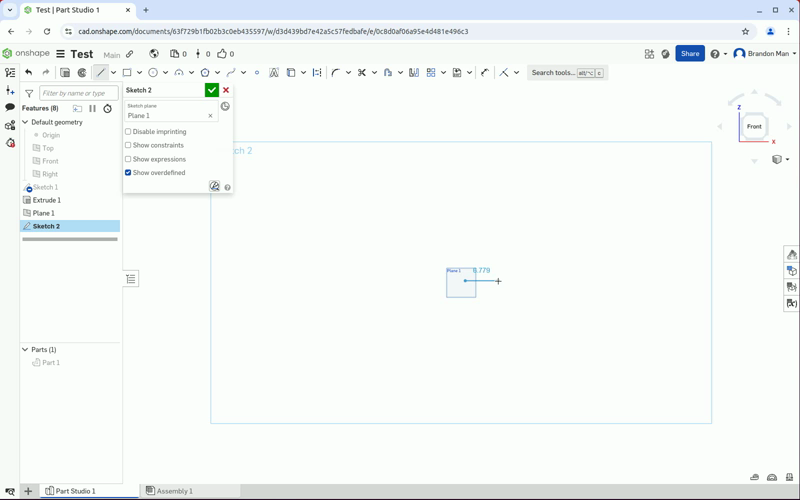
key_up(shift)
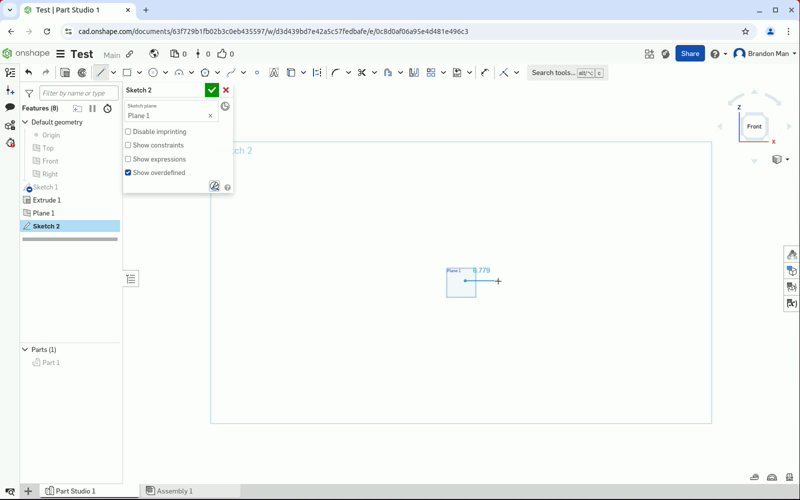
key_down(shift)
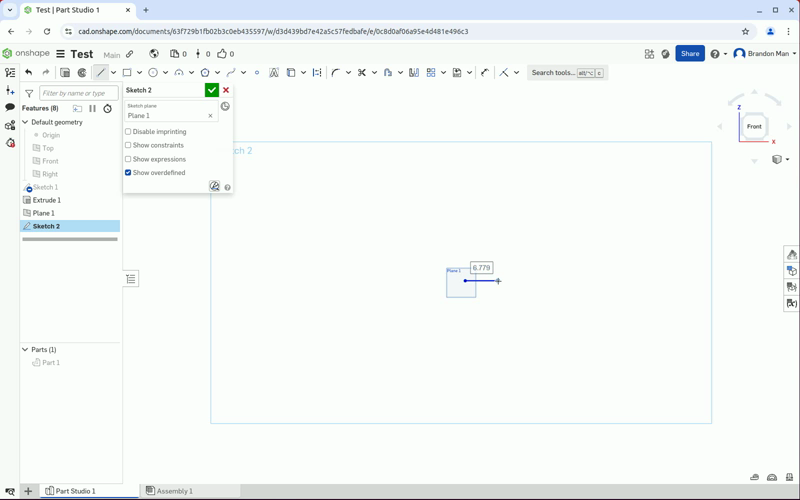
mouse_move(528, 280)
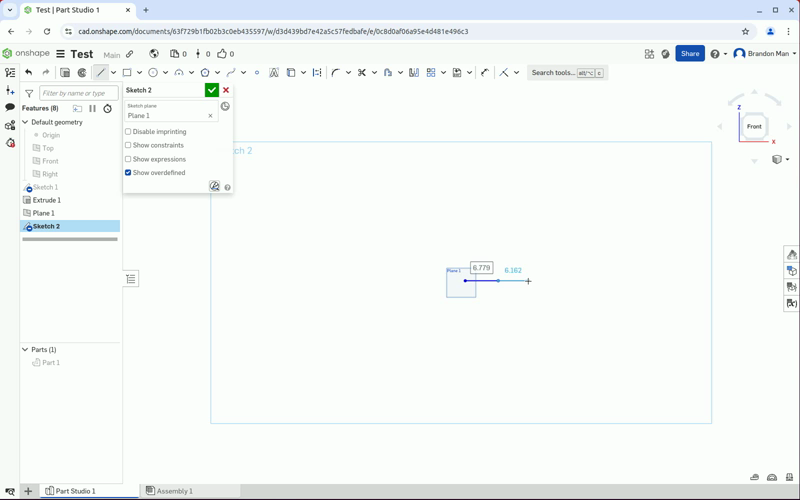
mouse_move(498, 262)
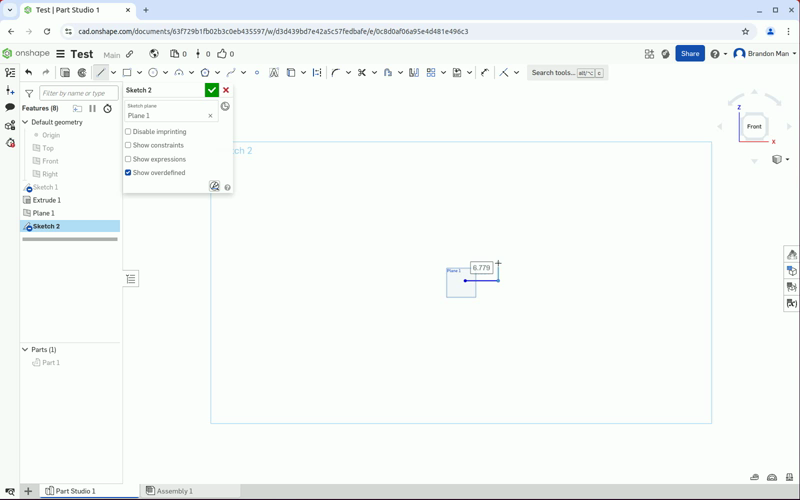
click(498, 262)
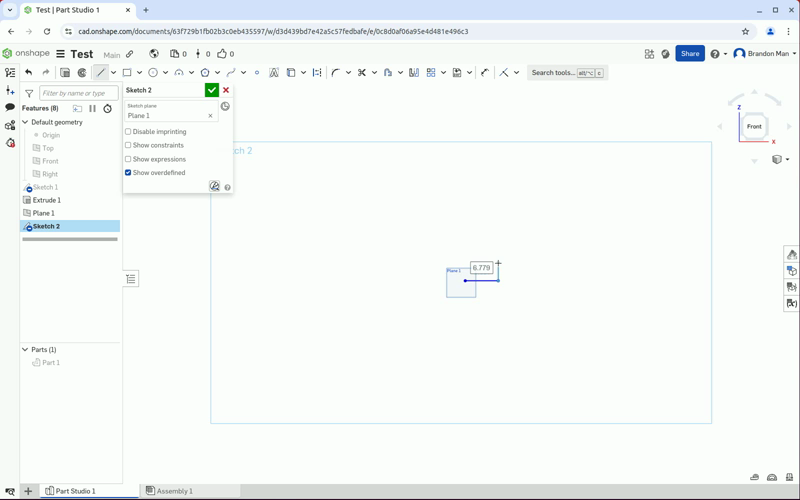
key_up(shift)
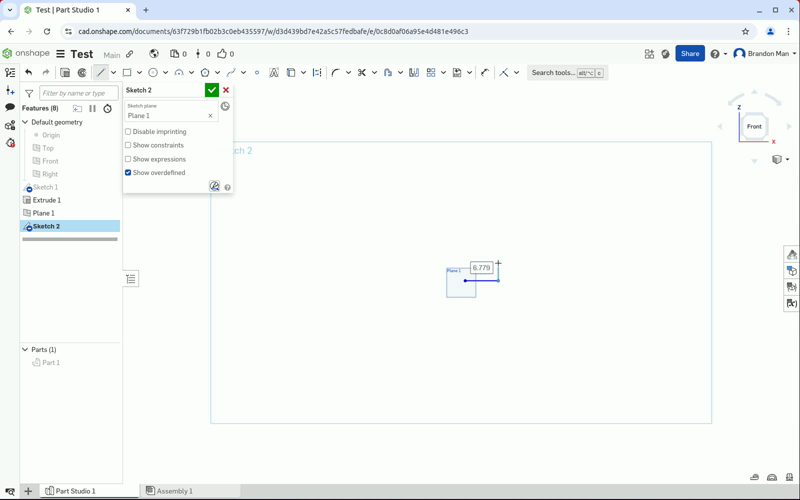
key_down(shift)
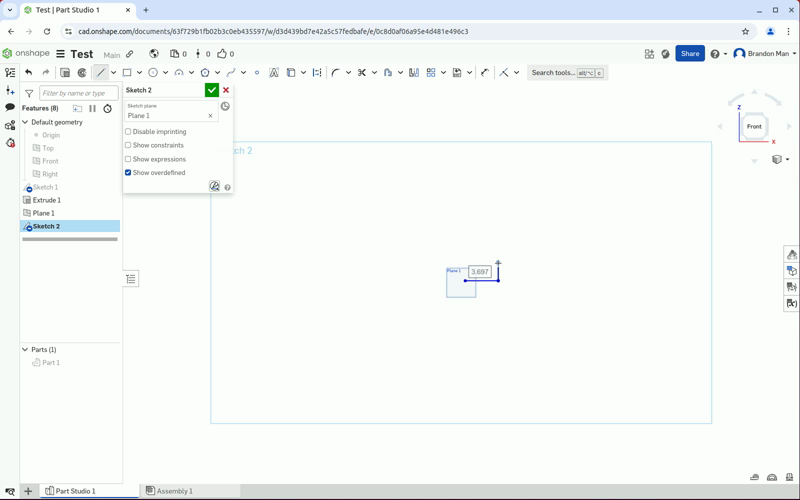
mouse_move(528, 262)
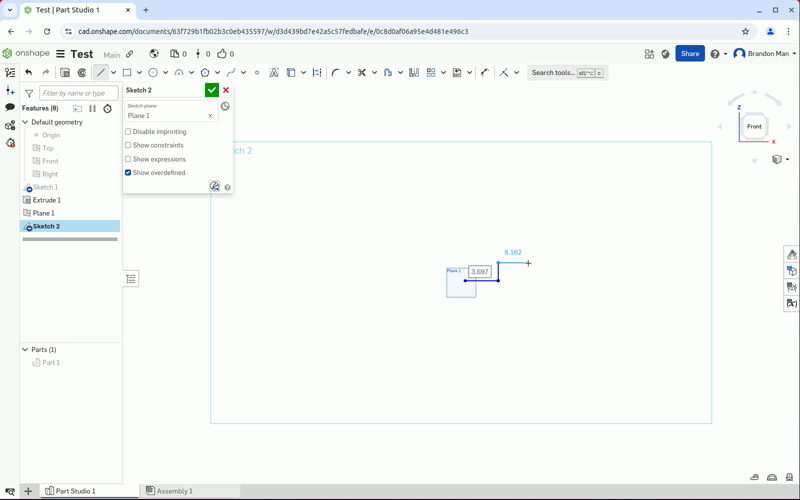
mouse_move(465, 262)
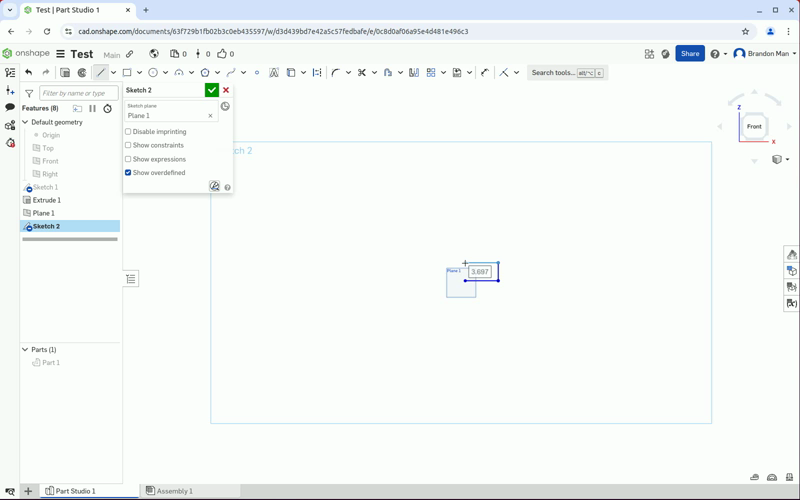
click(465, 262)
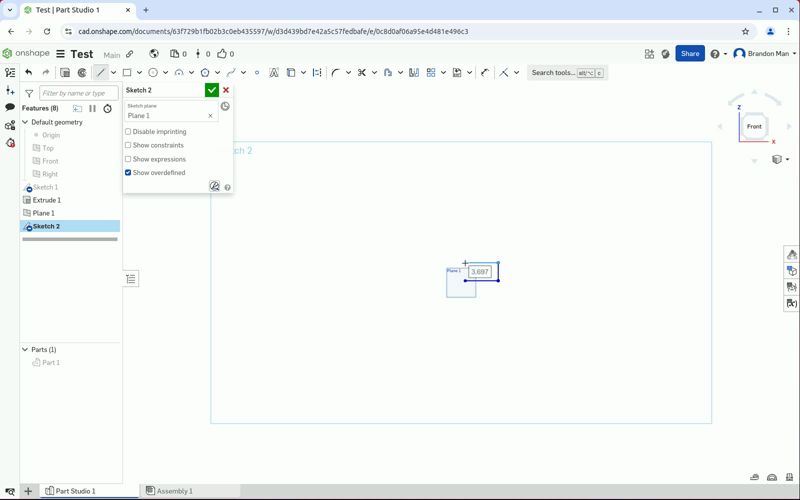
key_up(shift)
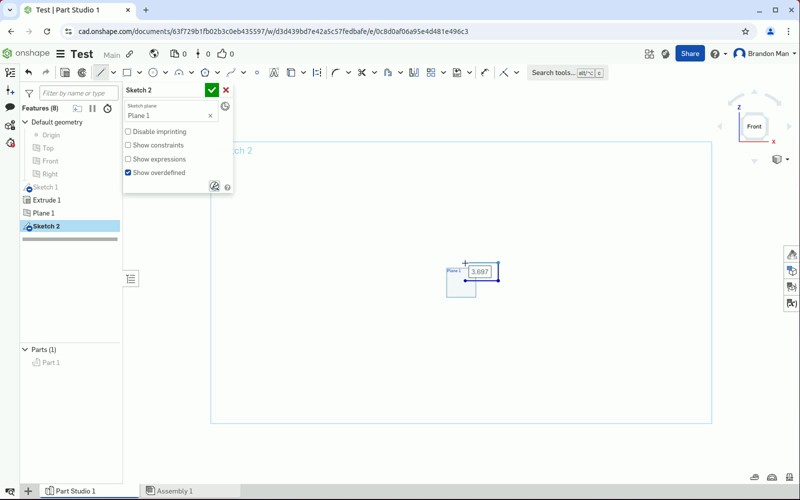
mouse_move(495, 262)
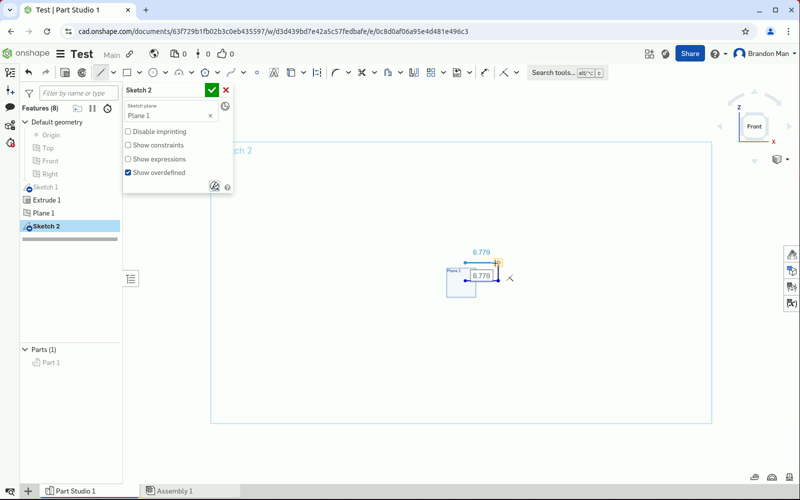
key_down(shift)
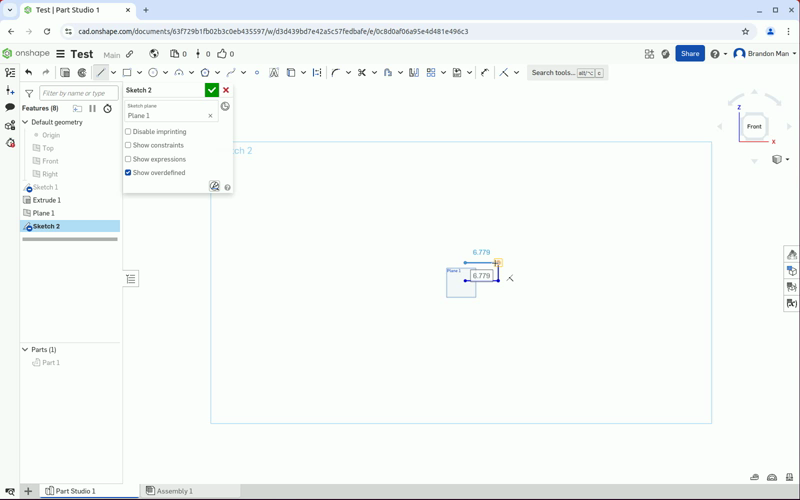
mouse_move(465, 280)
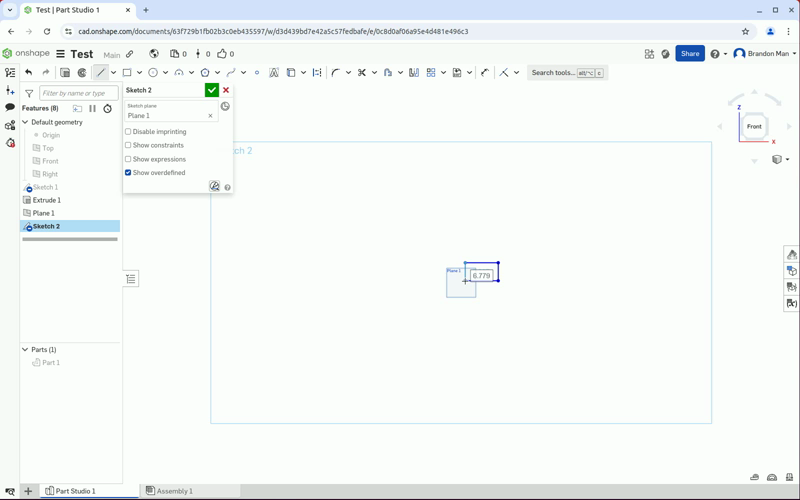
key_up(shift)
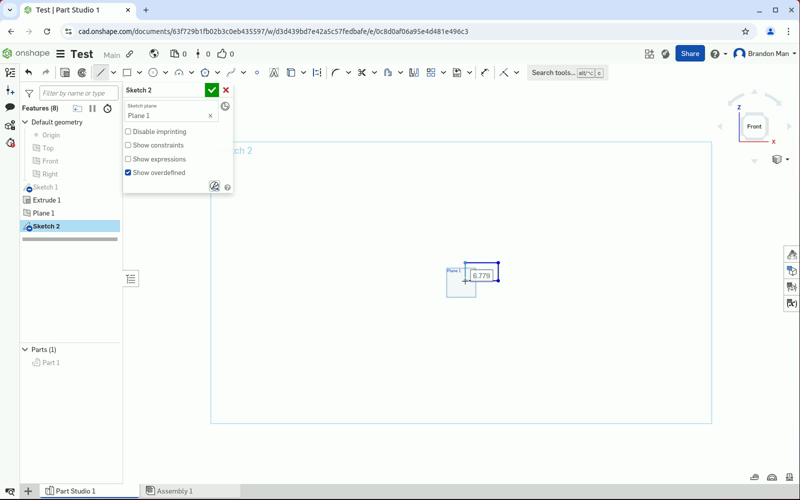
click(465, 280)
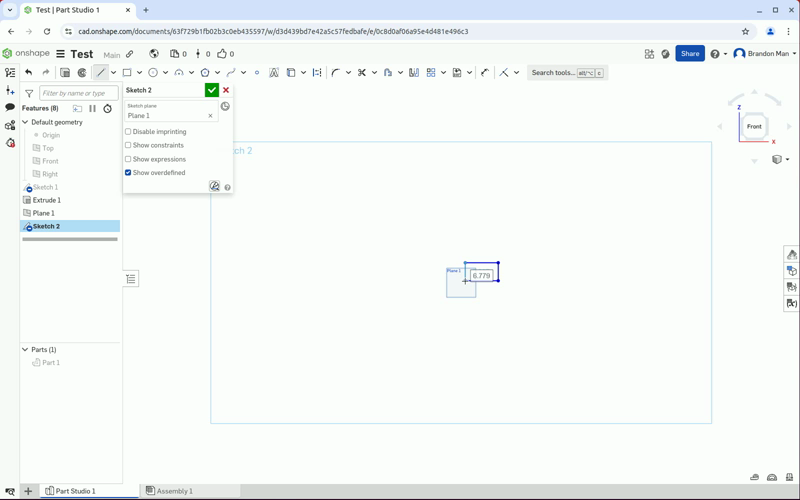
key(esc)
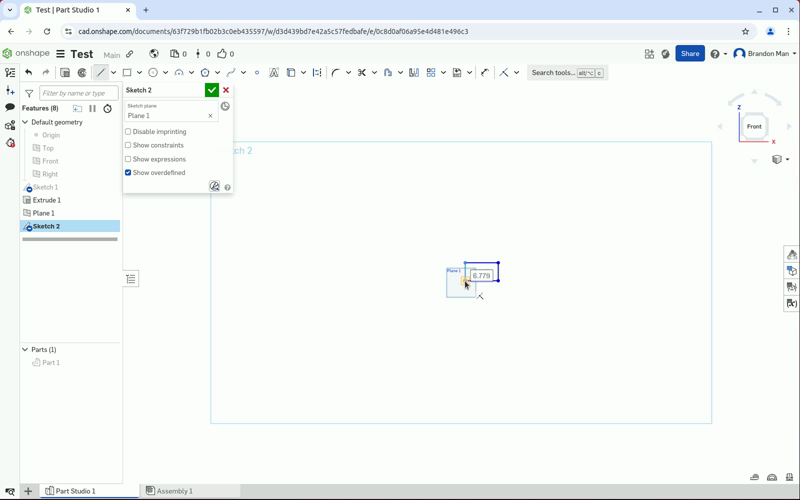
mouse_move(465, 279)
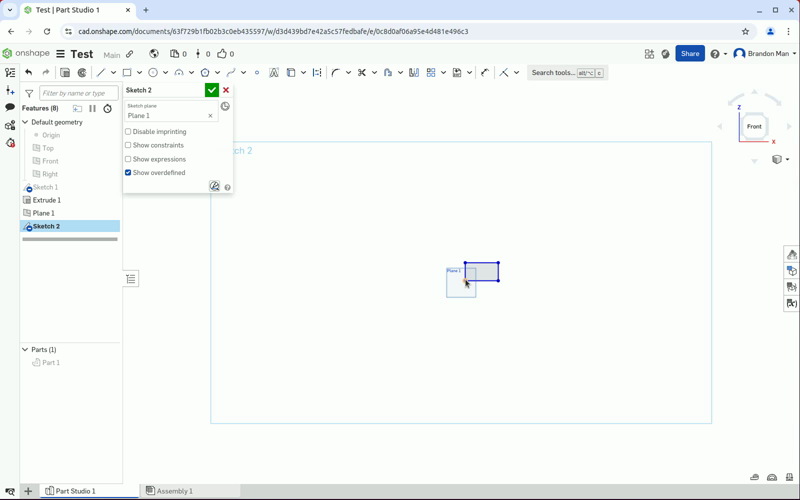
scroll(6)
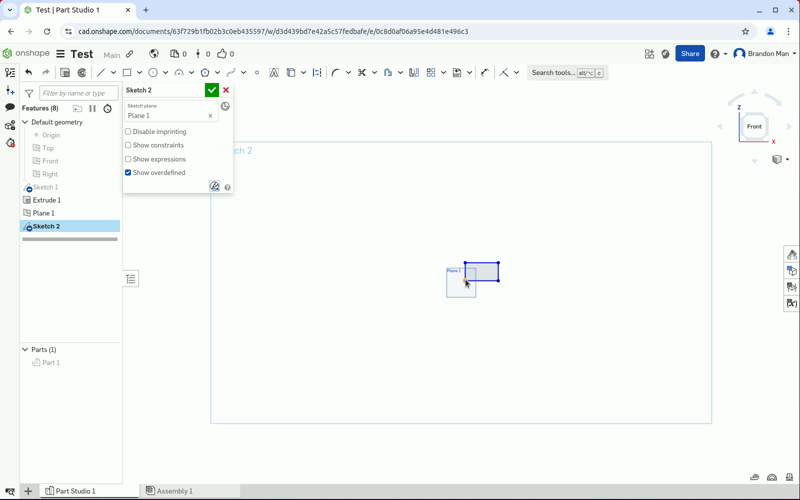
scroll(6)
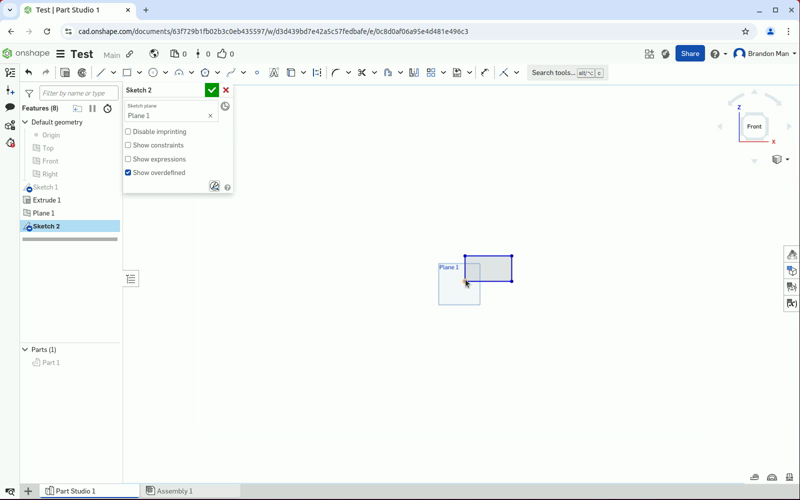
scroll(6)
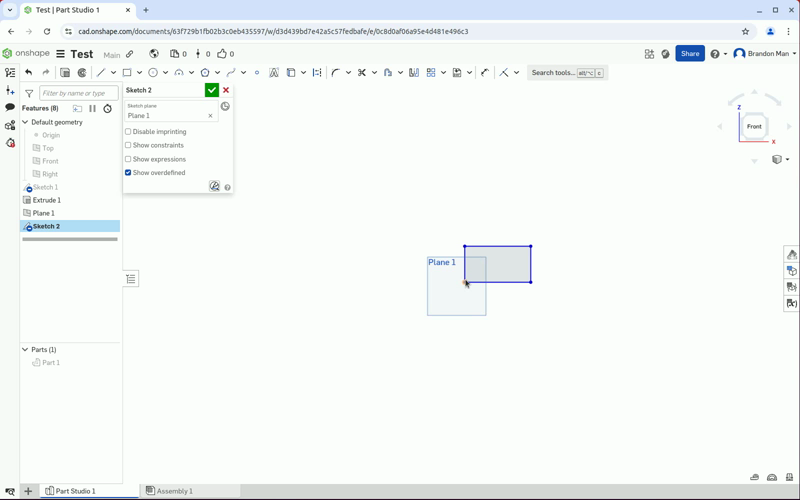
scroll(6)
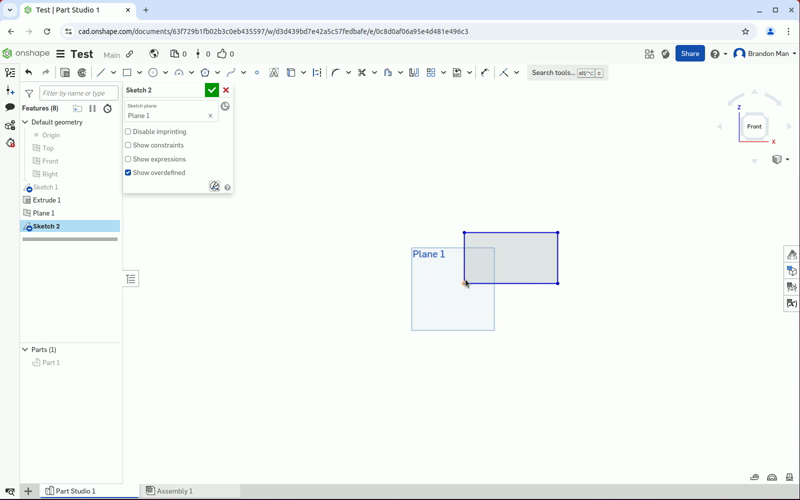
scroll(6)
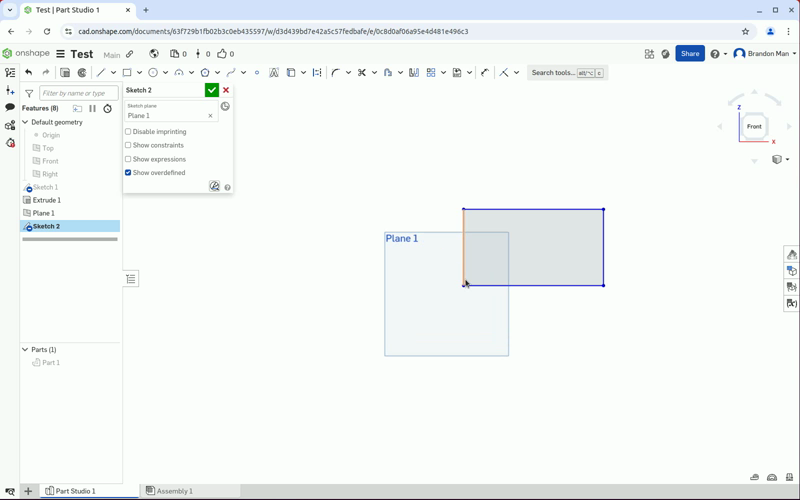
scroll(6)
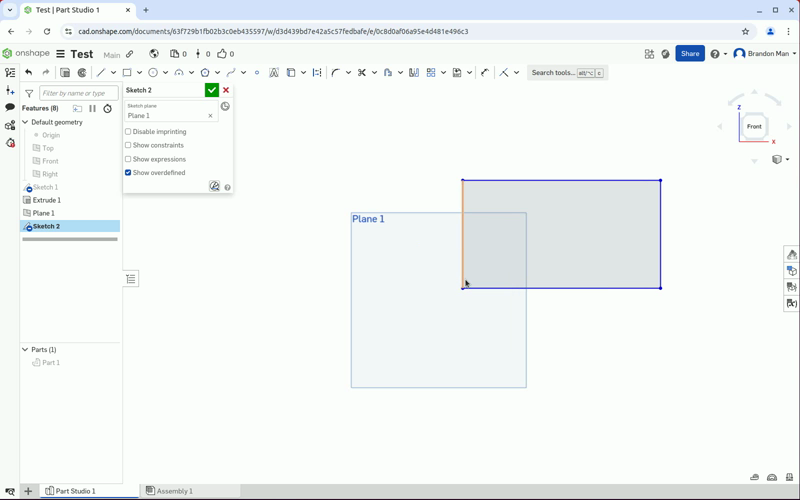
scroll(6)
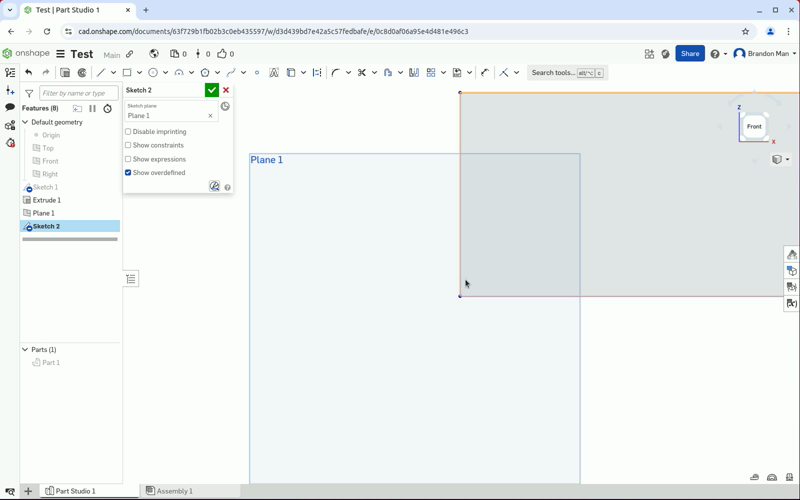
click(465, 279)
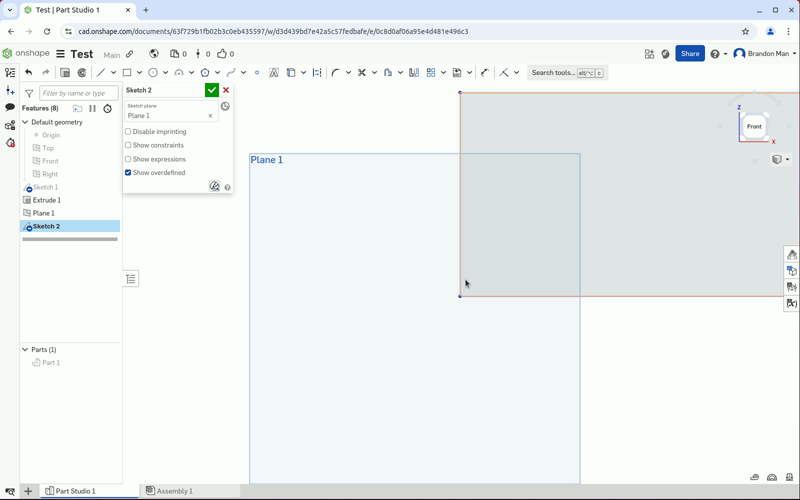
scroll(-6)
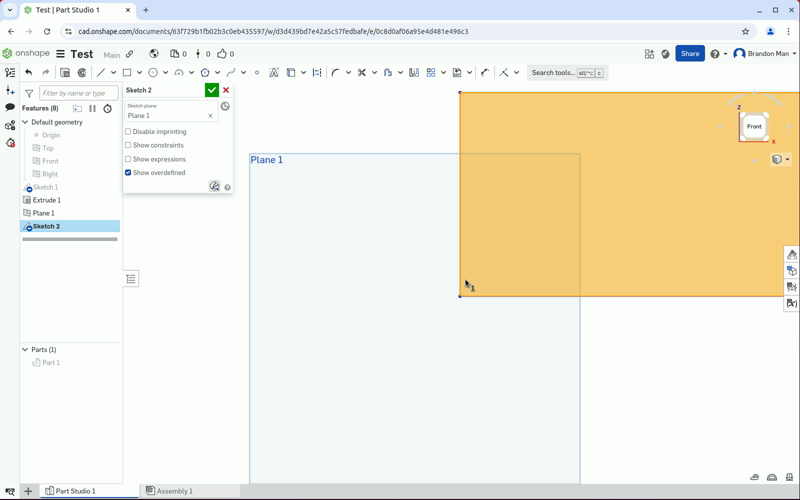
scroll(-6)
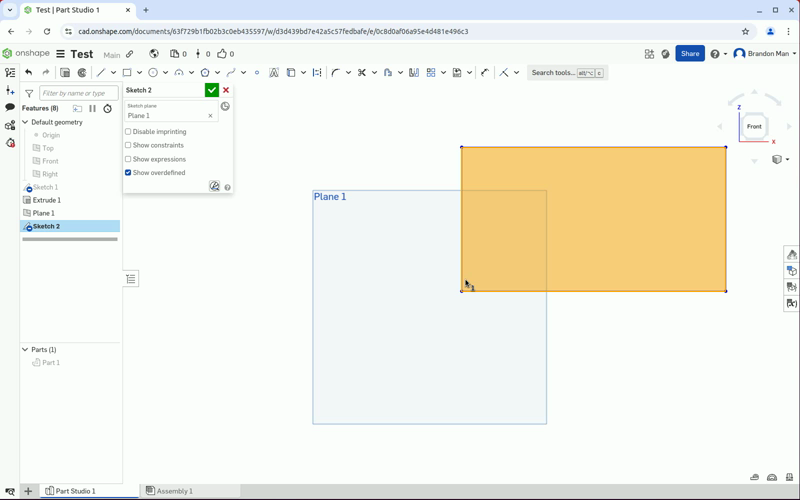
scroll(-6)
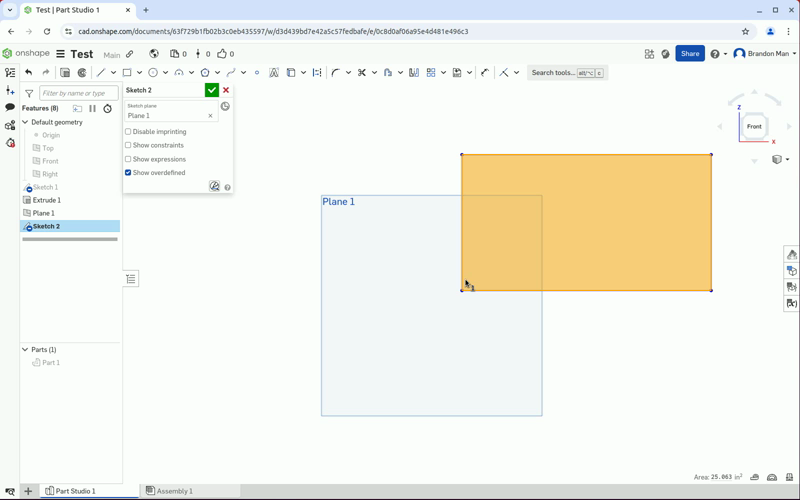
scroll(-6)
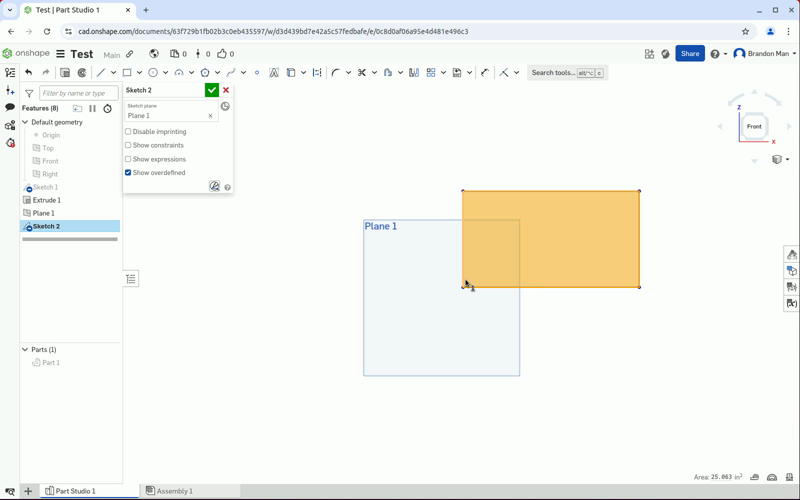
scroll(-6)
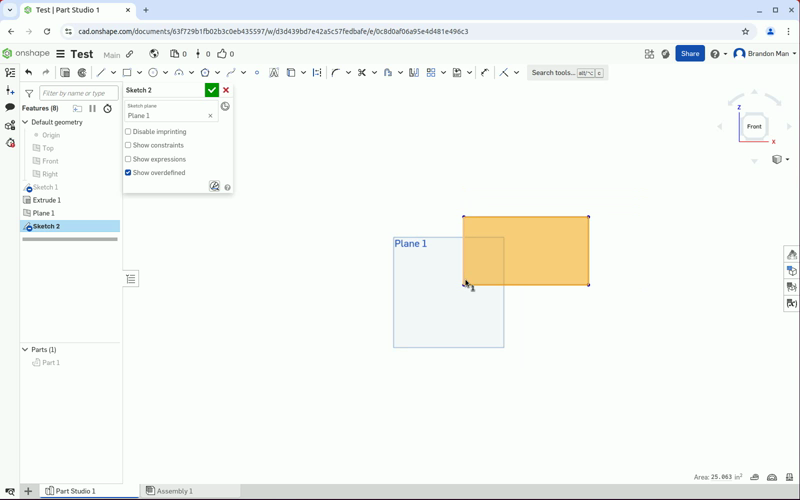
scroll(-6)
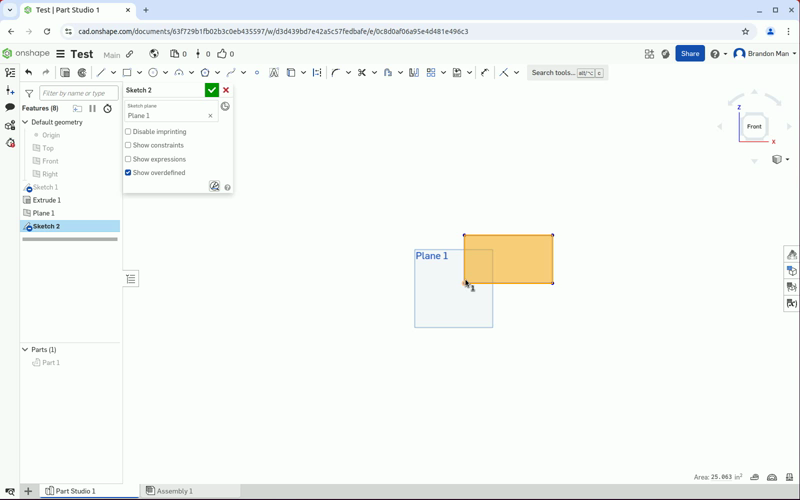
scroll(-6)
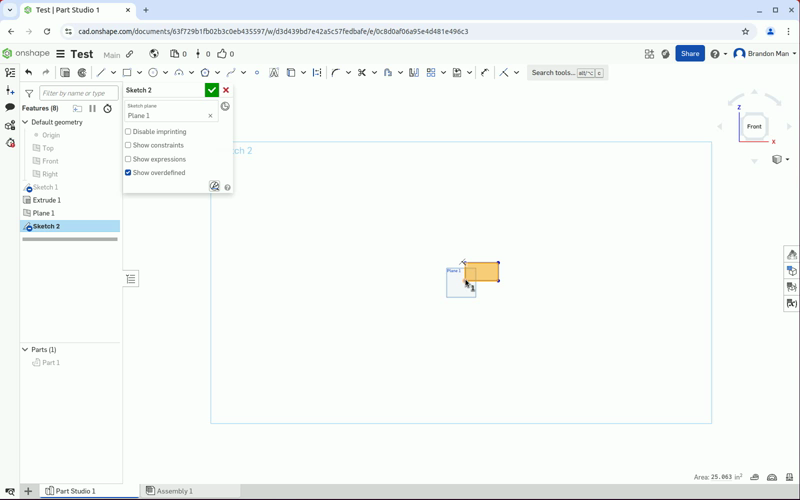
mouse_move(73, 352)
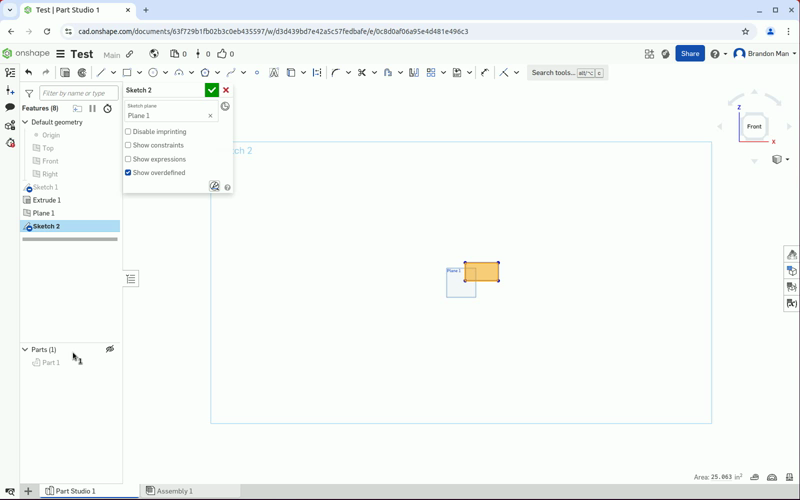
key(shift+y)
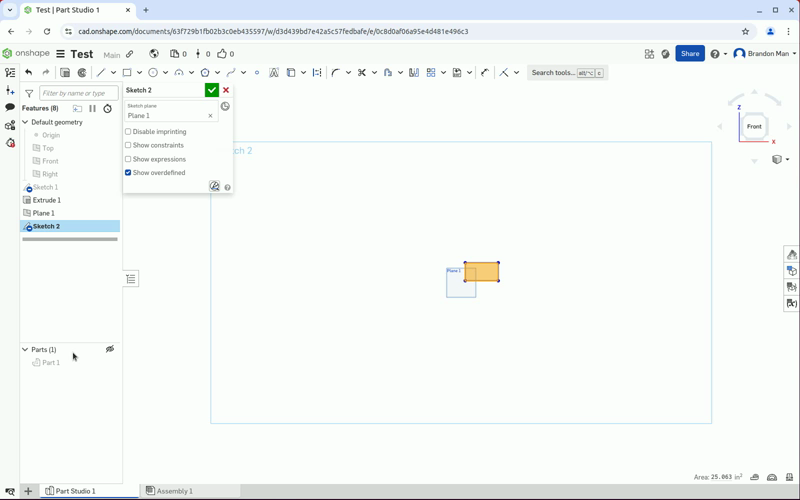
key(shift+e)
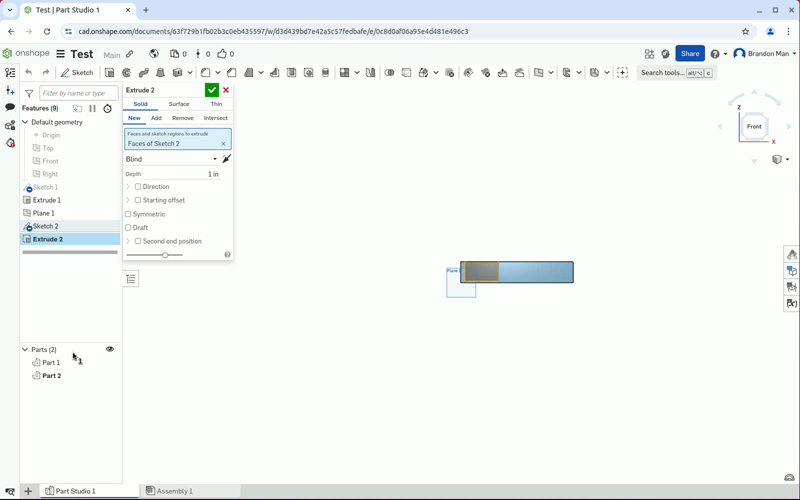
mouse_move(143, 106)
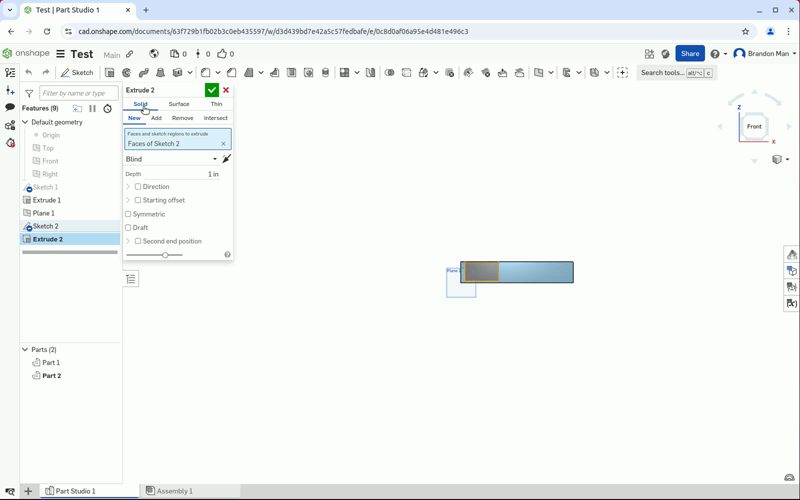
click(143, 106)
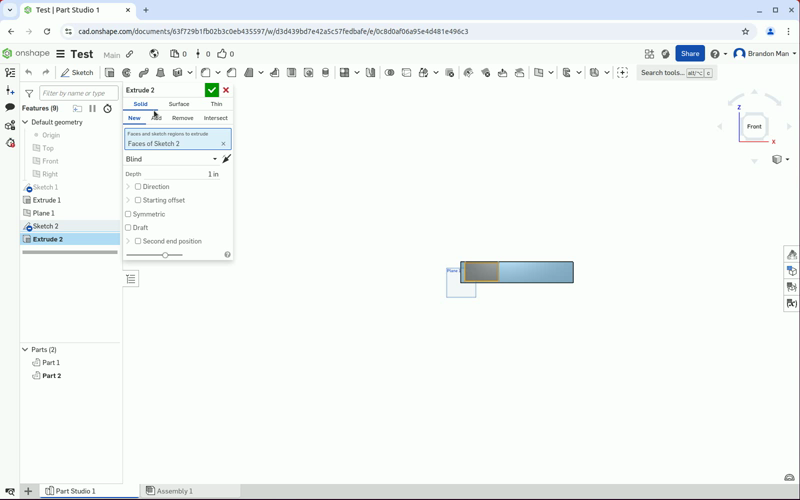
mouse_move(186, 120)
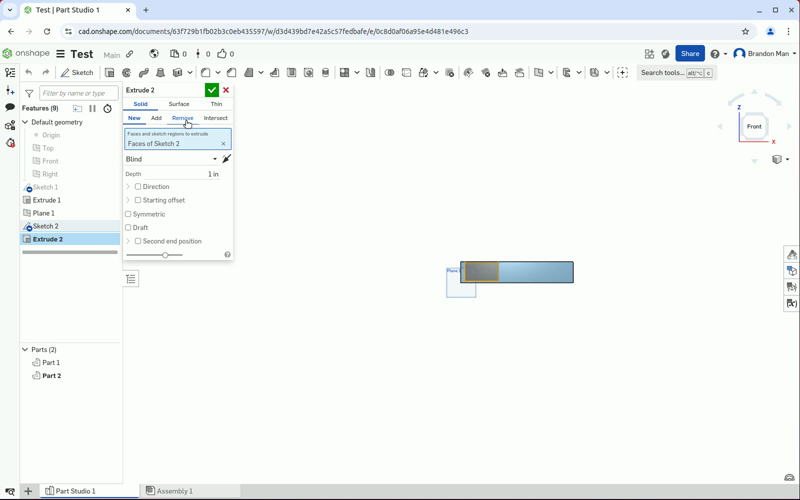
click(186, 120)
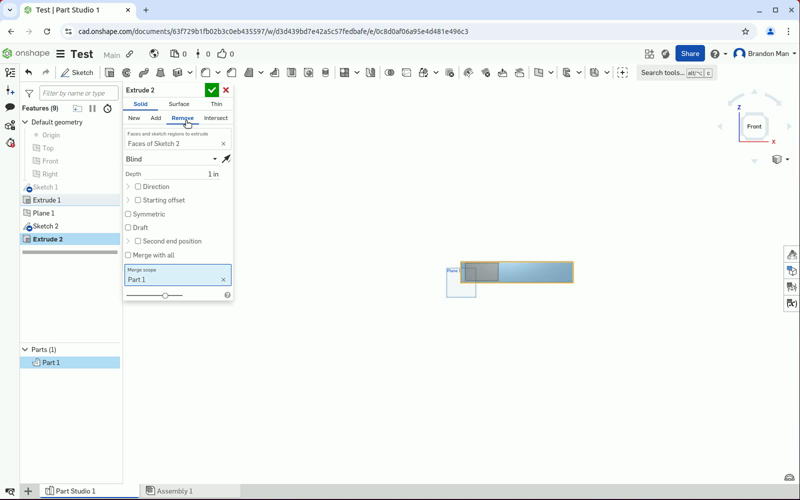
key(tab, 4)
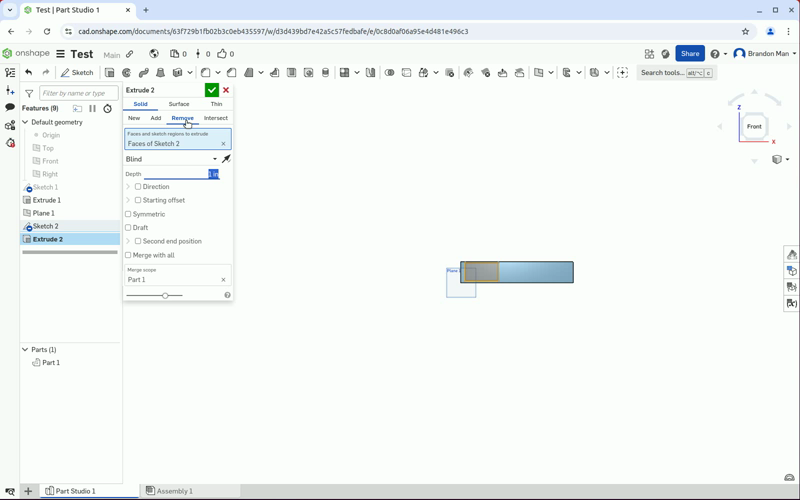
text(0.241)
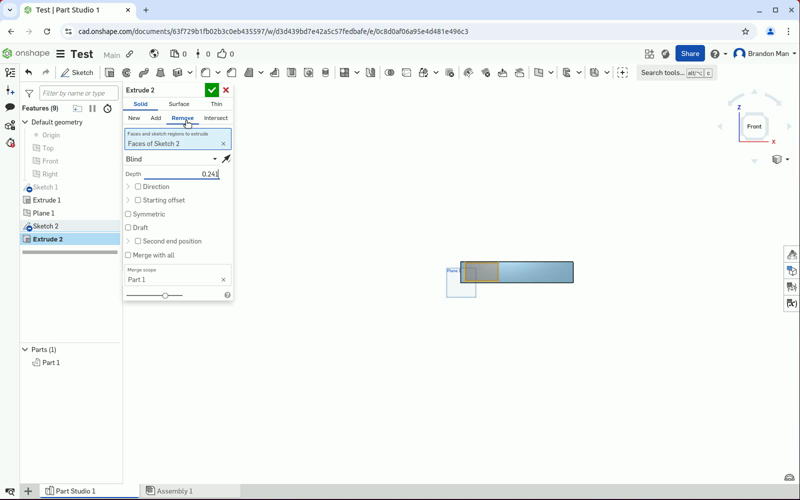
key(tab, 6)
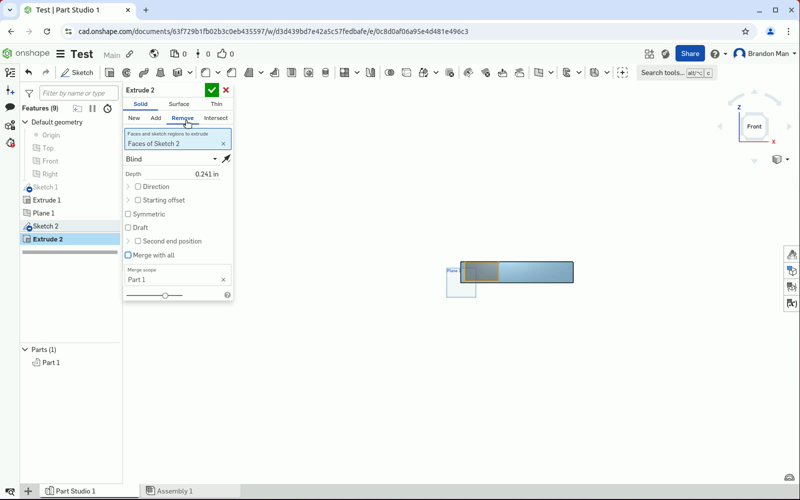
key(space)
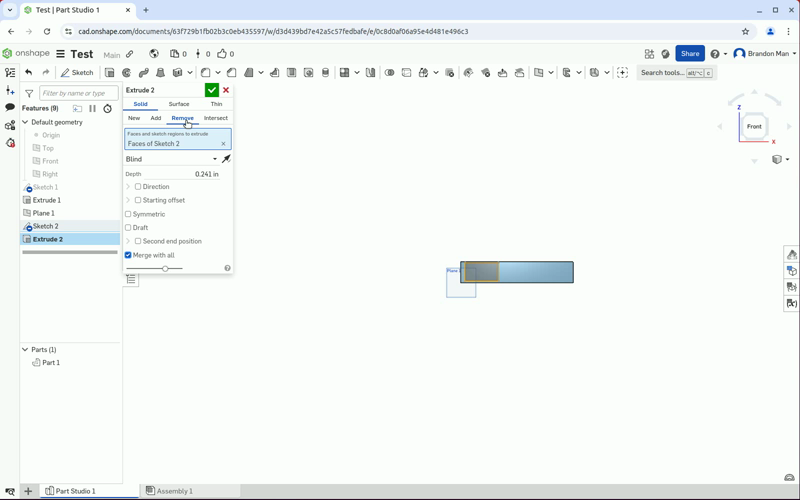
key(enter)
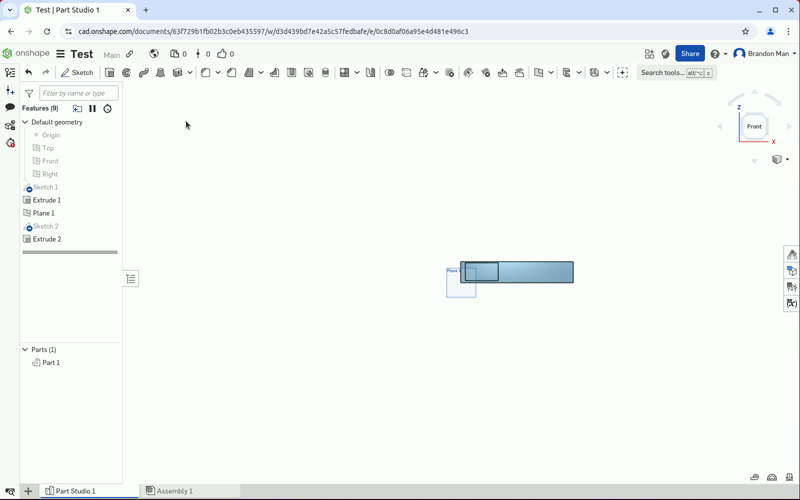
key(shift+h)
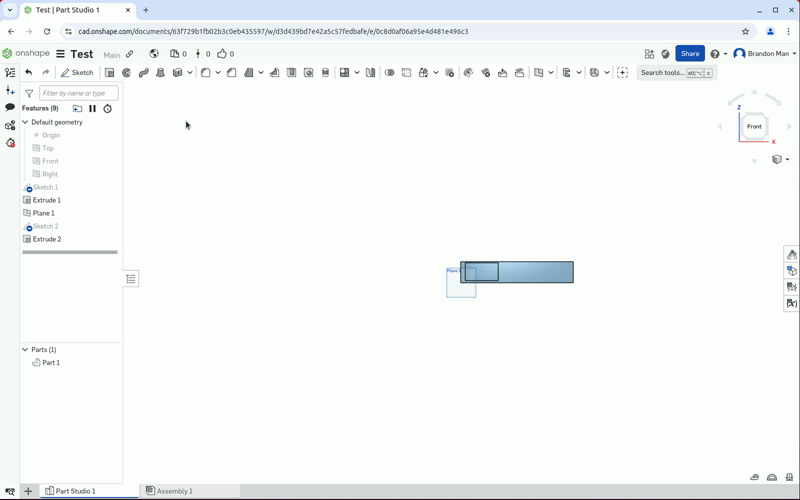
key(shift+h)
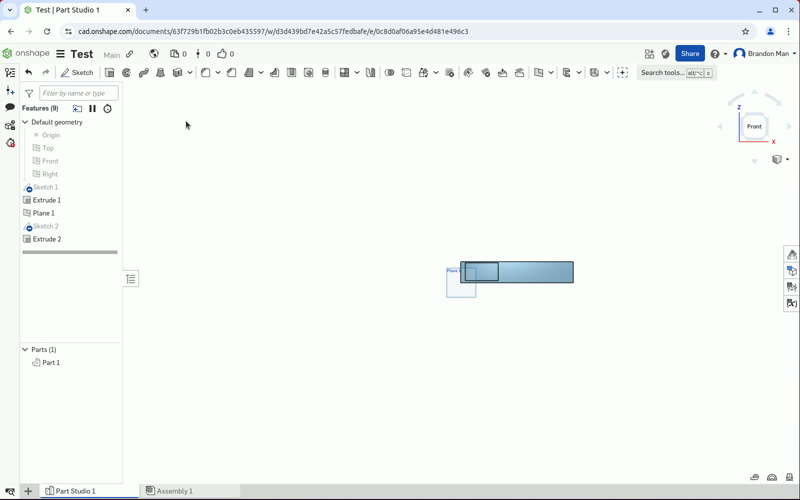
mouse_move(73, 189)
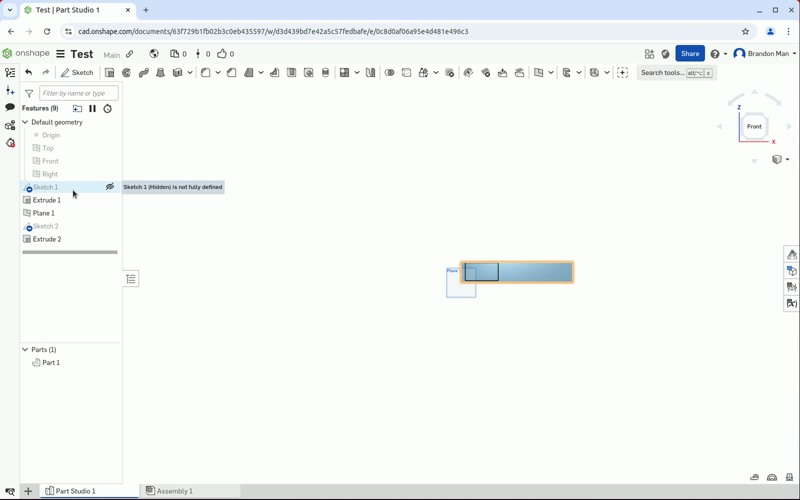
click(73, 189)
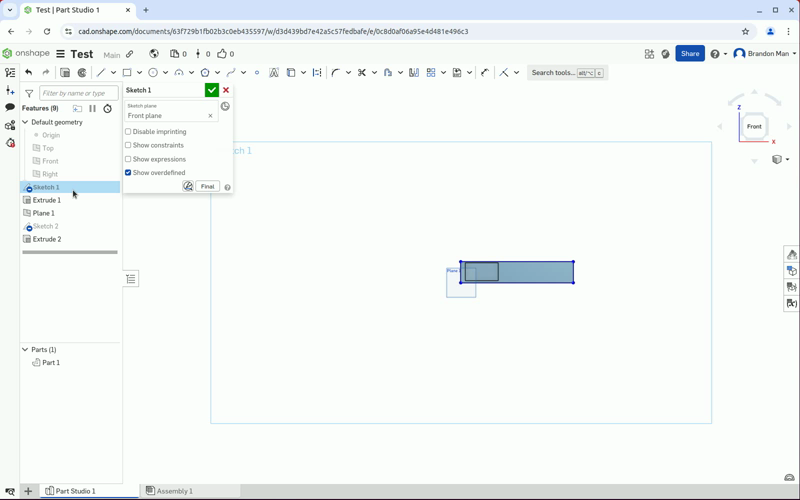
mouse_move(229, 92)
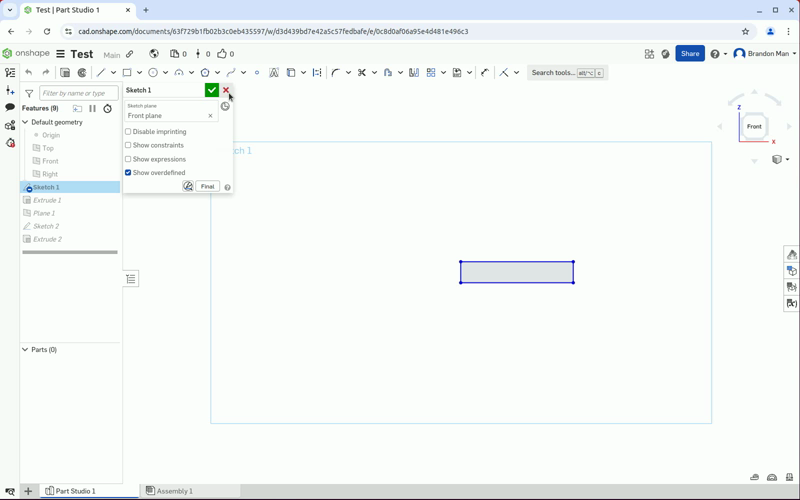
click(229, 92)
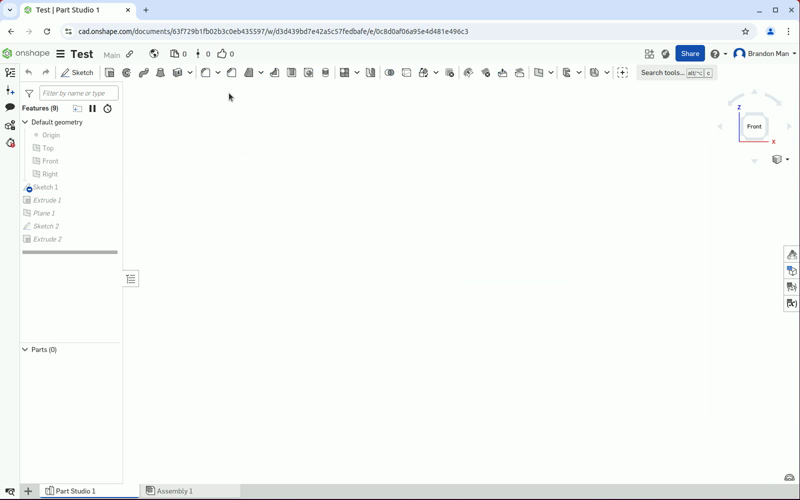
key(shift+s)
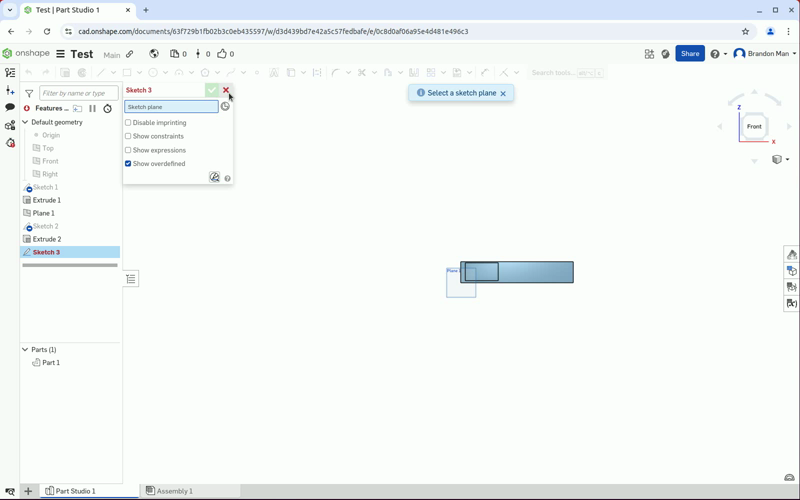
mouse_move(73, 215)
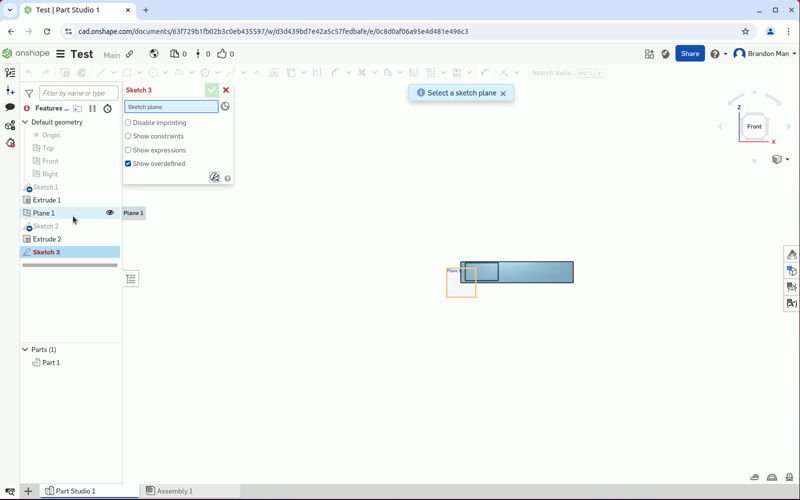
click(73, 215)
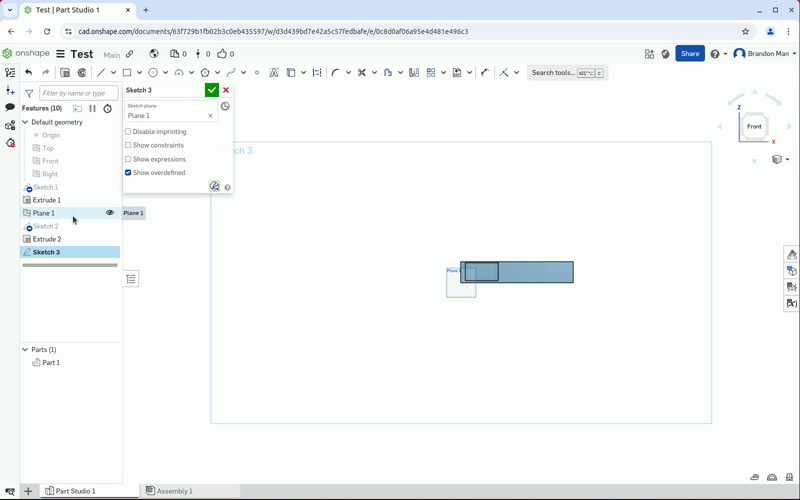
mouse_move(73, 352)
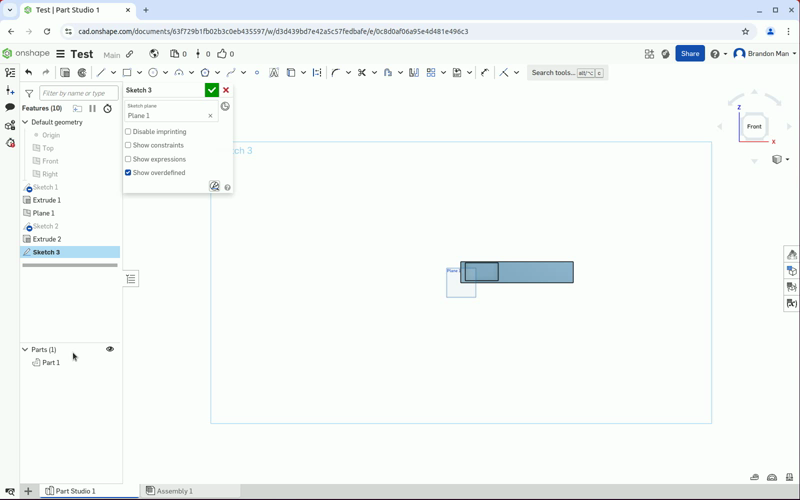
key(y)
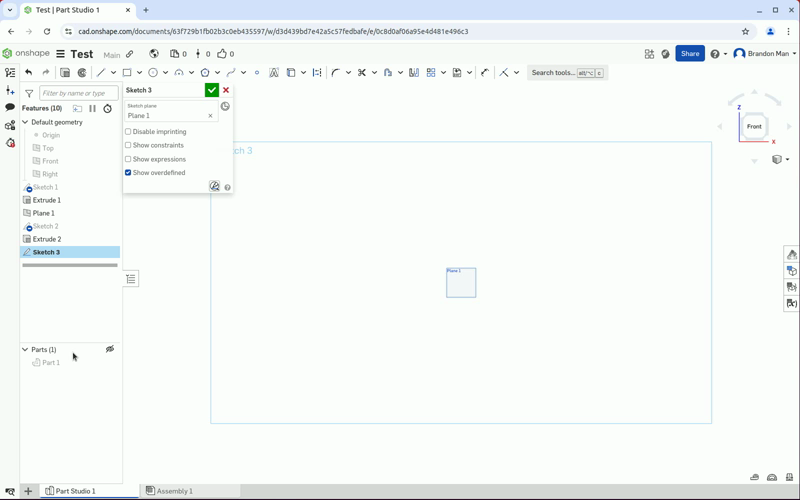
key(l)
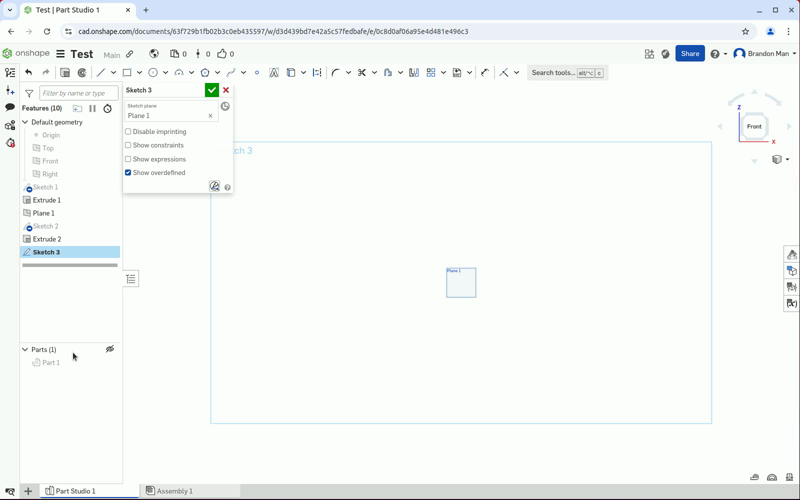
key_down(shift)
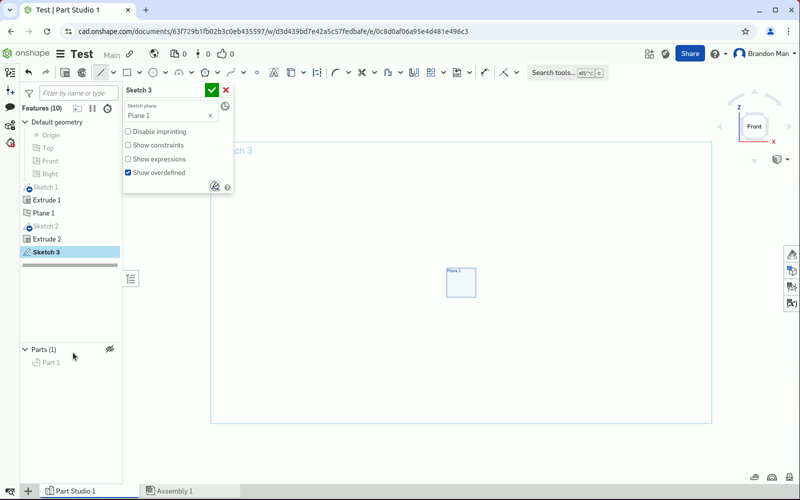
mouse_move(501, 280)
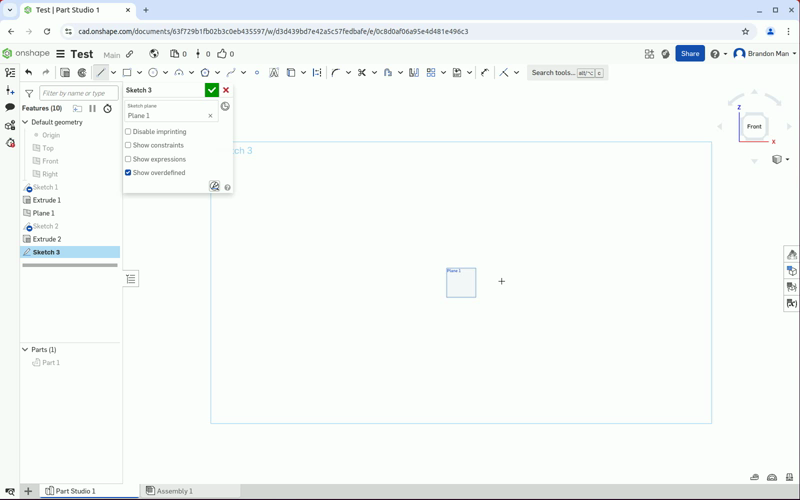
click(501, 280)
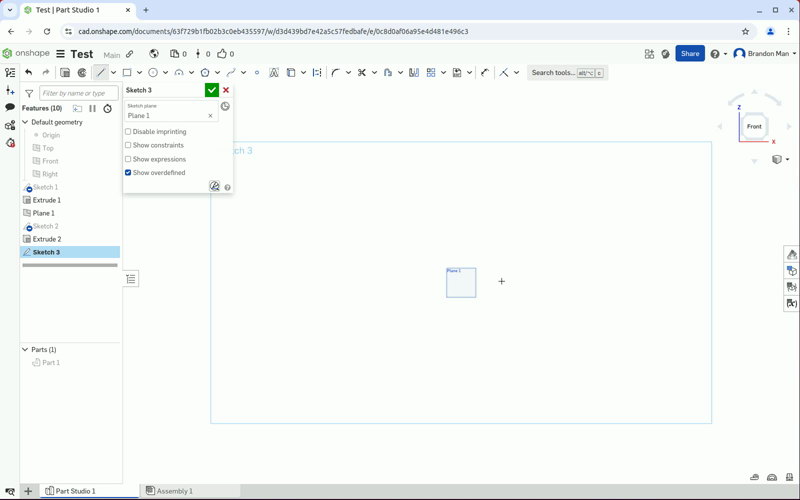
key_up(shift)
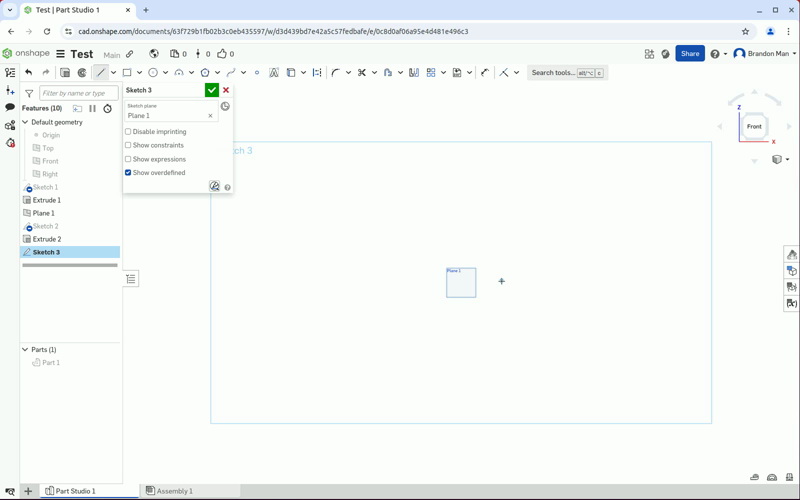
key_down(shift)
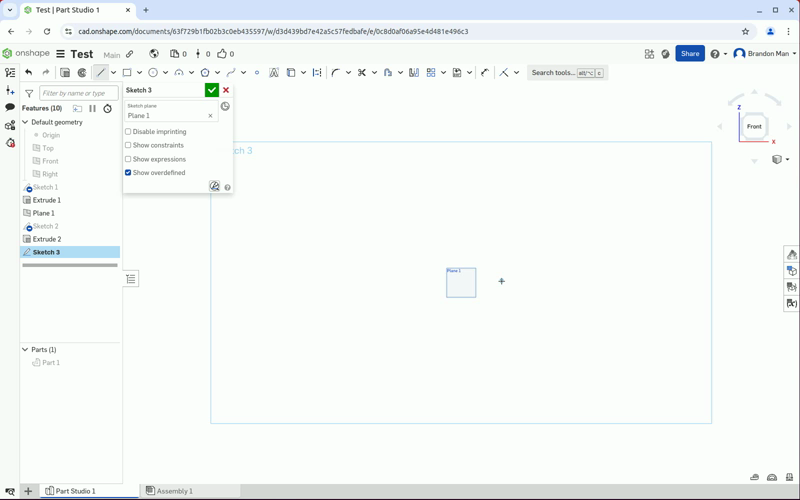
mouse_move(531, 280)
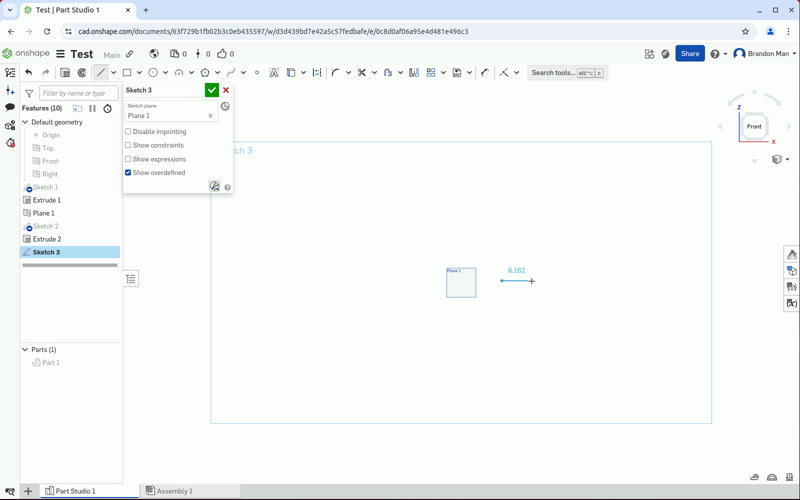
mouse_move(534, 280)
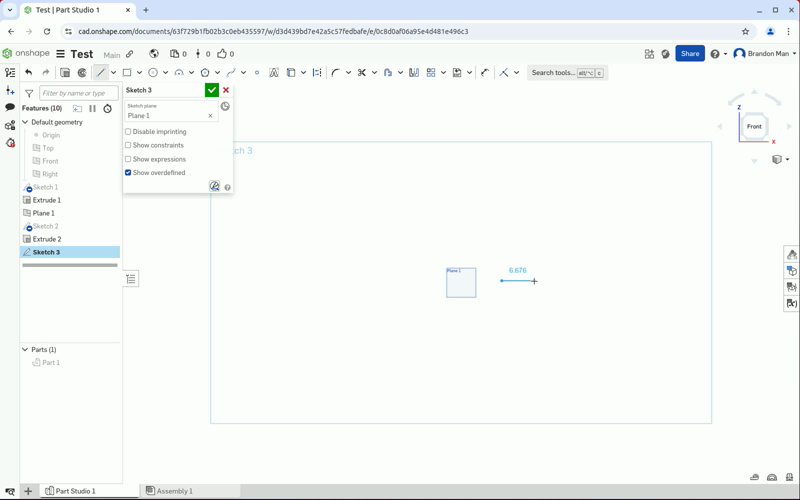
click(534, 280)
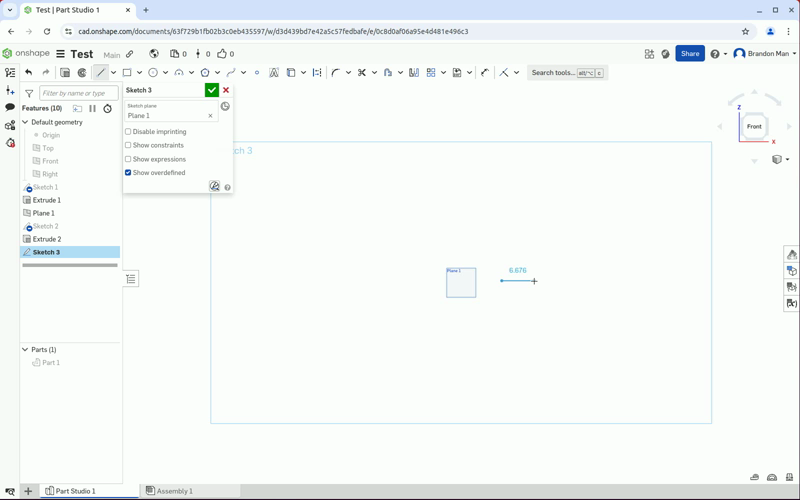
key_up(shift)
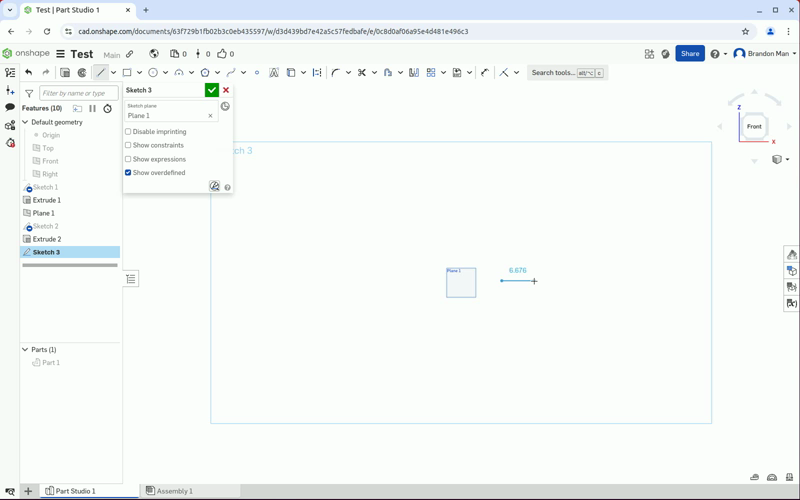
key_down(shift)
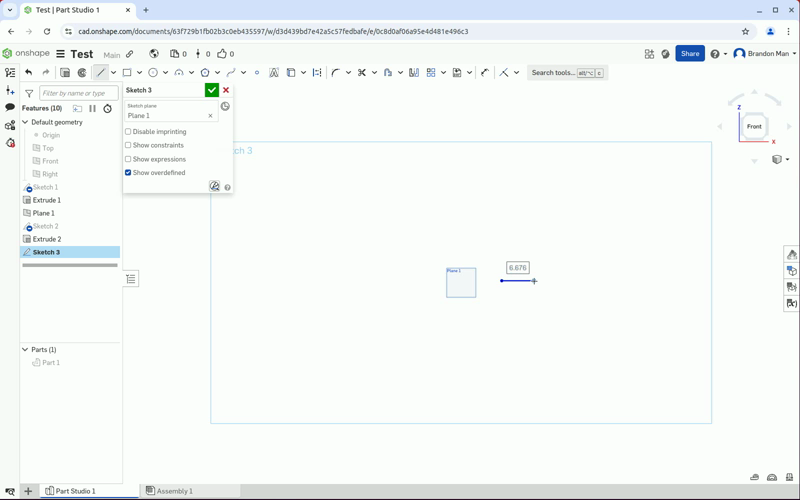
mouse_move(564, 280)
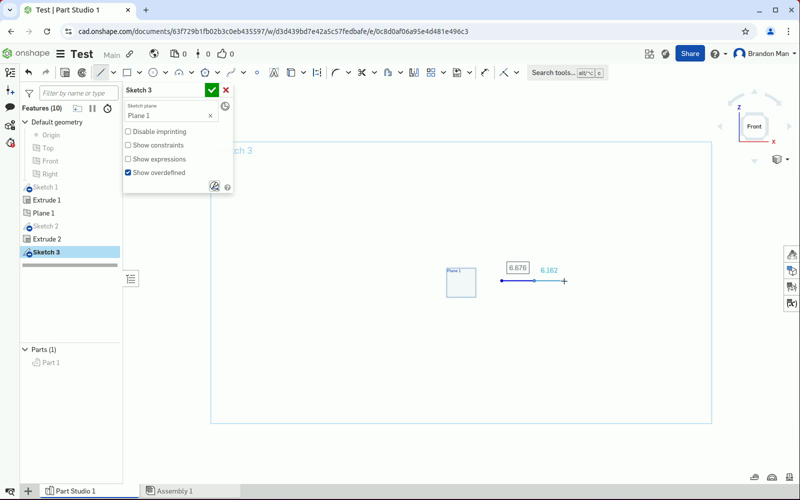
mouse_move(534, 262)
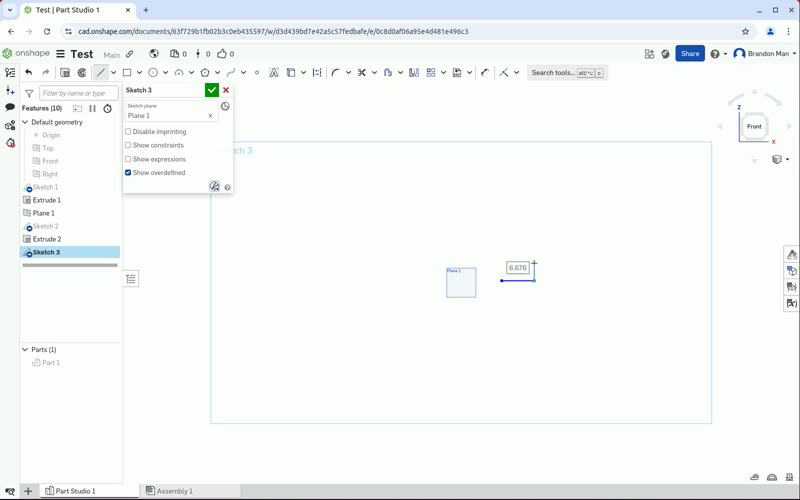
click(534, 262)
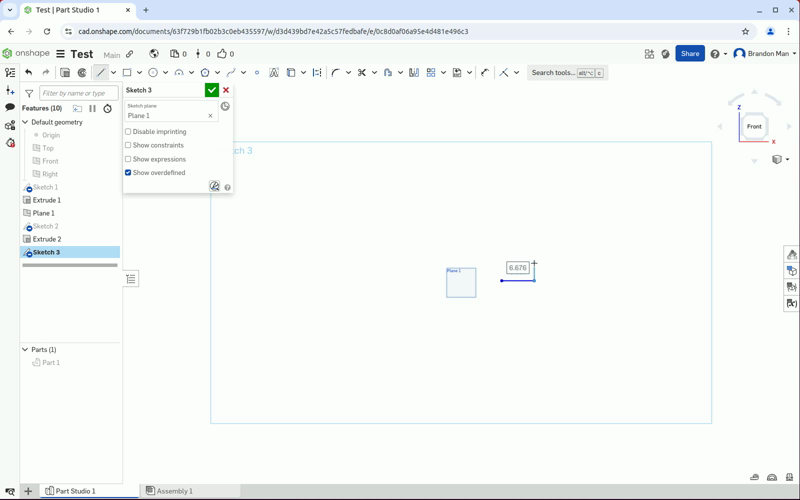
key_up(shift)
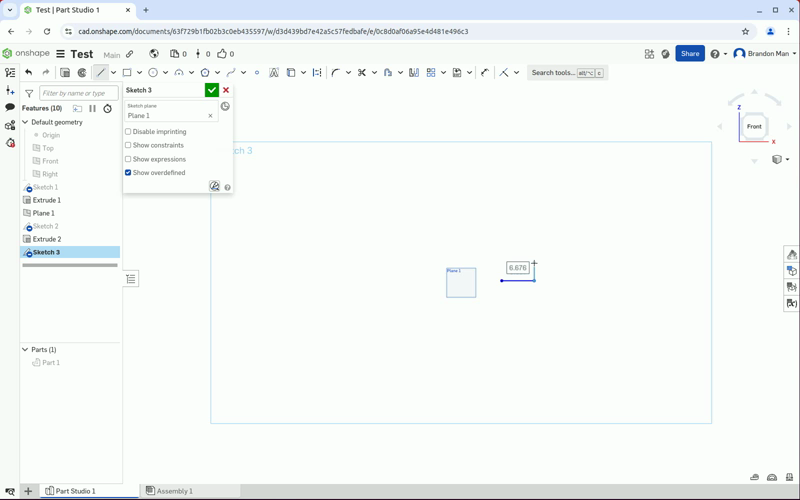
key_down(shift)
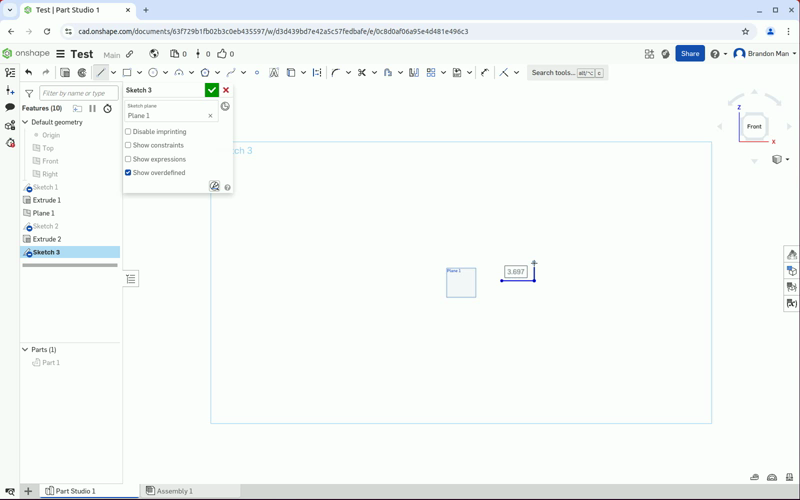
mouse_move(564, 262)
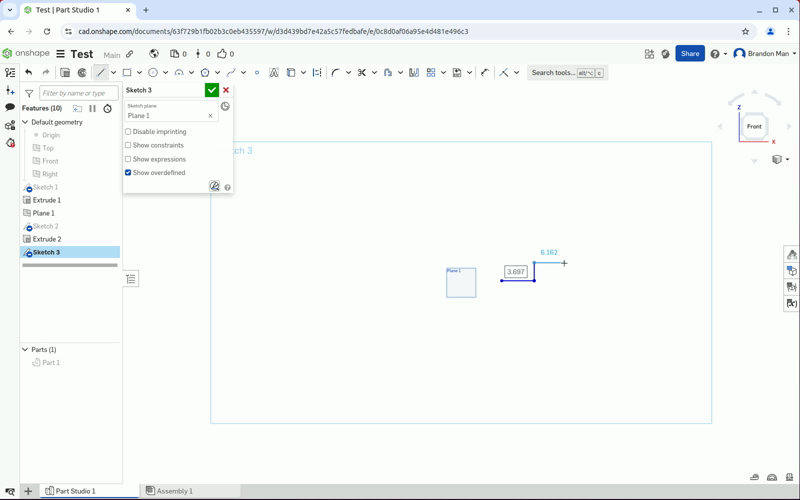
mouse_move(501, 262)
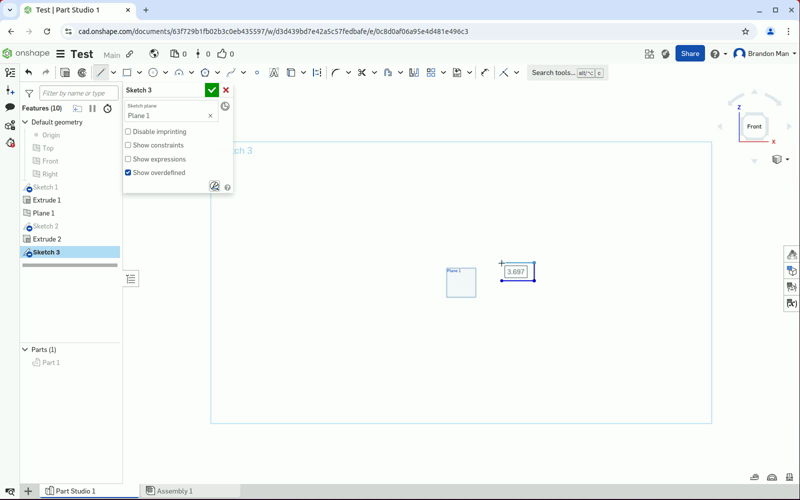
click(501, 262)
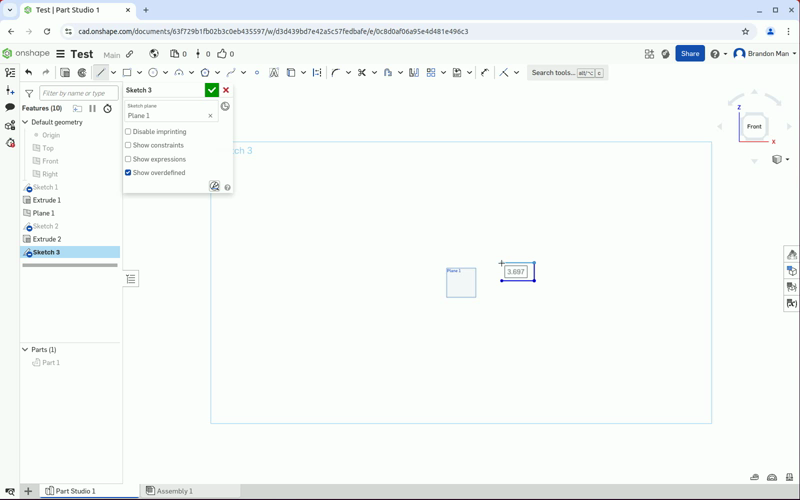
key_up(shift)
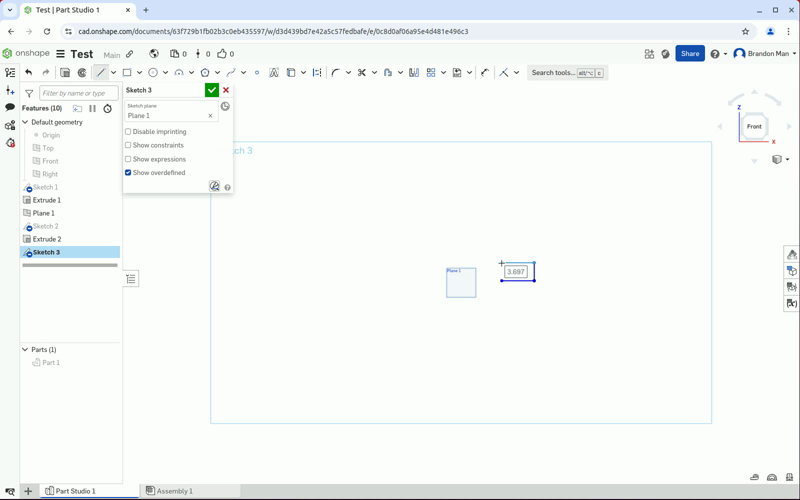
mouse_move(531, 262)
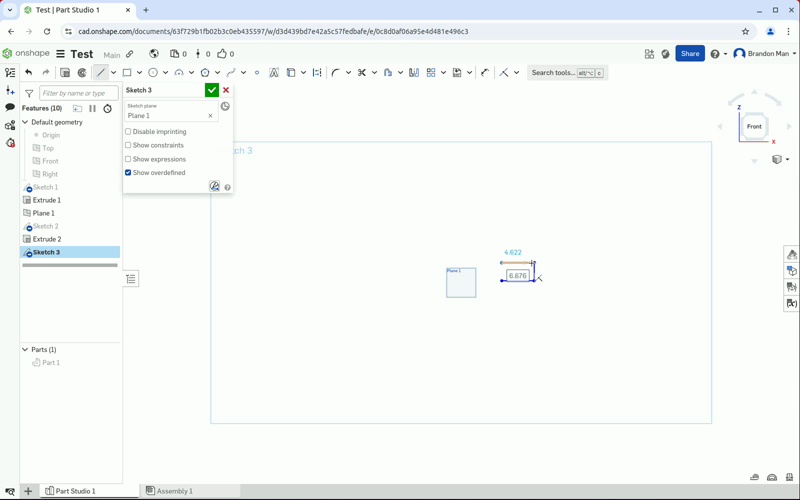
key_down(shift)
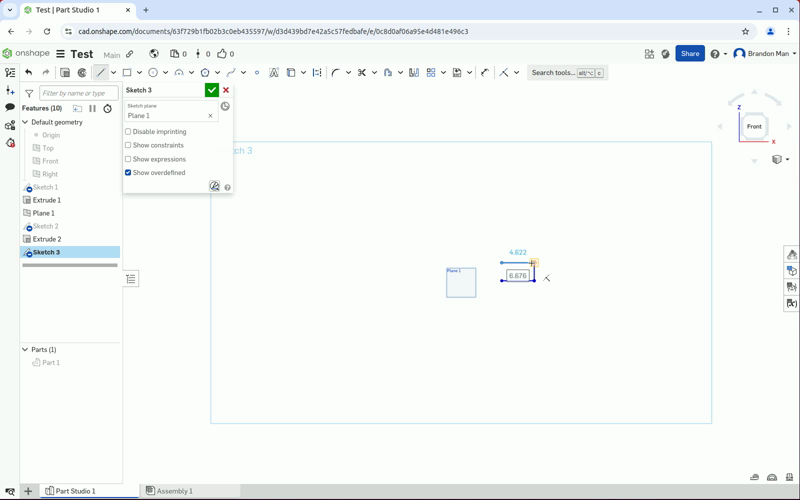
mouse_move(501, 280)
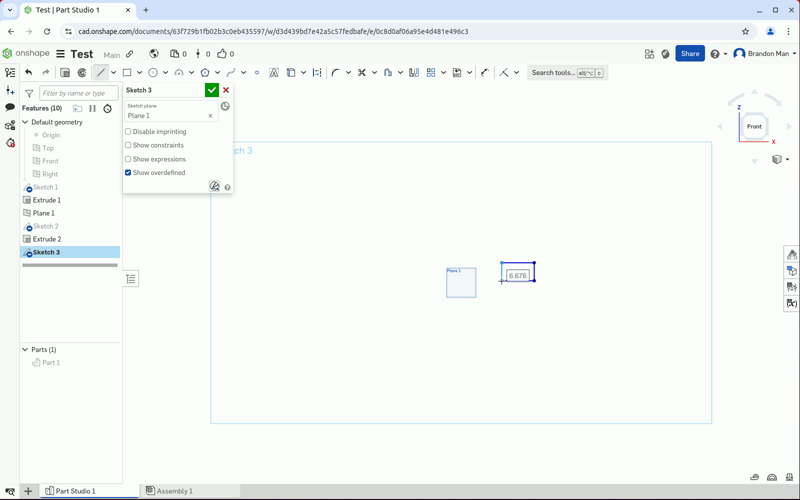
key_up(shift)
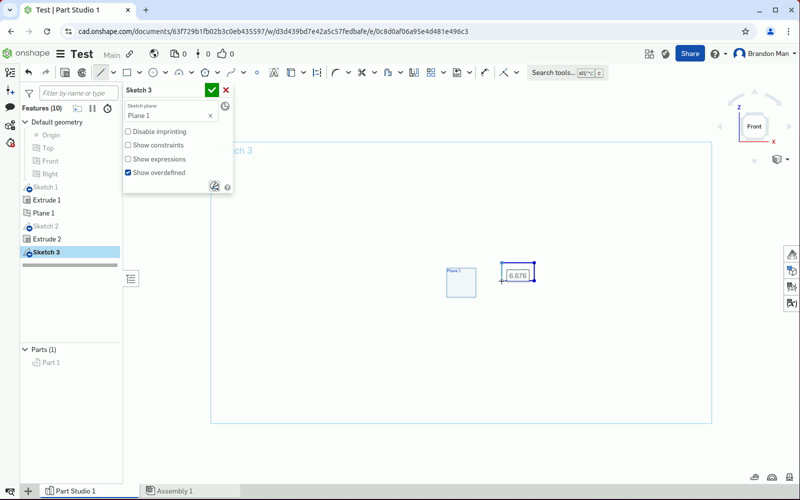
click(501, 280)
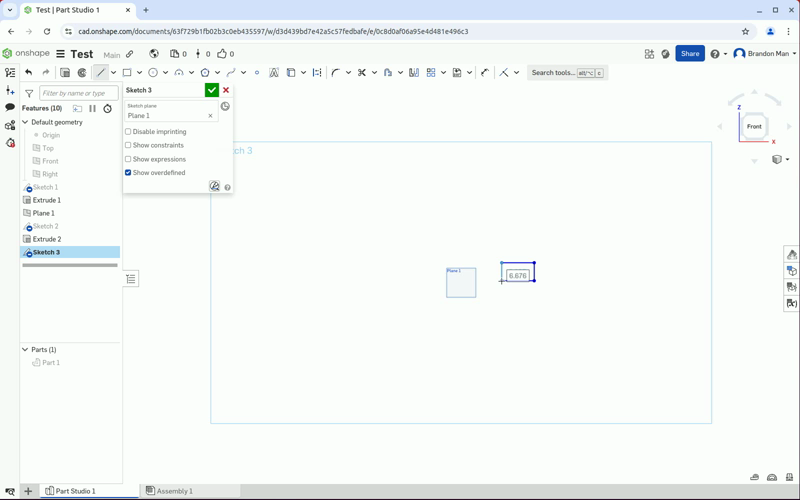
key(esc)
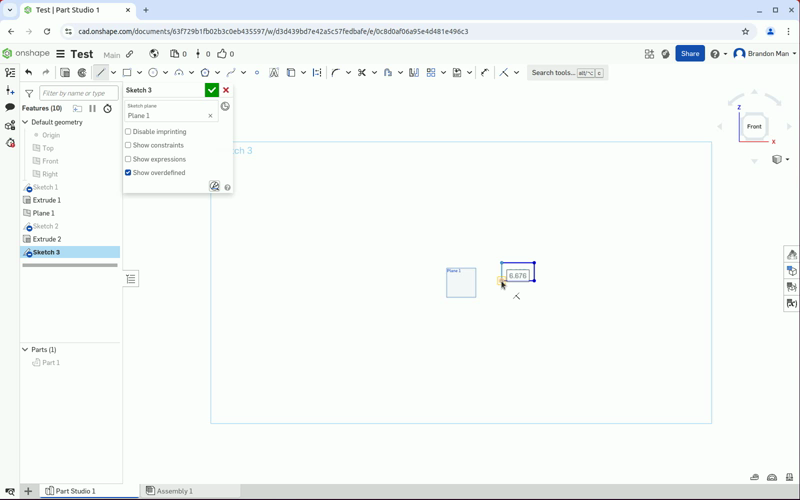
mouse_move(513, 276)
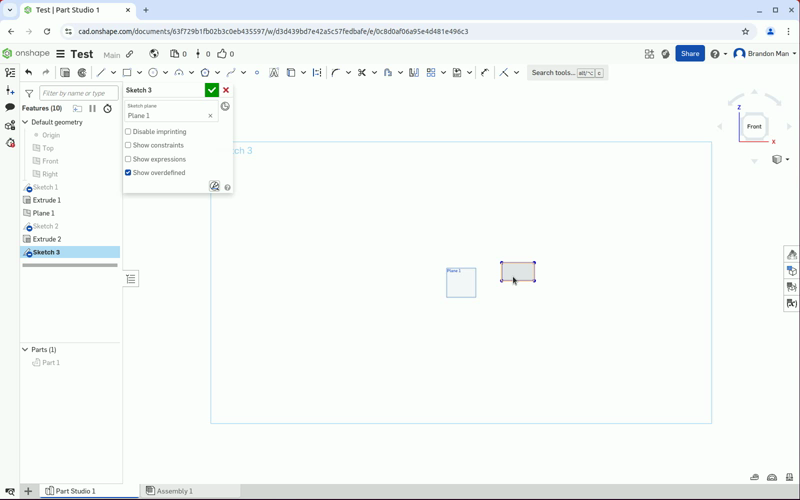
scroll(6)
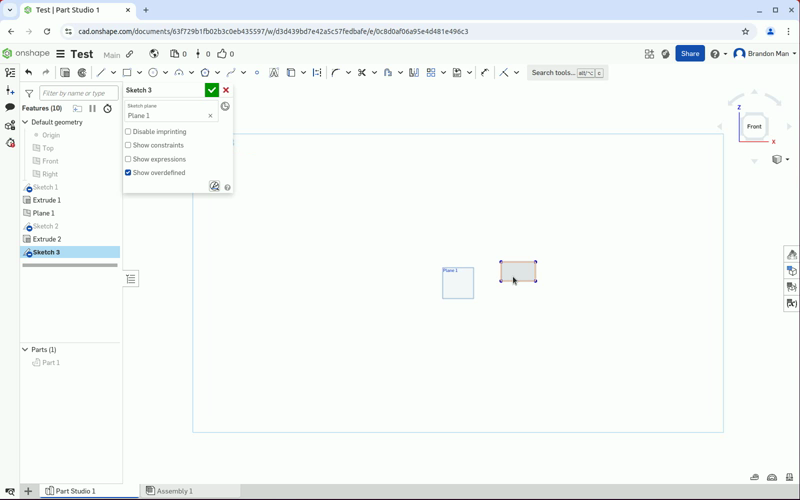
scroll(6)
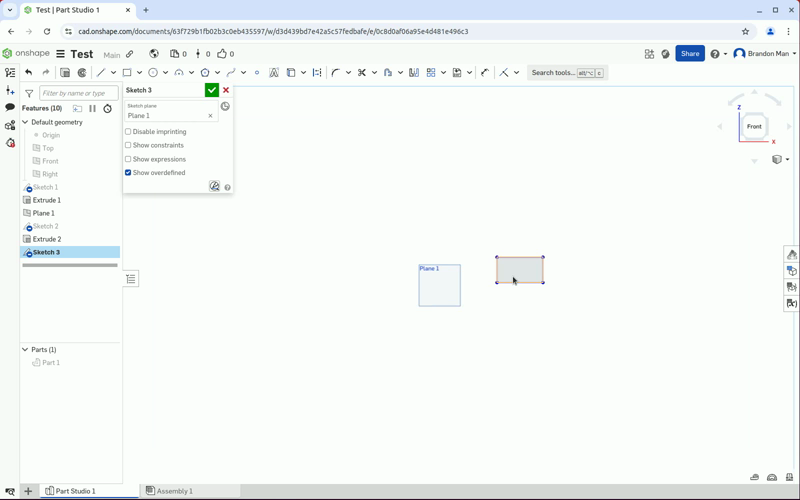
scroll(6)
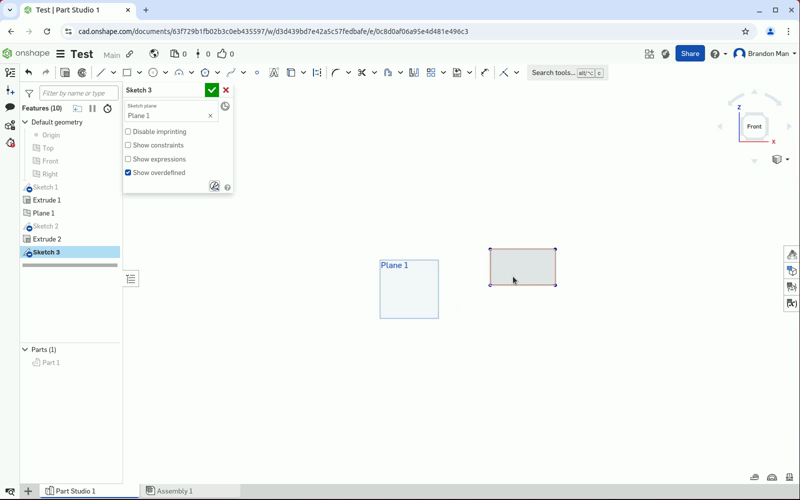
scroll(6)
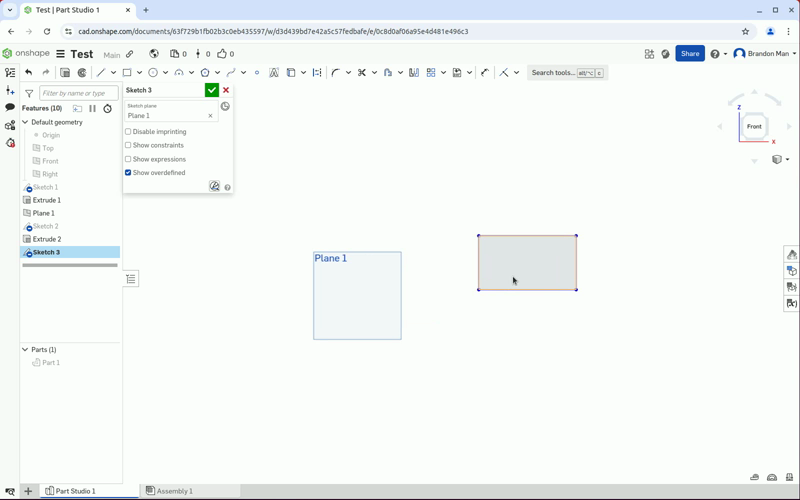
scroll(6)
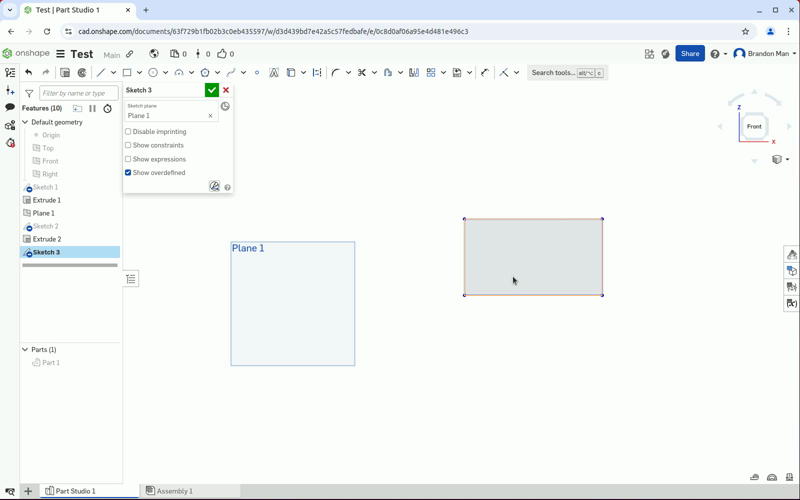
scroll(6)
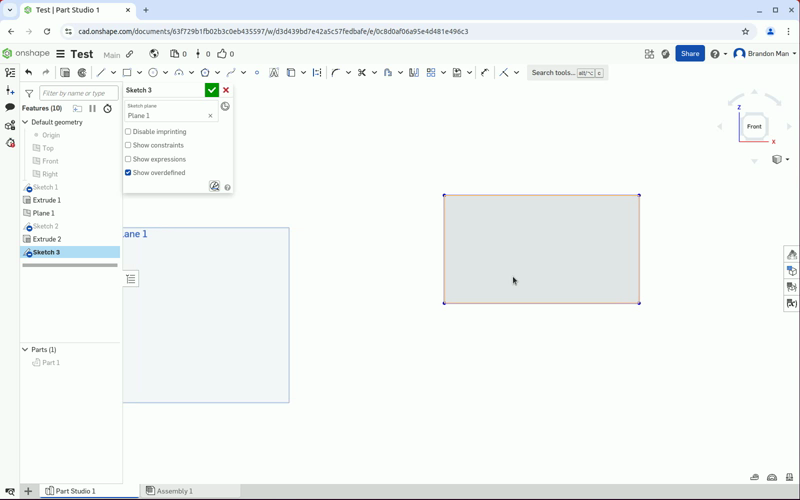
scroll(6)
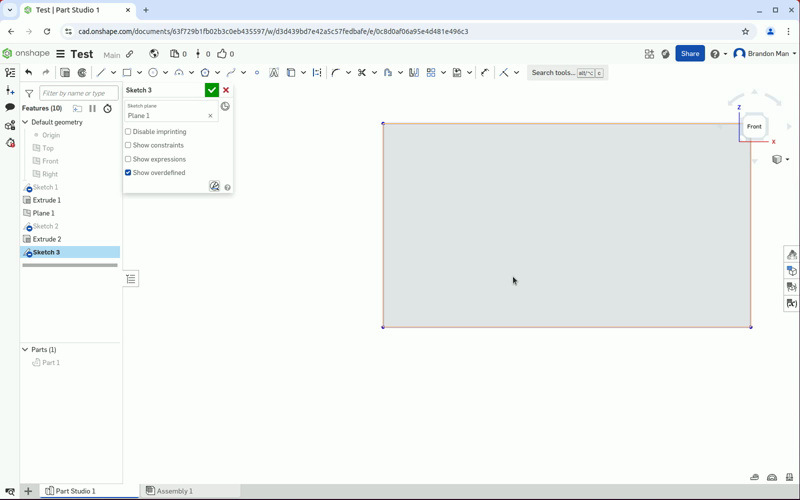
click(513, 276)
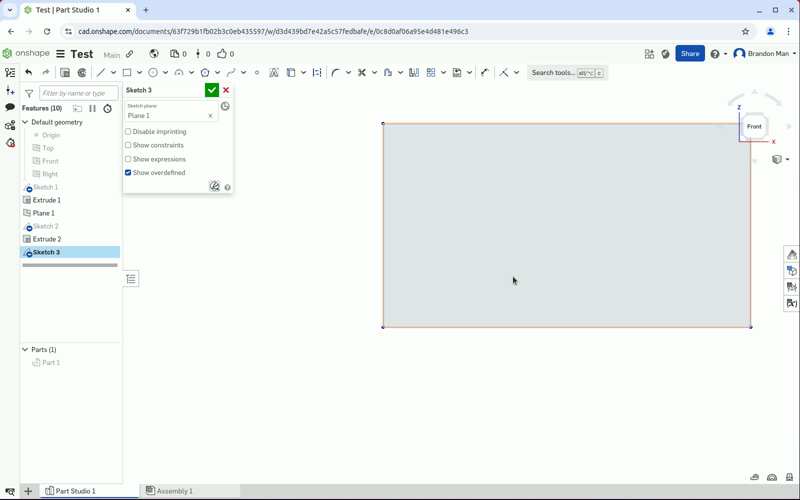
scroll(-6)
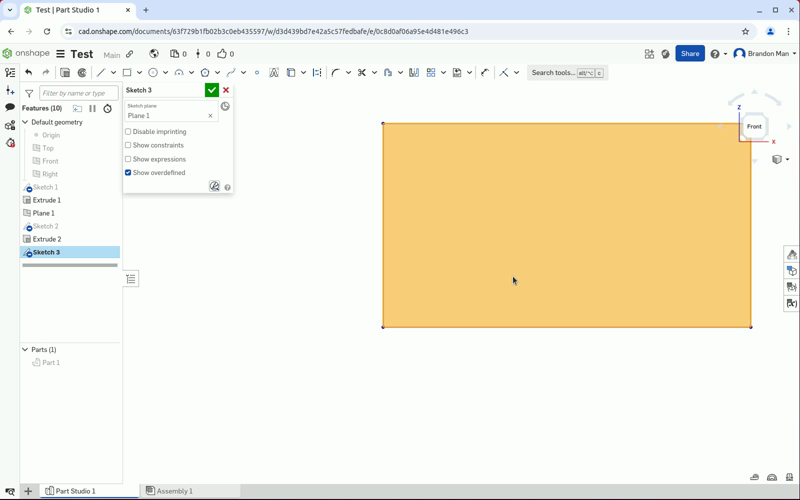
scroll(-6)
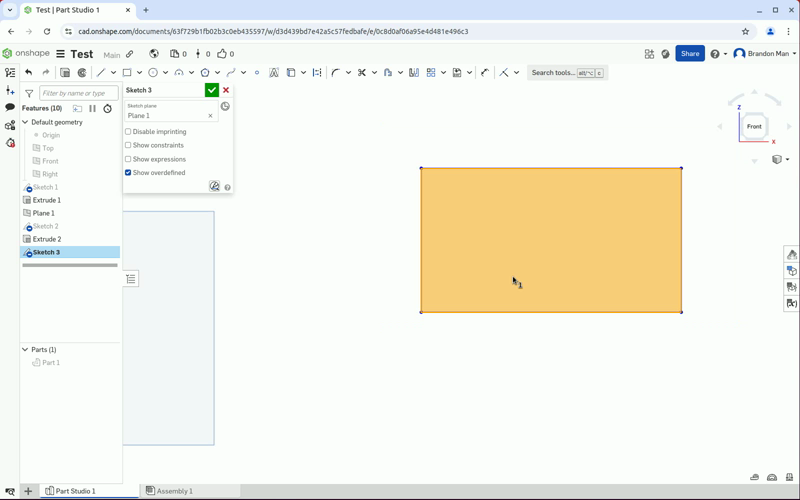
scroll(-6)
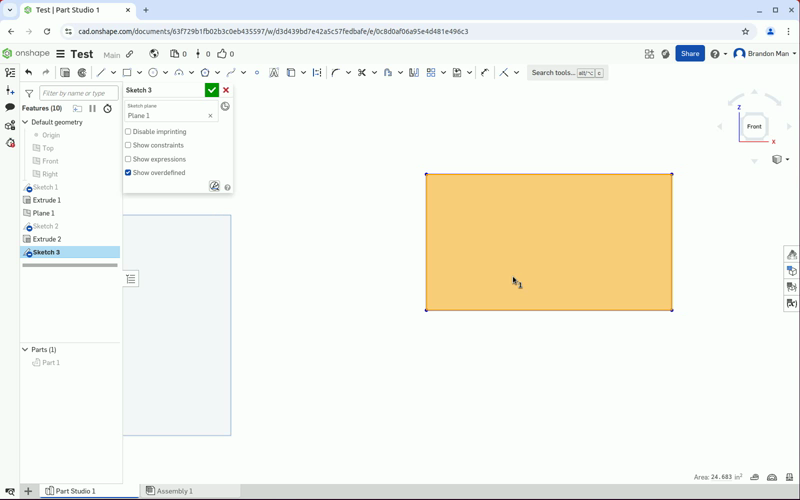
scroll(-6)
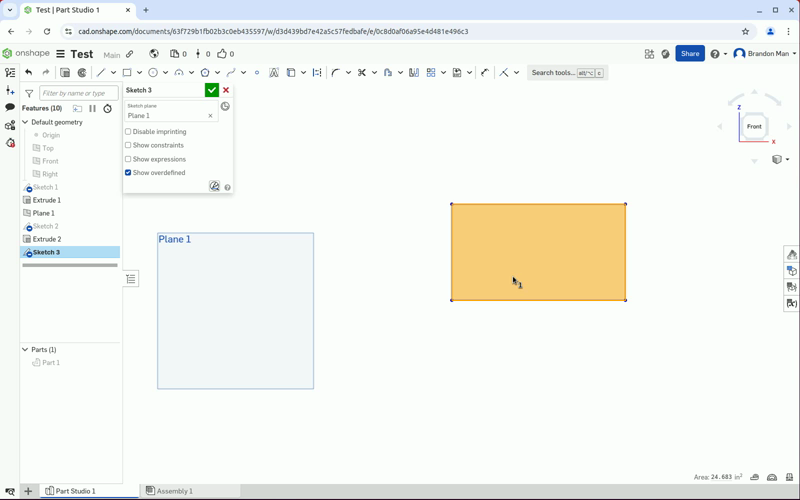
scroll(-6)
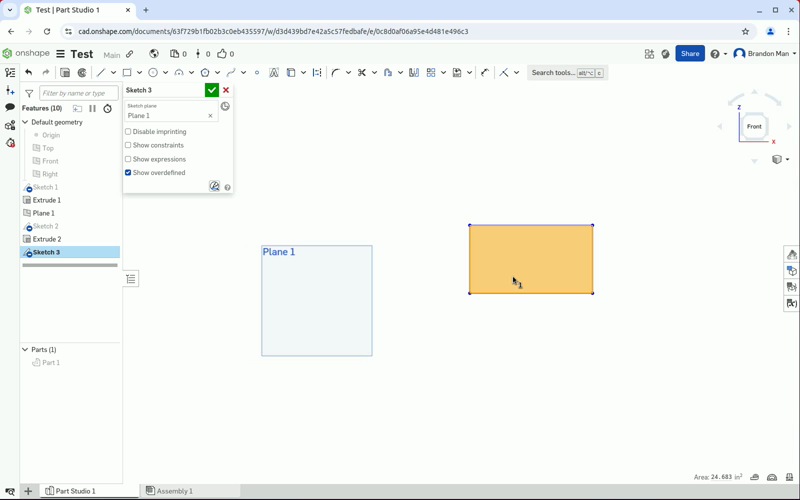
scroll(-6)
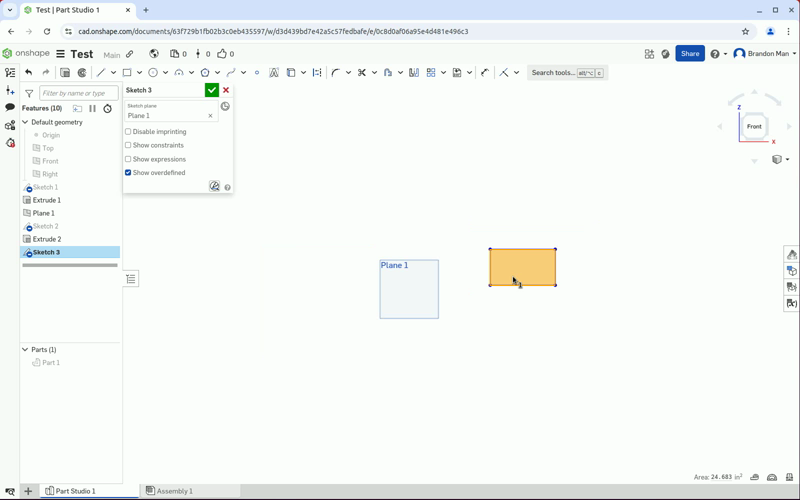
scroll(-6)
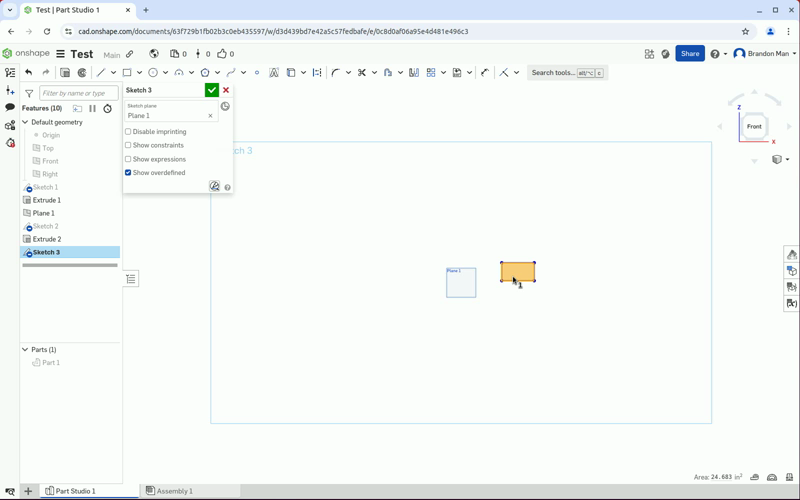
mouse_move(73, 352)
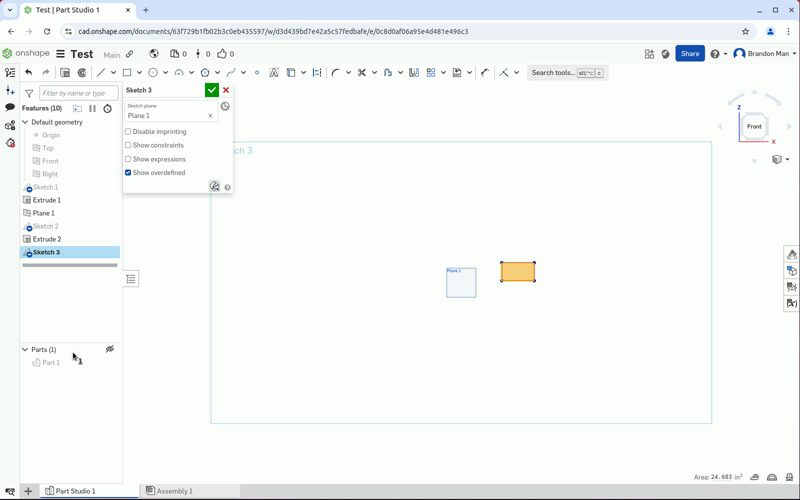
key(shift+y)
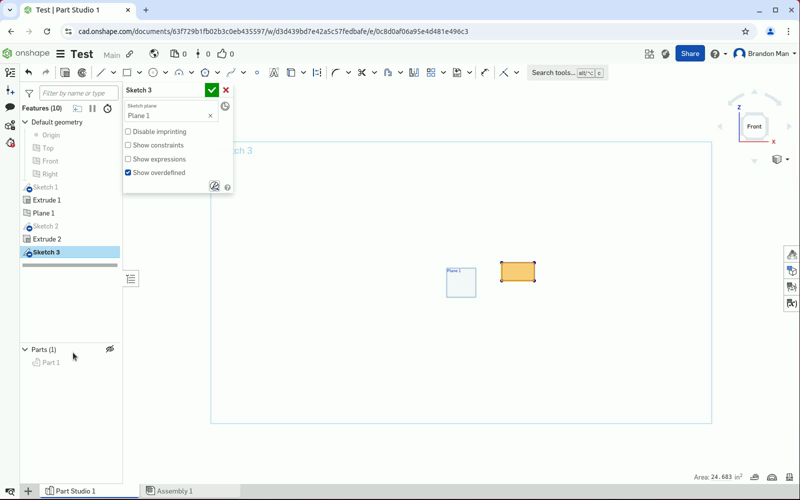
key(shift+e)
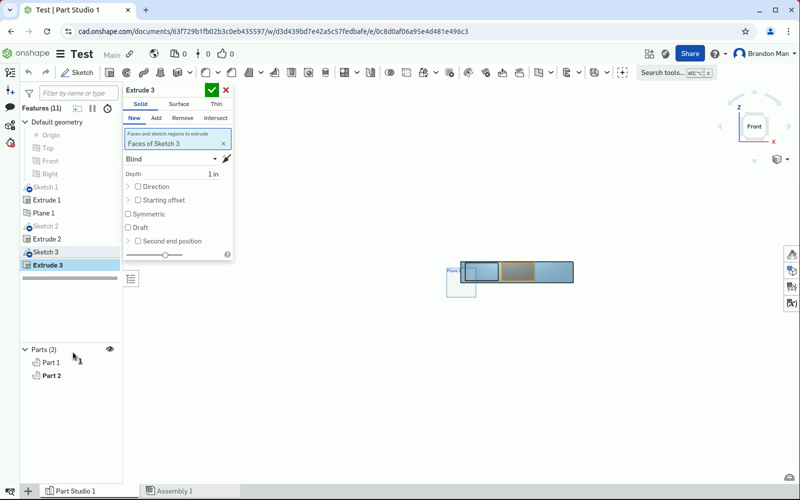
mouse_move(143, 106)
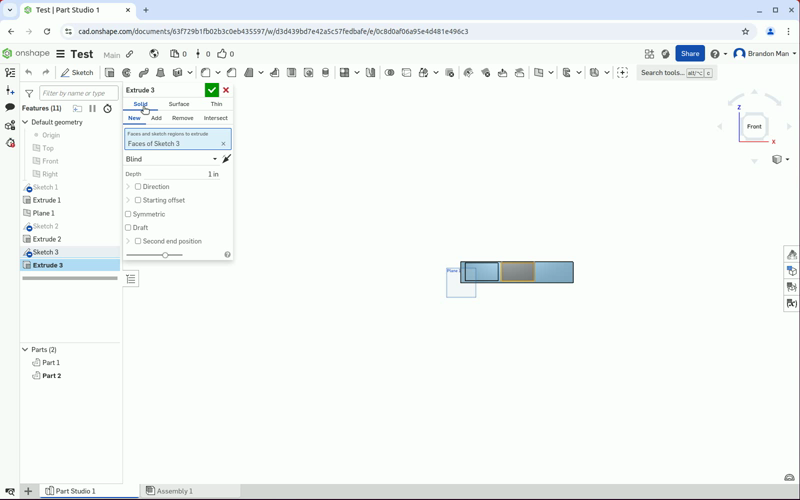
click(143, 106)
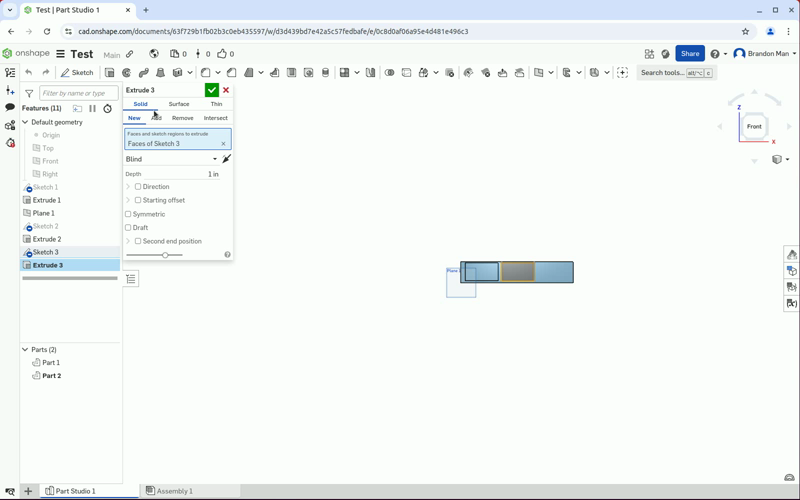
mouse_move(186, 120)
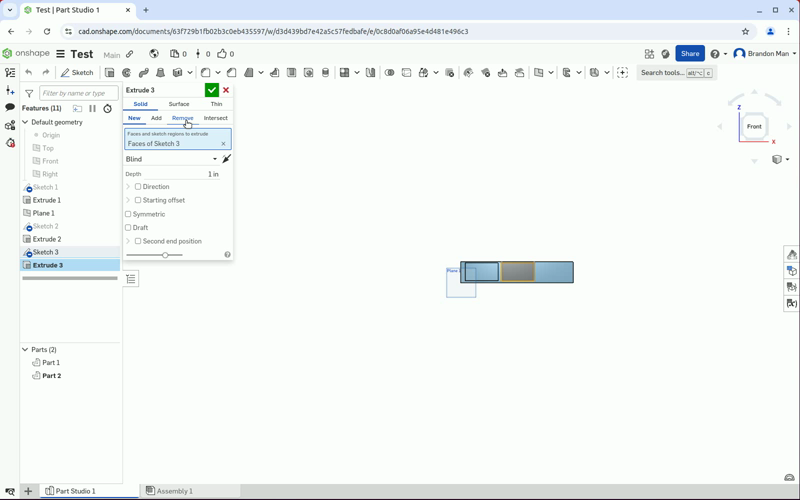
click(186, 120)
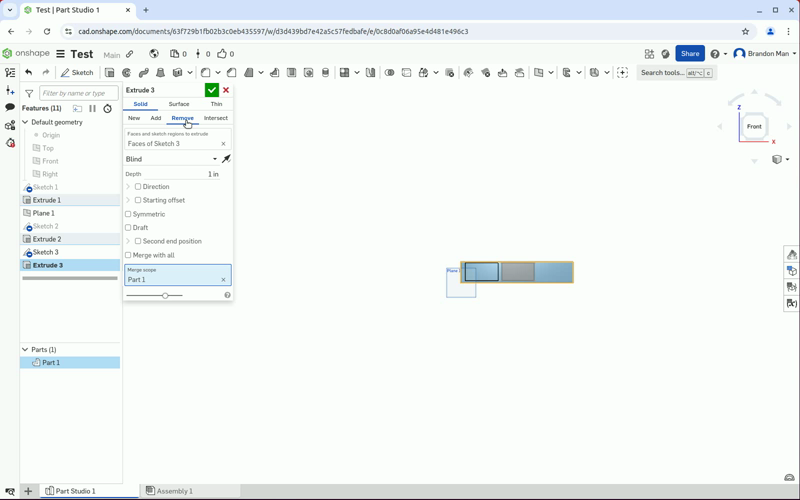
key(tab, 4)
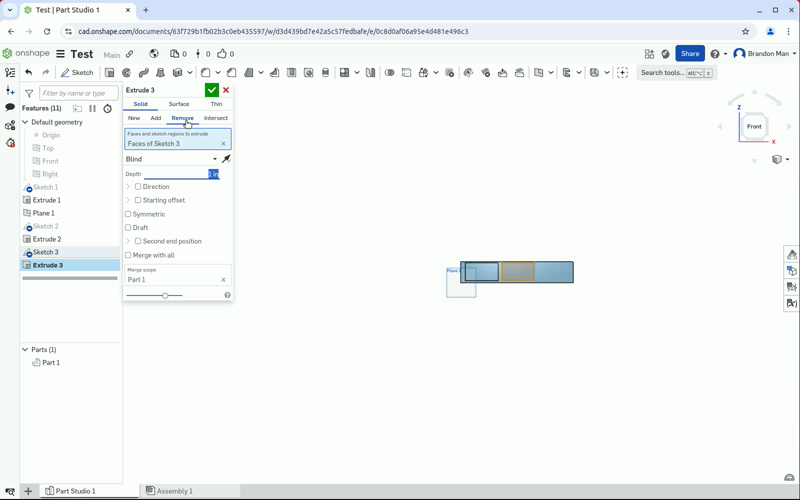
text(0.241)
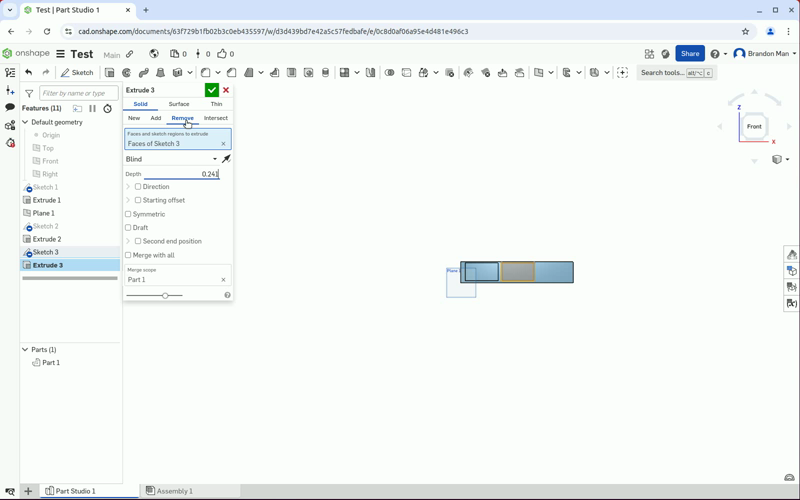
key(tab, 6)
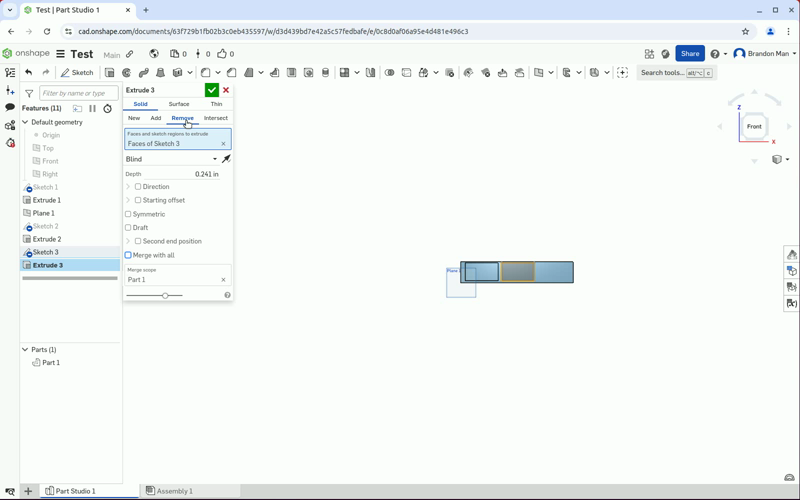
key(space)
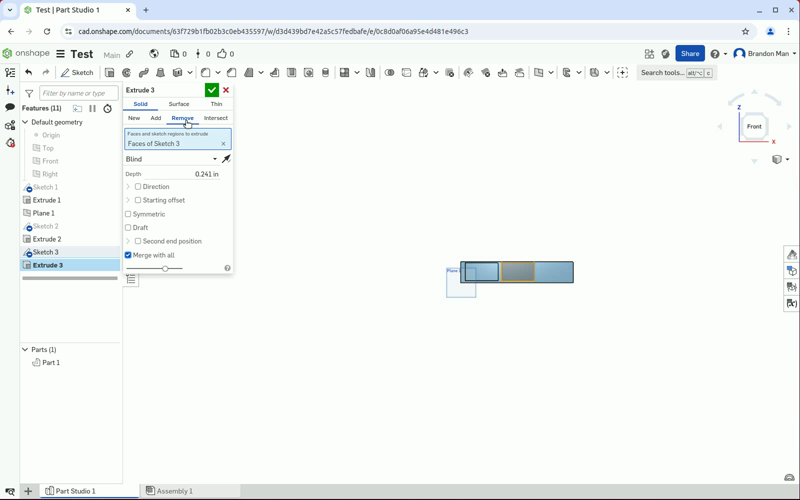
key(enter)
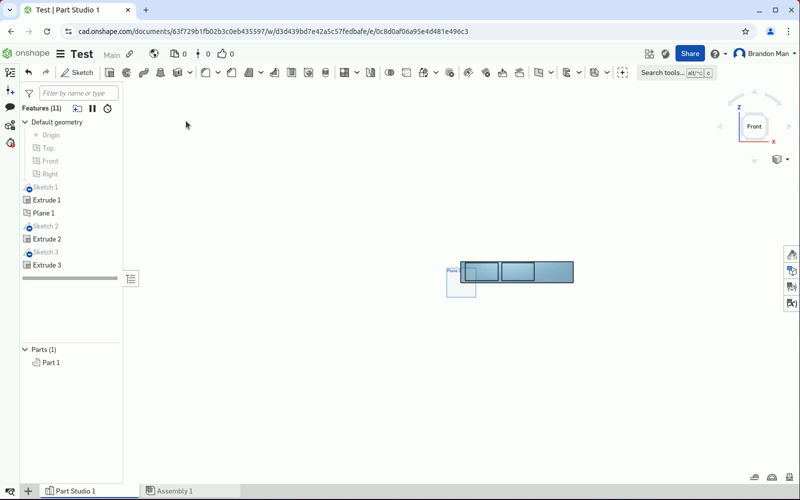
key(shift+h)
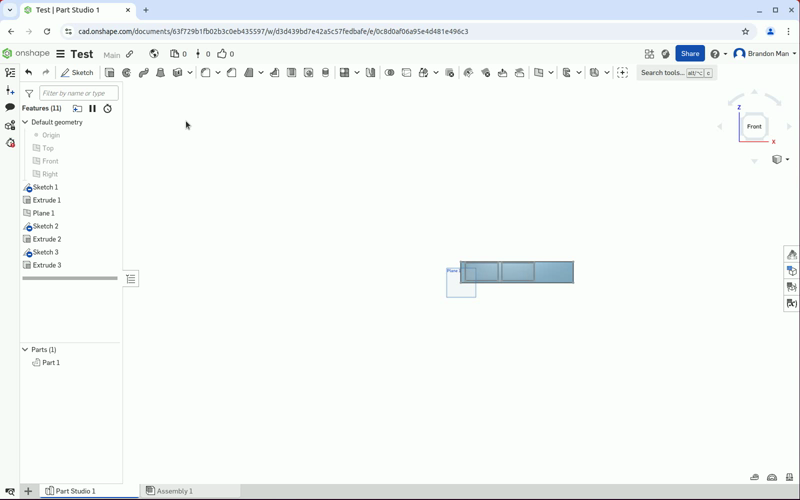
key(shift+h)
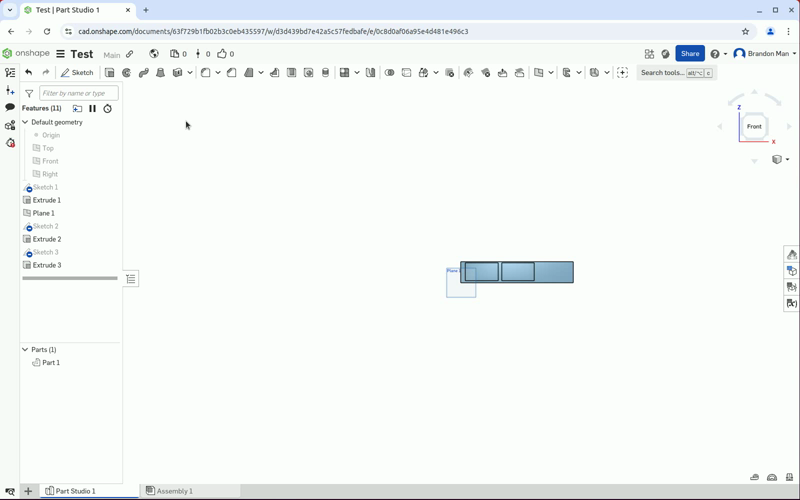
mouse_move(73, 189)
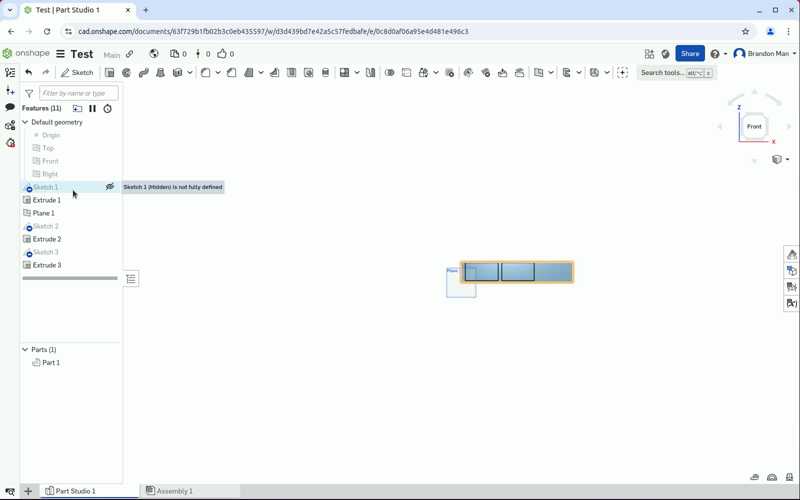
click(73, 189)
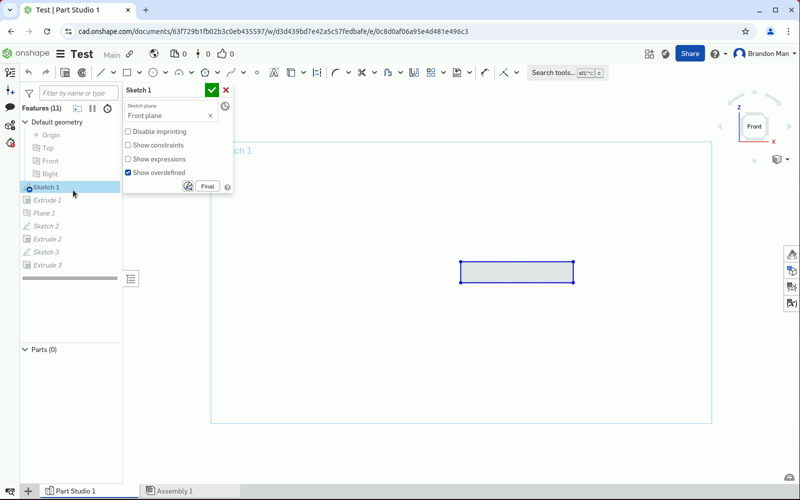
mouse_move(229, 92)
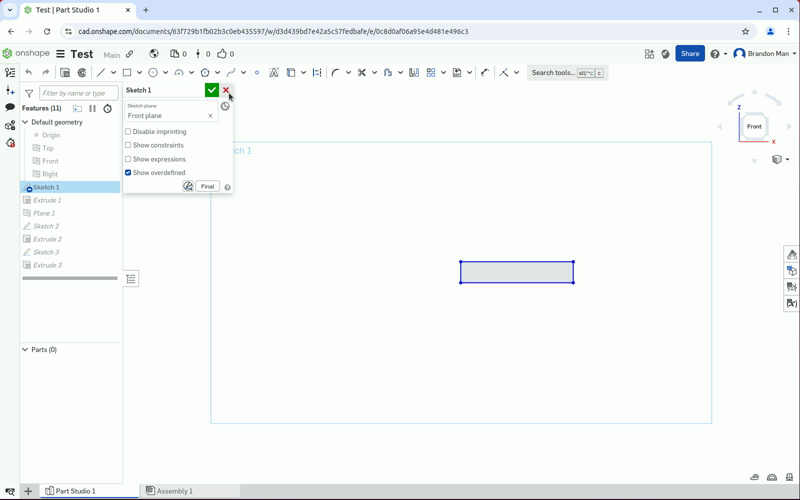
click(229, 92)
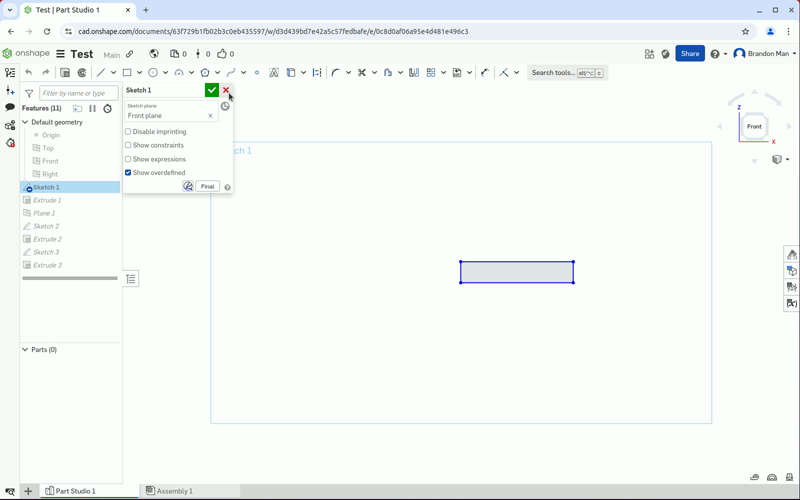
key(shift+s)
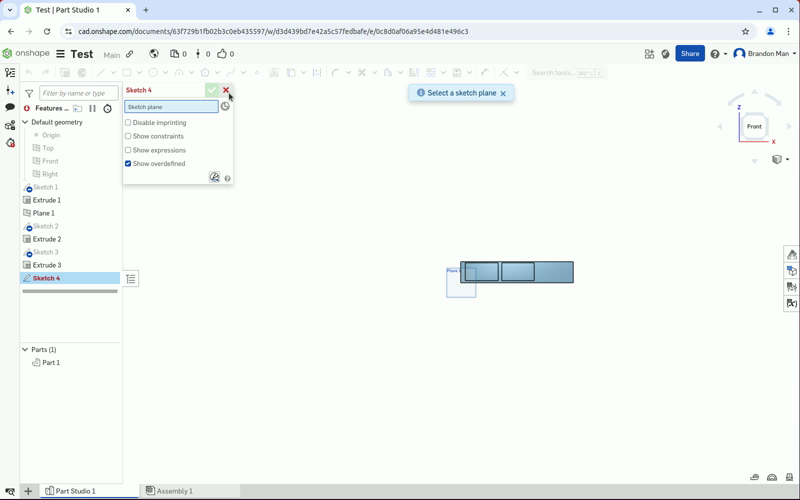
mouse_move(73, 215)
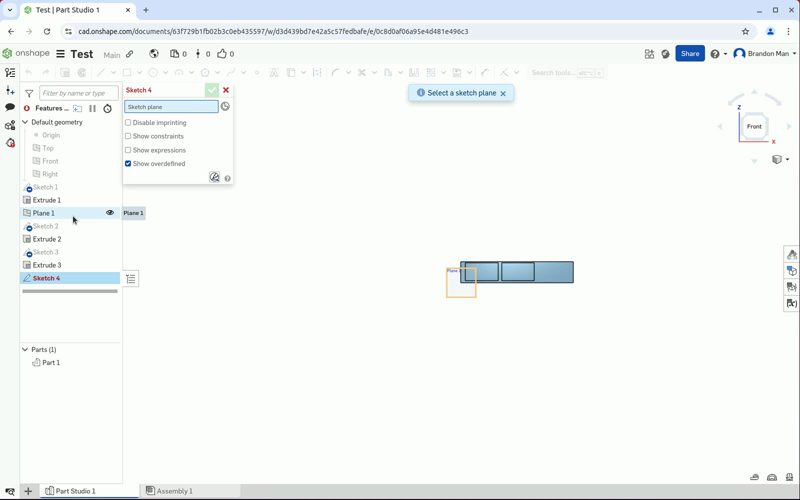
click(73, 215)
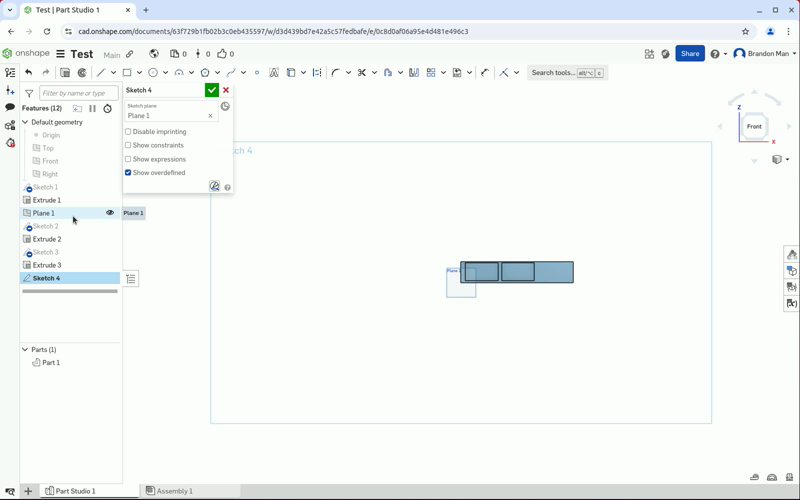
mouse_move(73, 352)
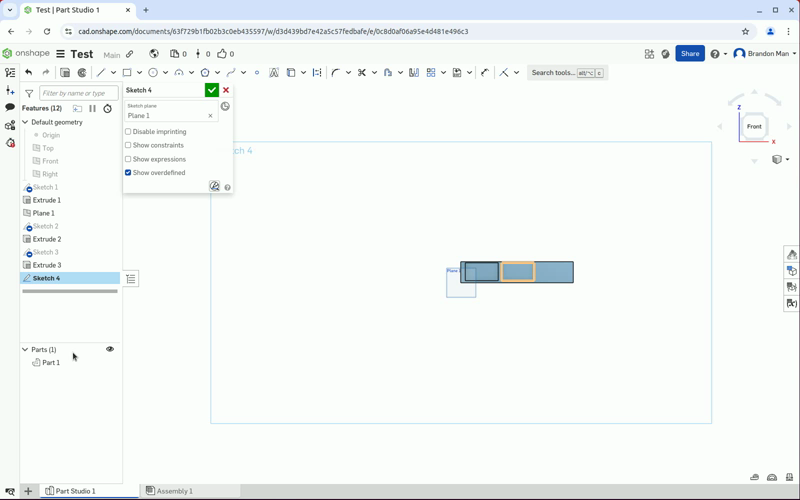
key(y)
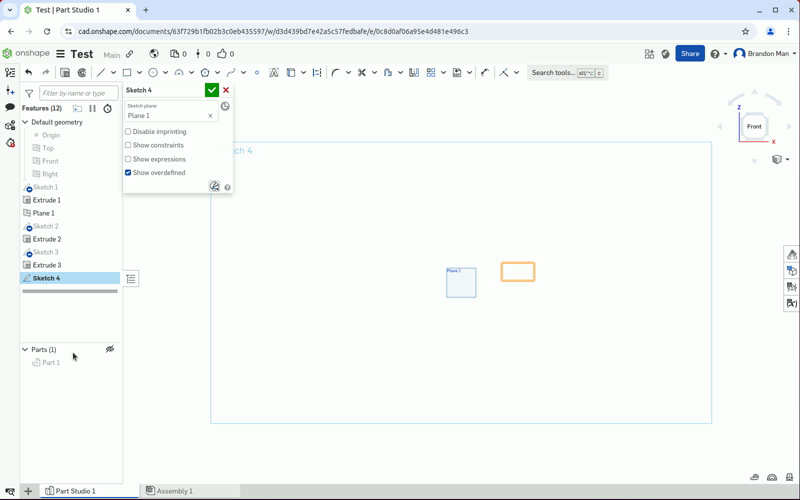
key(l)
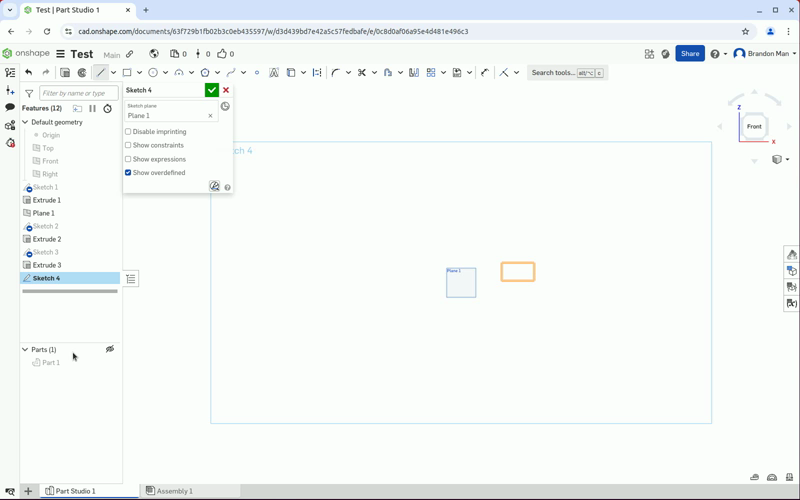
key_down(shift)
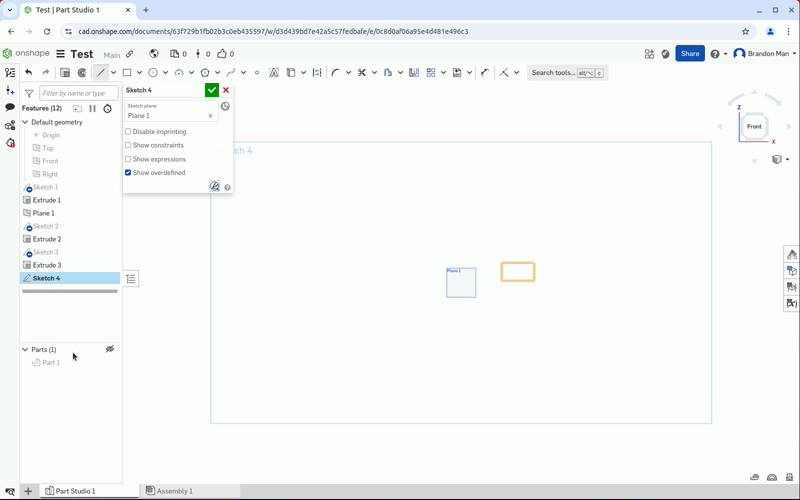
mouse_move(537, 280)
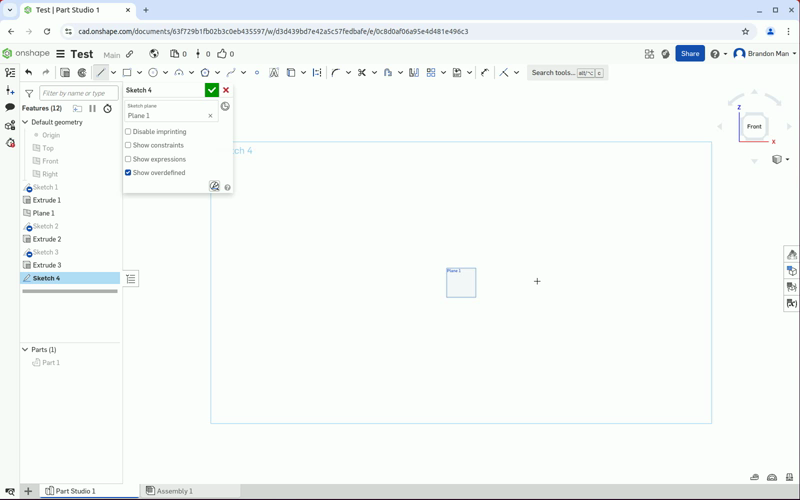
click(537, 280)
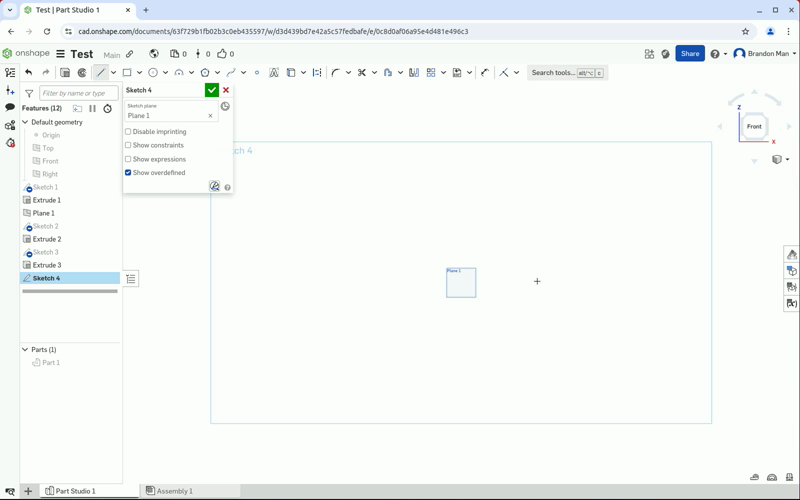
key_up(shift)
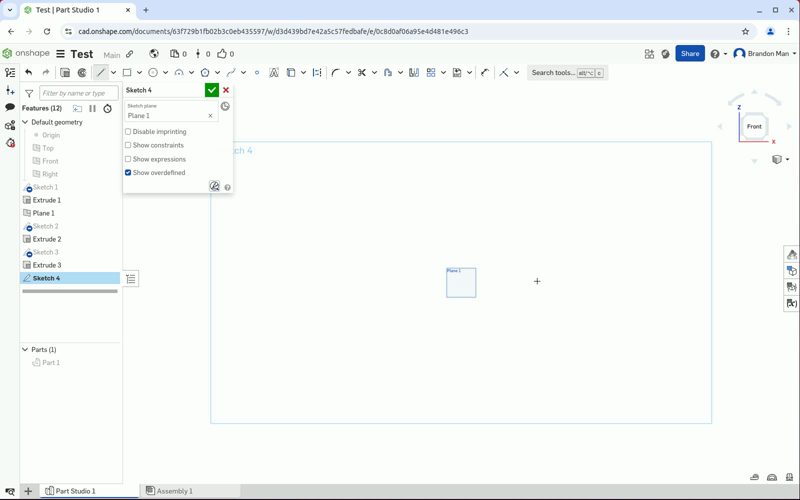
key_down(shift)
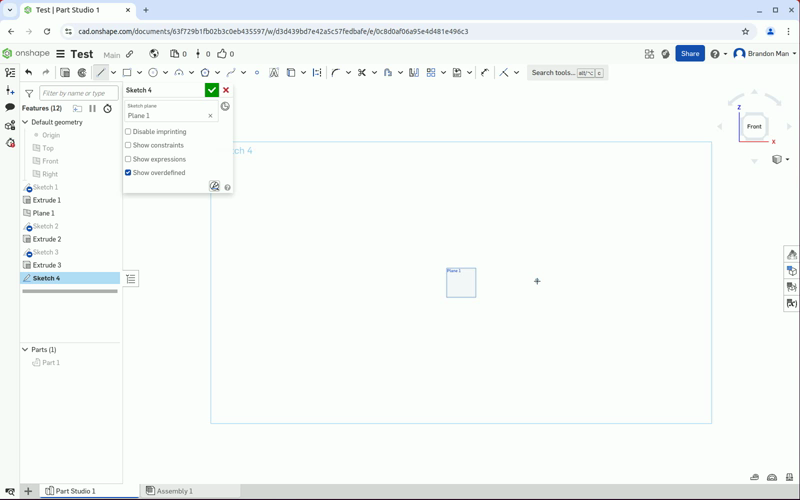
mouse_move(567, 280)
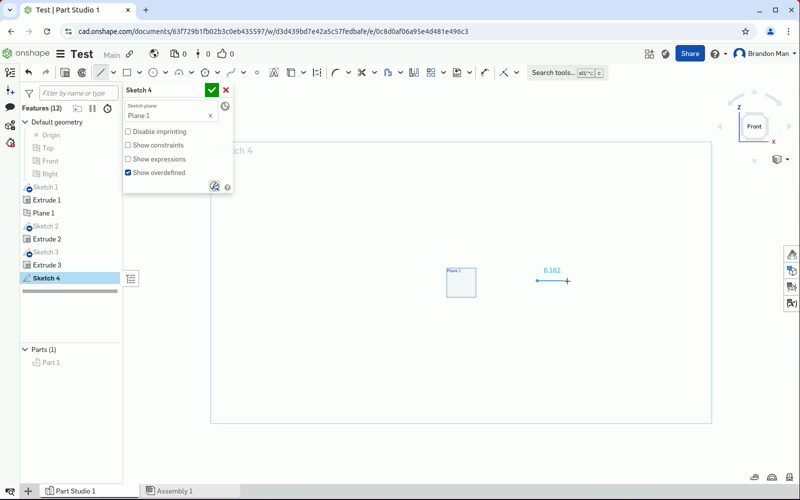
mouse_move(569, 280)
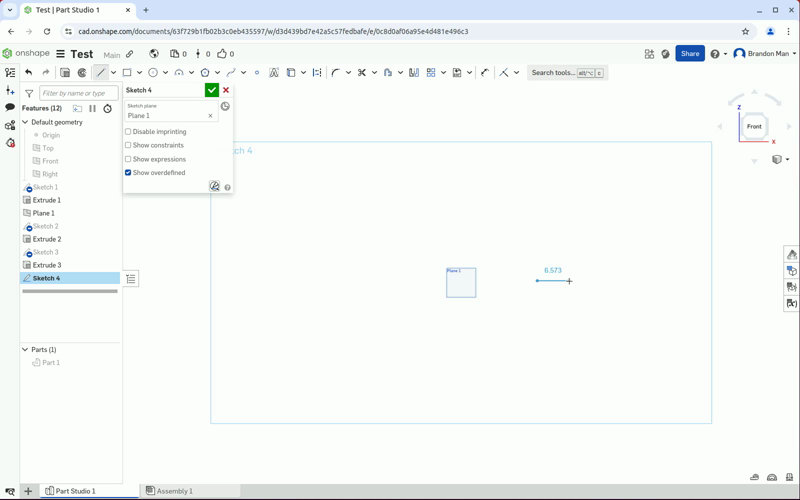
click(569, 280)
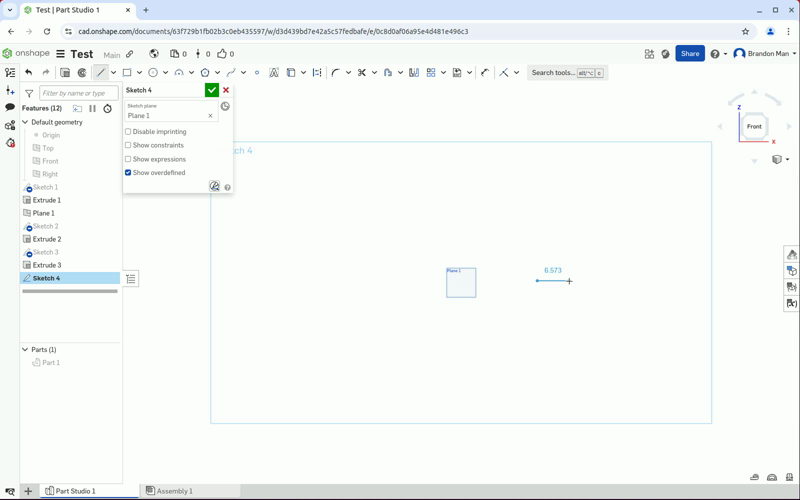
key_up(shift)
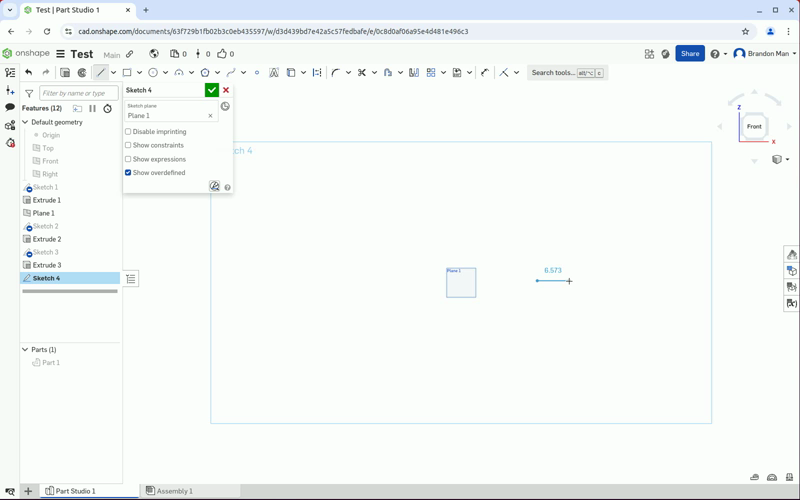
key_down(shift)
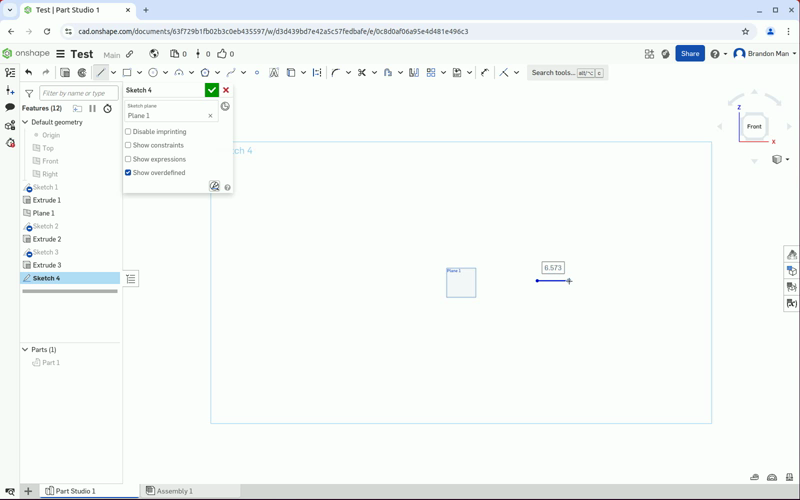
mouse_move(589, 280)
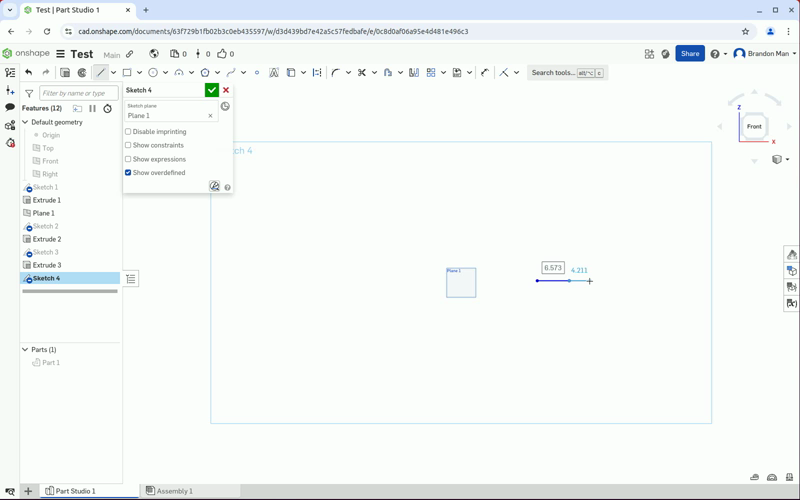
mouse_move(569, 262)
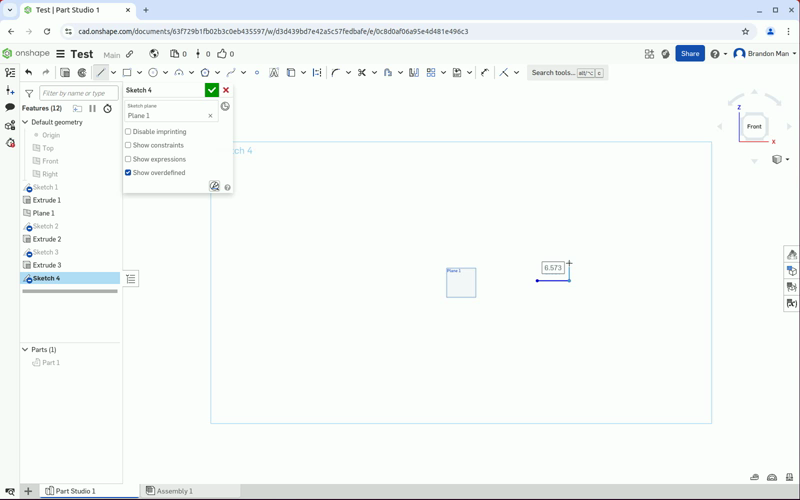
click(569, 262)
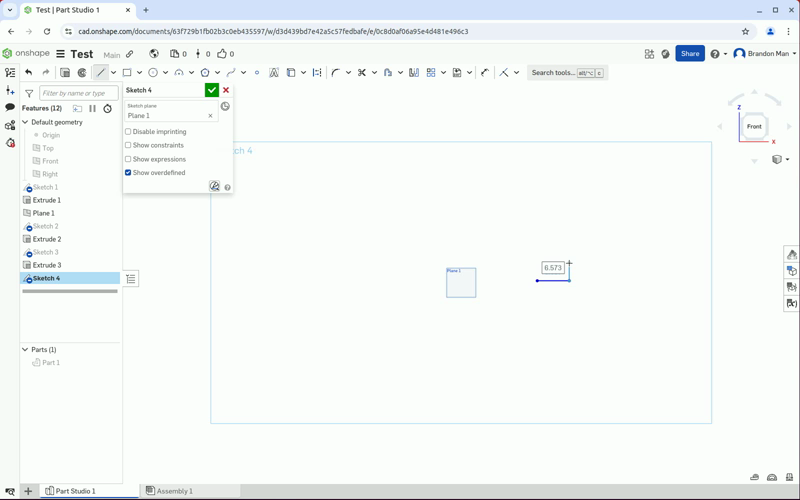
key_up(shift)
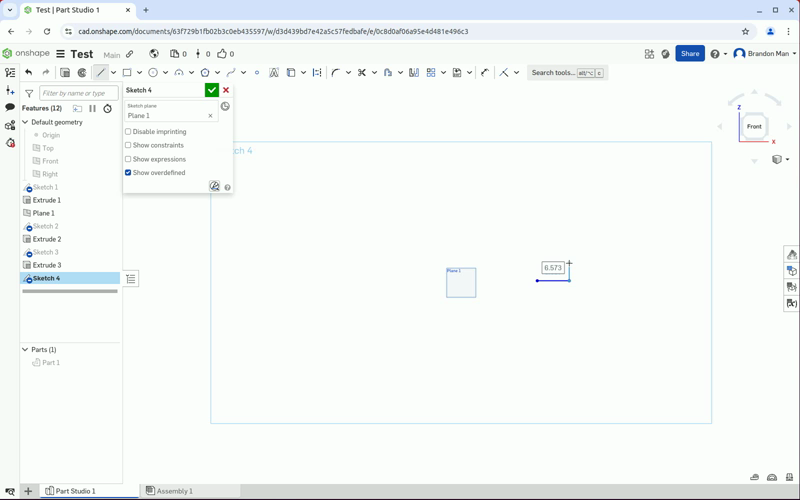
key_down(shift)
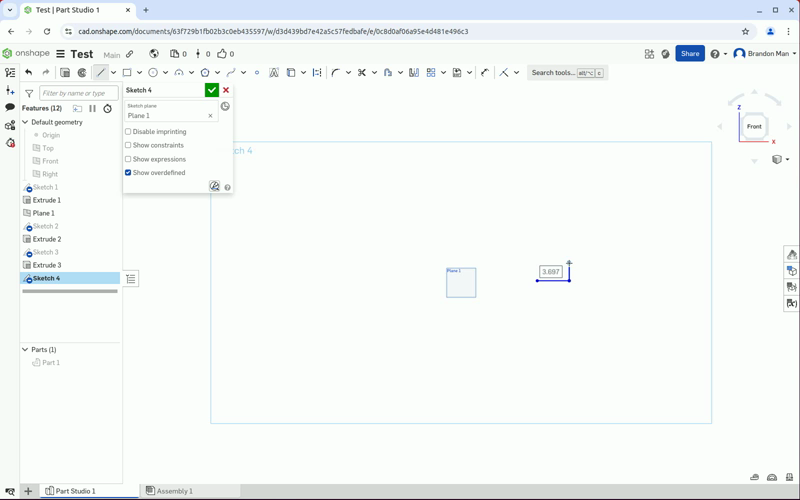
mouse_move(589, 262)
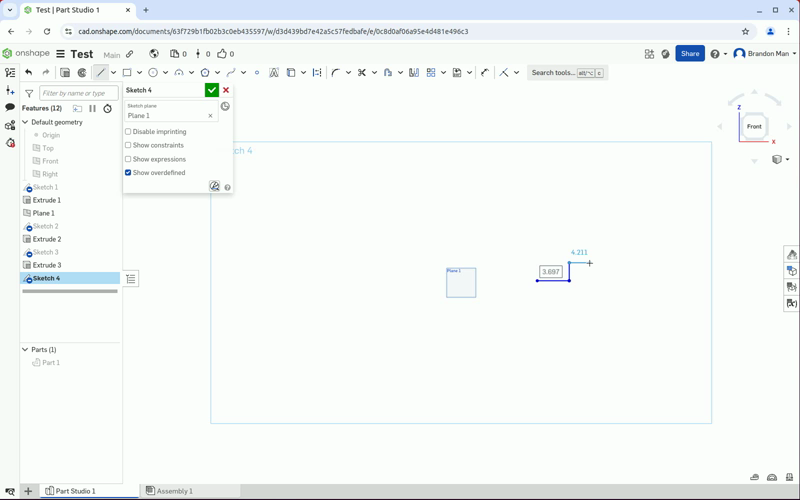
mouse_move(537, 262)
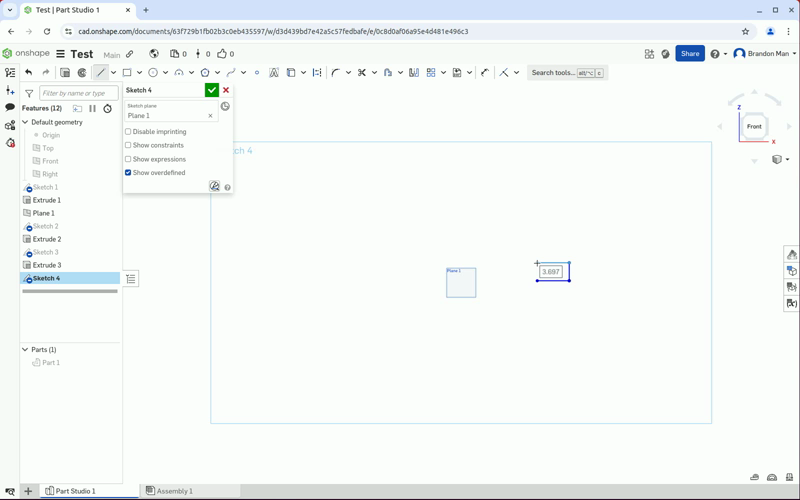
click(537, 262)
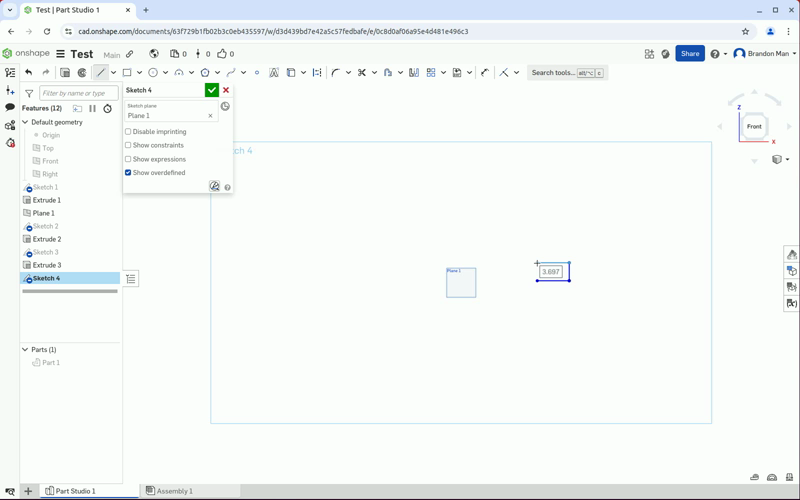
key_up(shift)
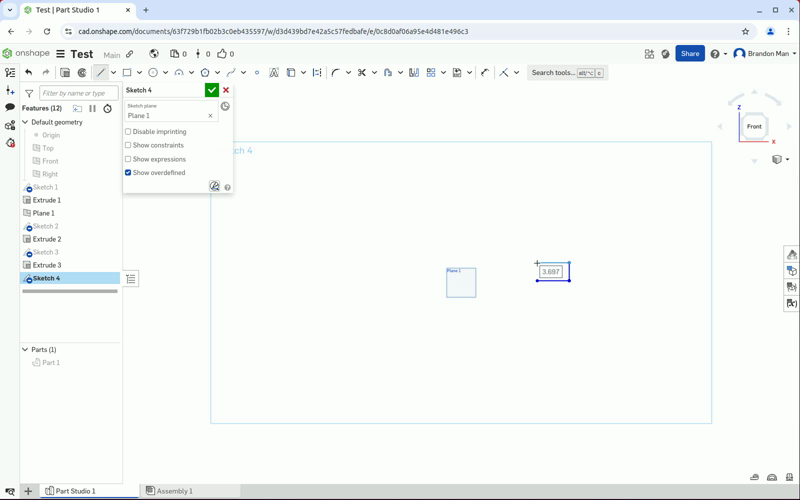
mouse_move(567, 262)
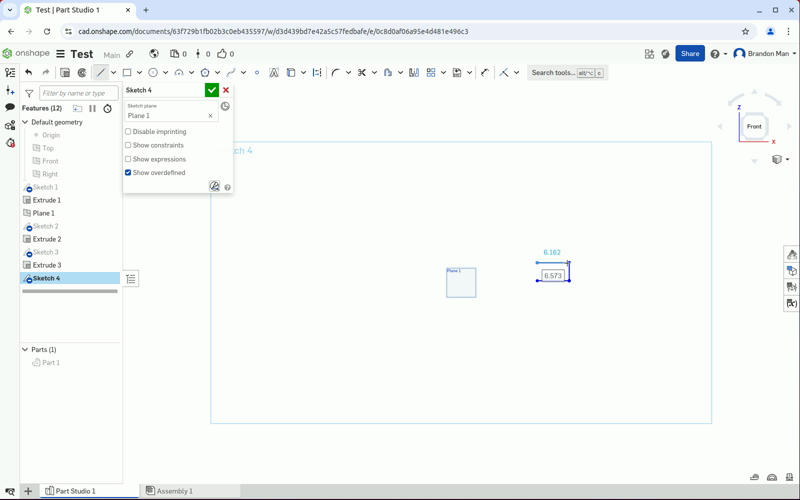
key_down(shift)
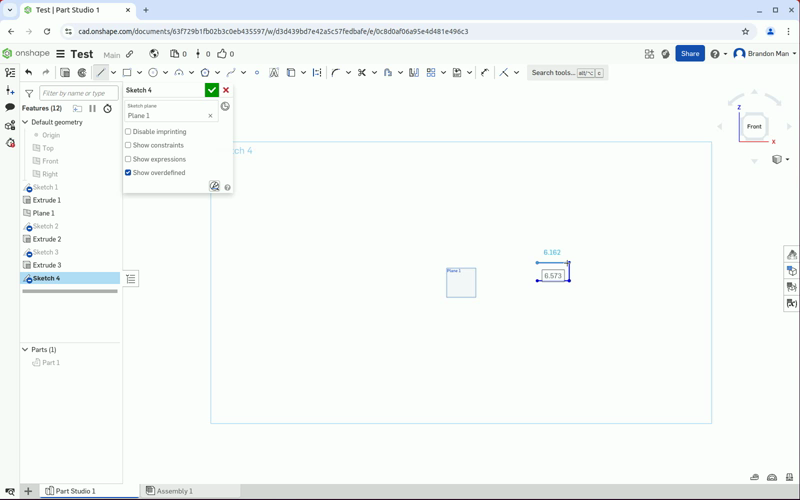
mouse_move(537, 280)
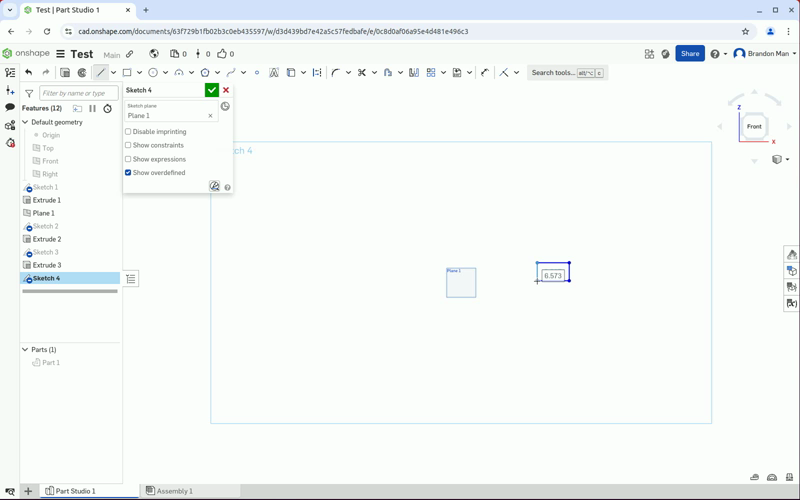
key_up(shift)
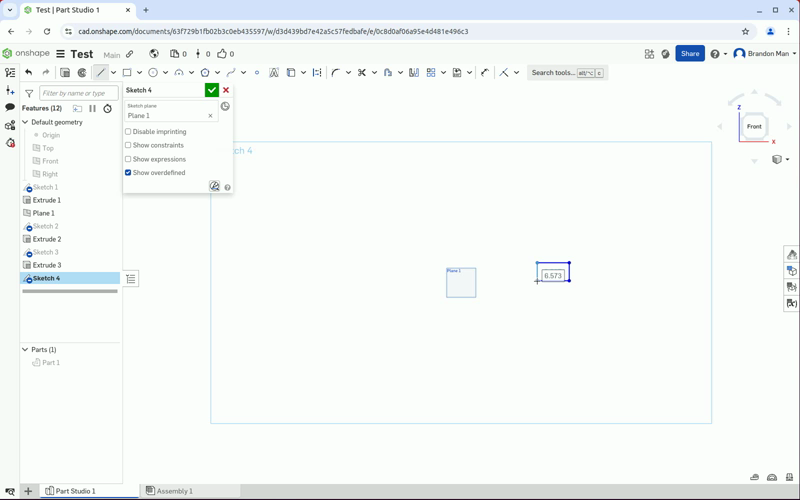
click(537, 280)
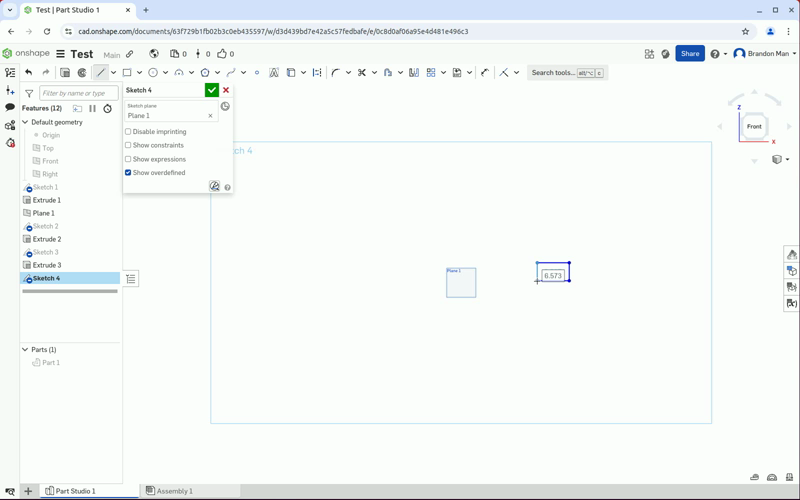
key(esc)
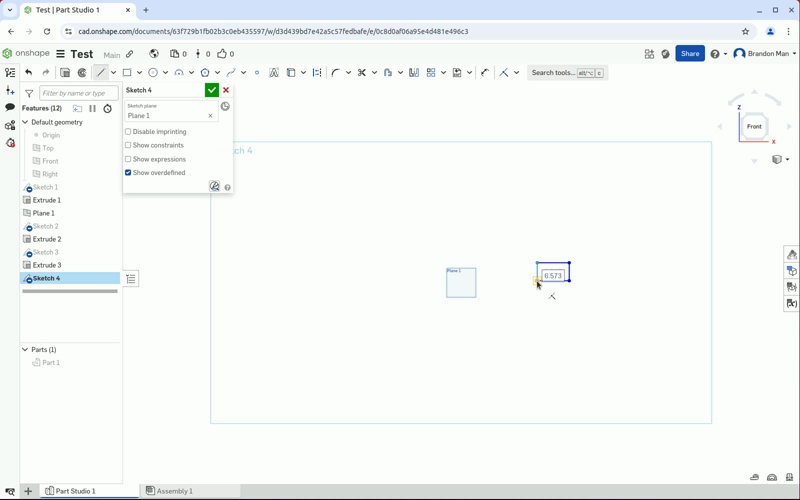
mouse_move(559, 263)
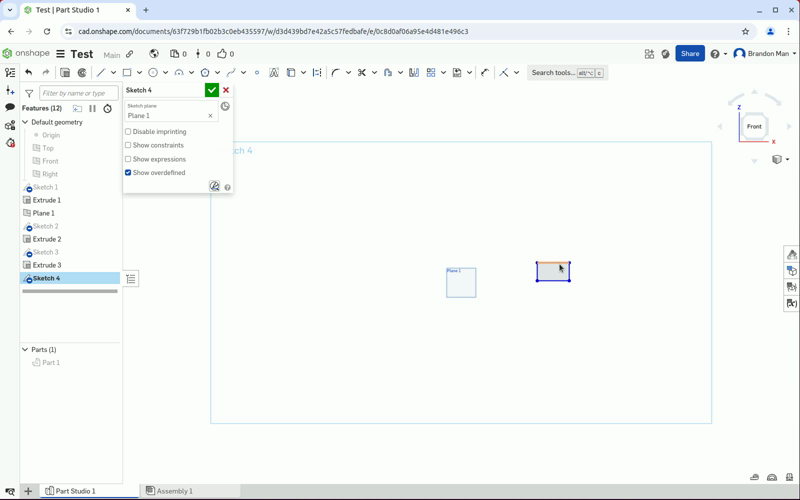
scroll(6)
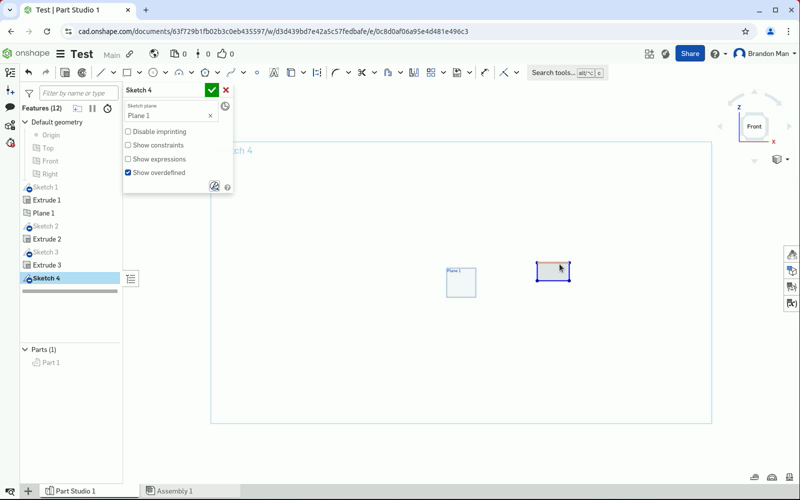
scroll(6)
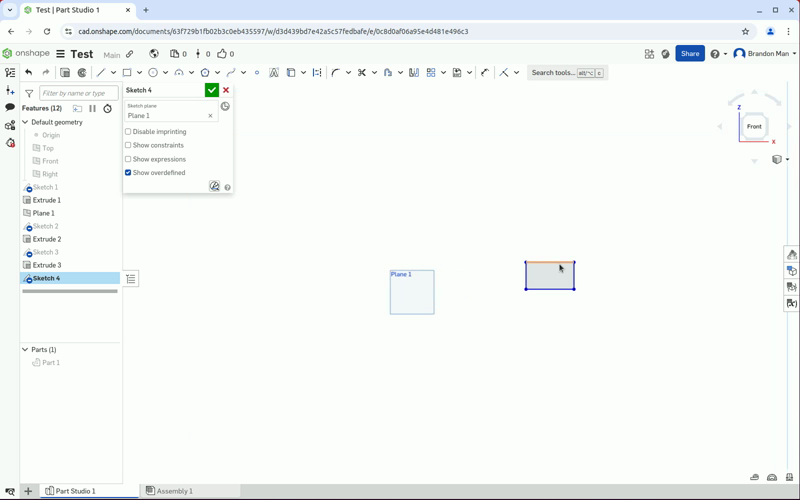
scroll(6)
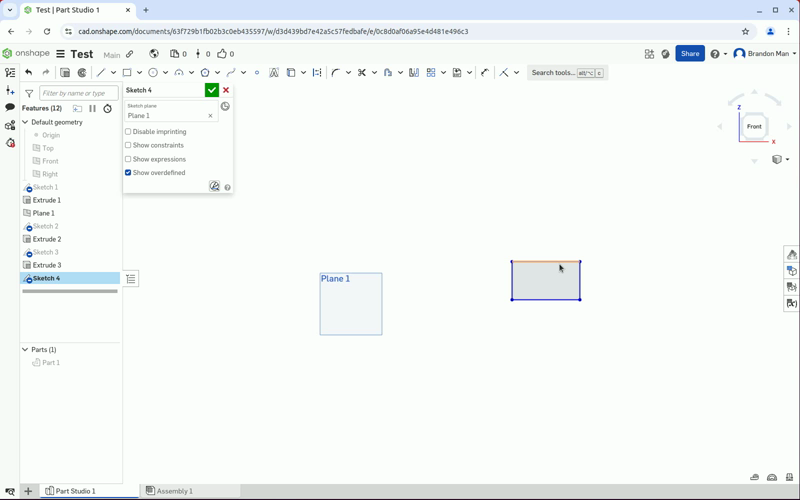
scroll(6)
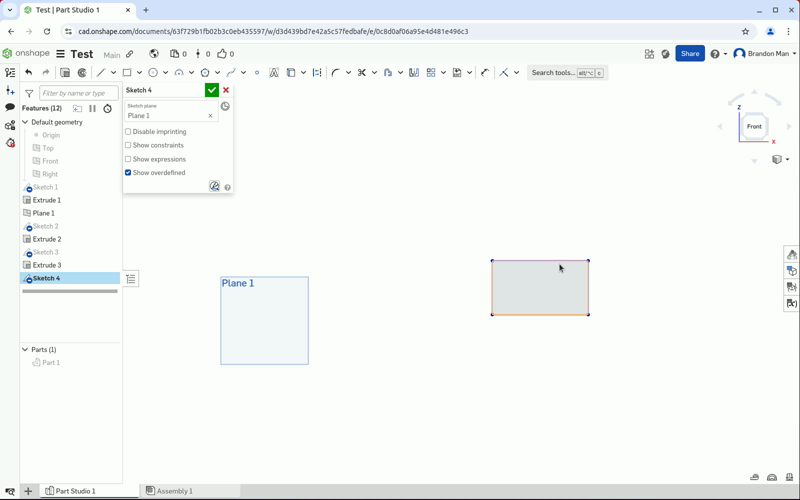
scroll(6)
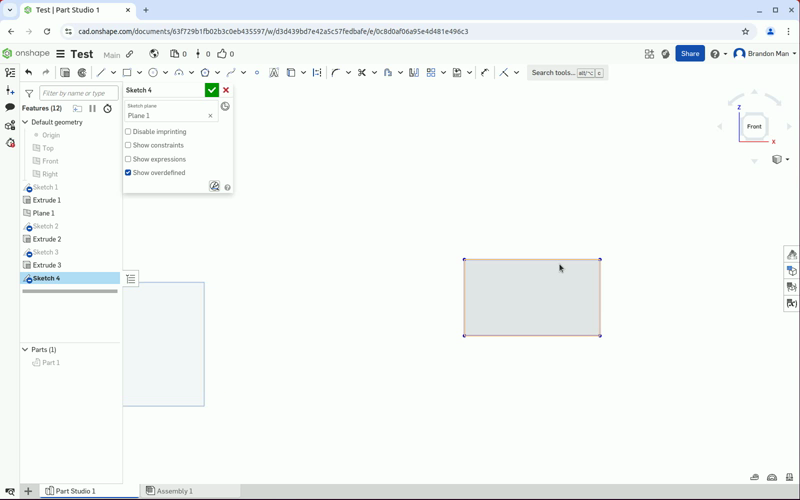
scroll(6)
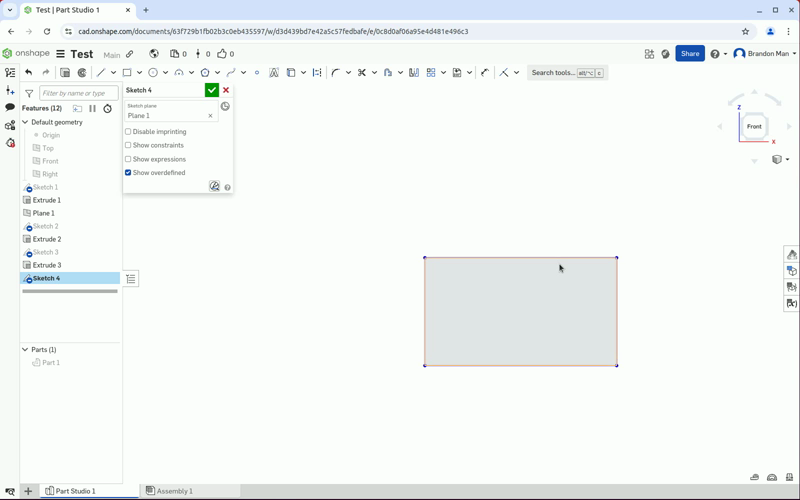
scroll(6)
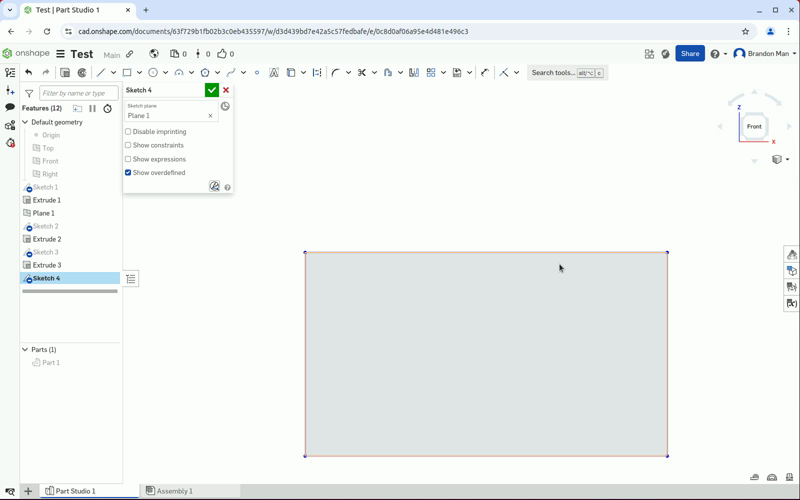
click(559, 263)
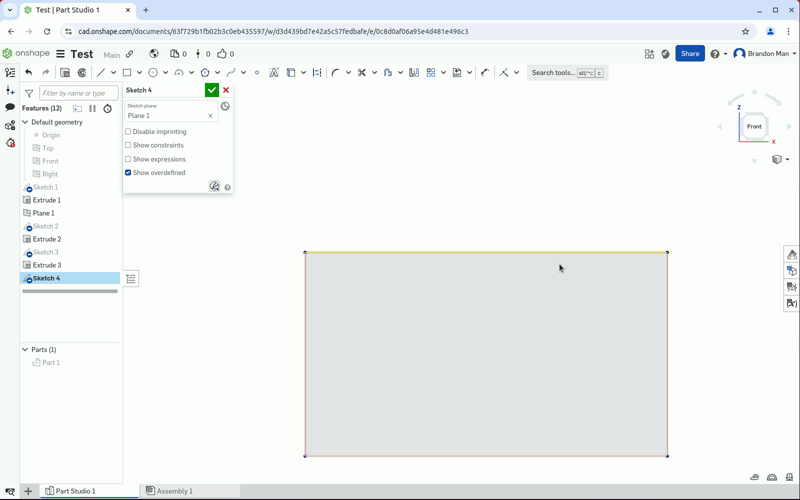
scroll(-6)
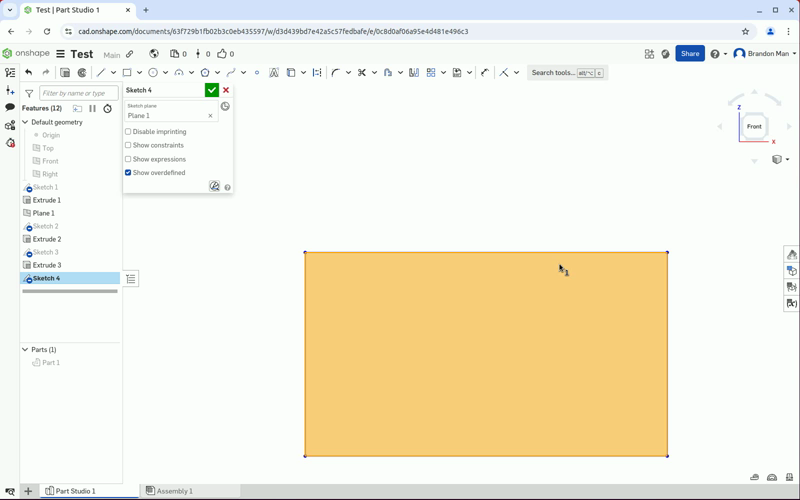
scroll(-6)
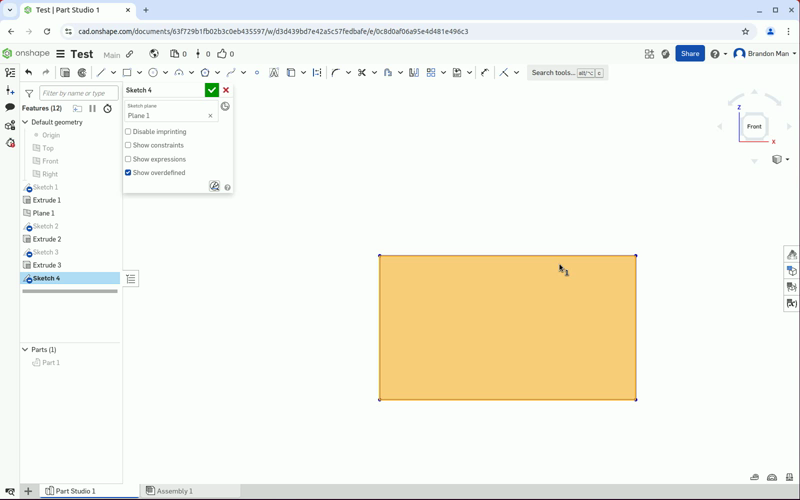
scroll(-6)
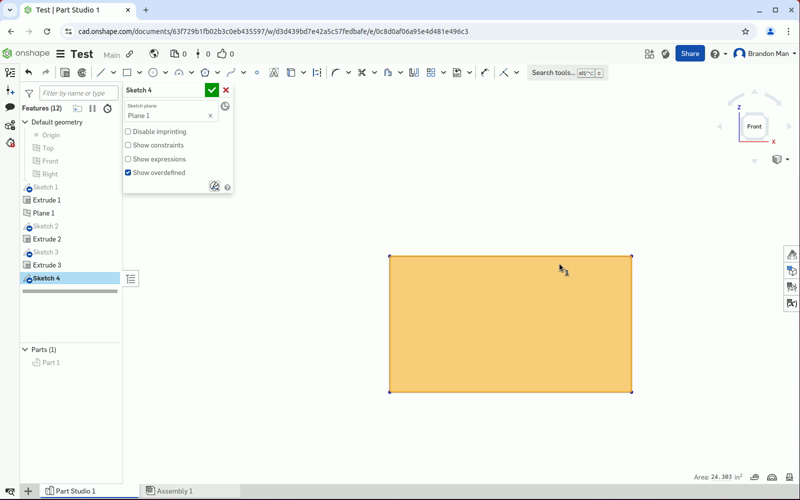
scroll(-6)
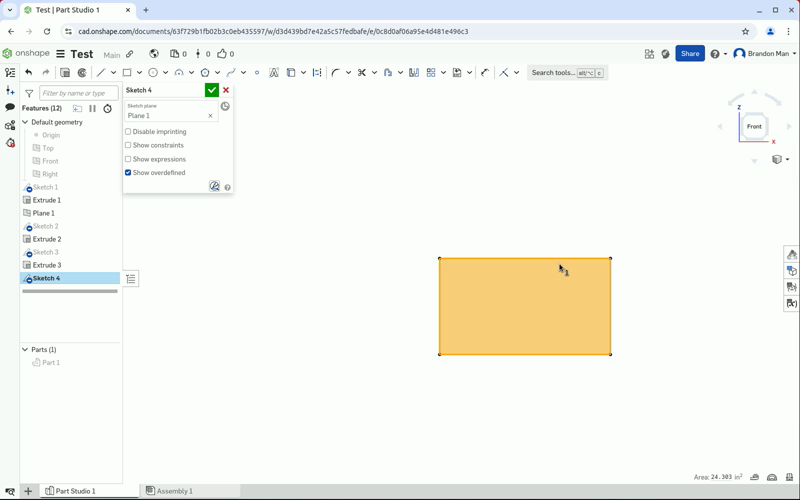
scroll(-6)
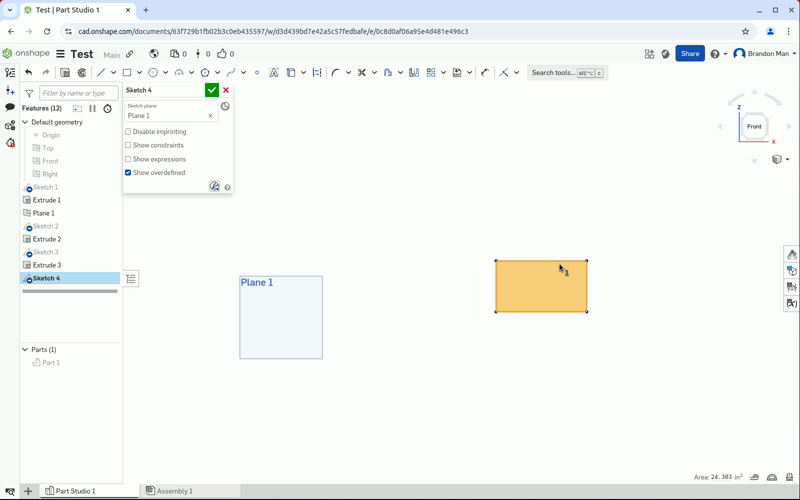
scroll(-6)
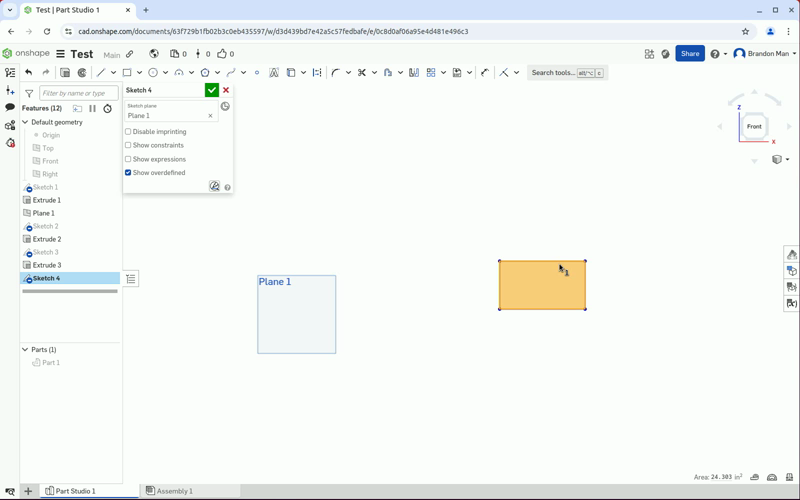
scroll(-6)
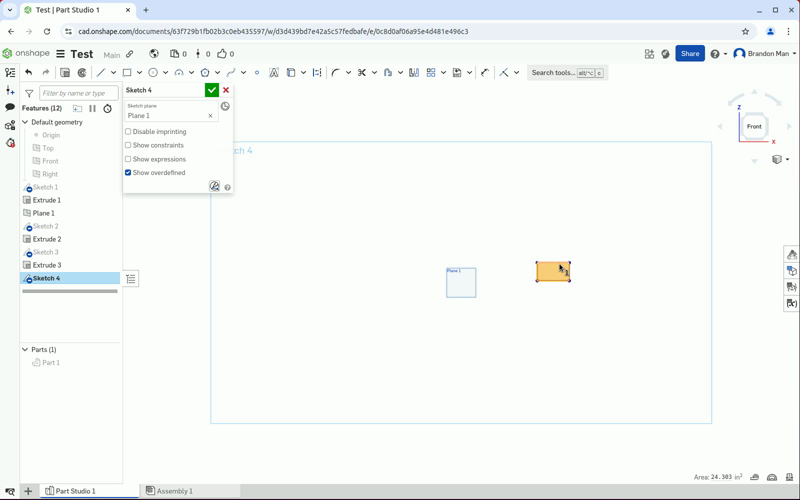
mouse_move(73, 352)
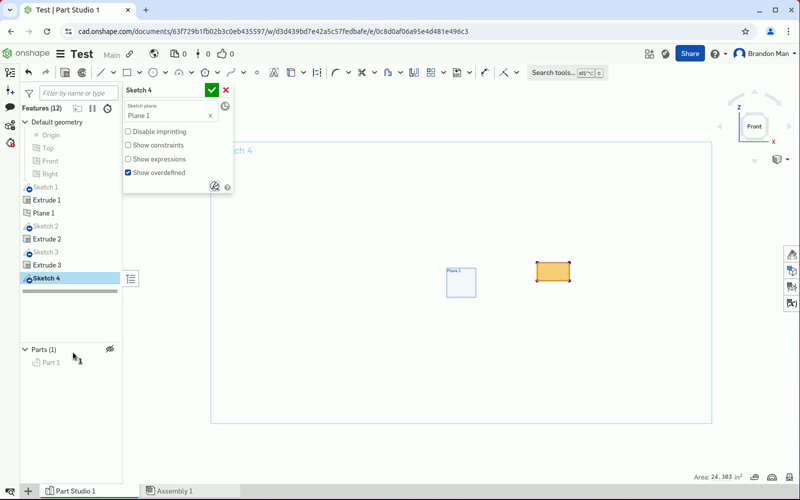
key(shift+y)
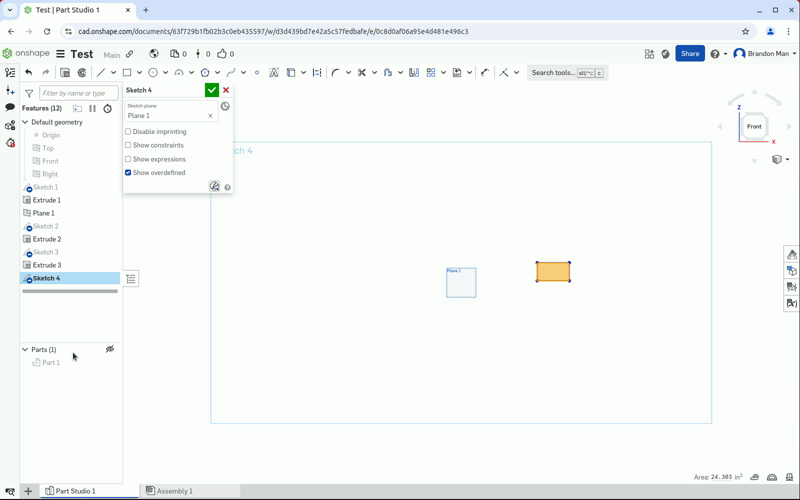
key(shift+e)
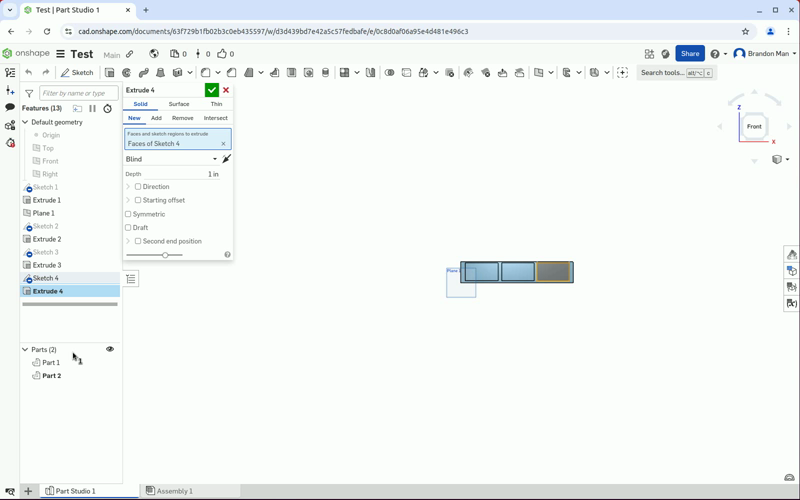
mouse_move(143, 106)
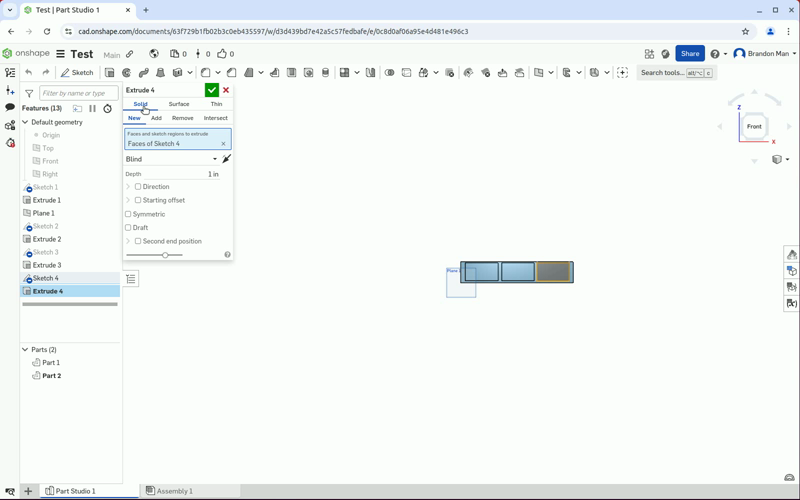
click(143, 106)
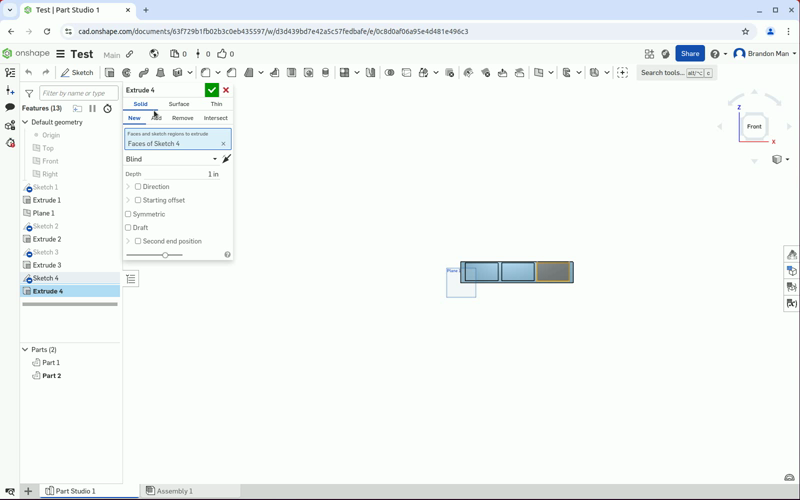
mouse_move(186, 120)
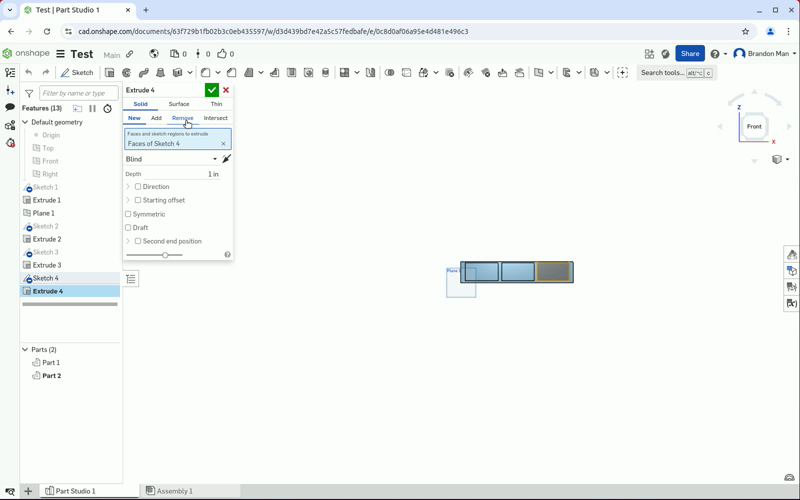
click(186, 120)
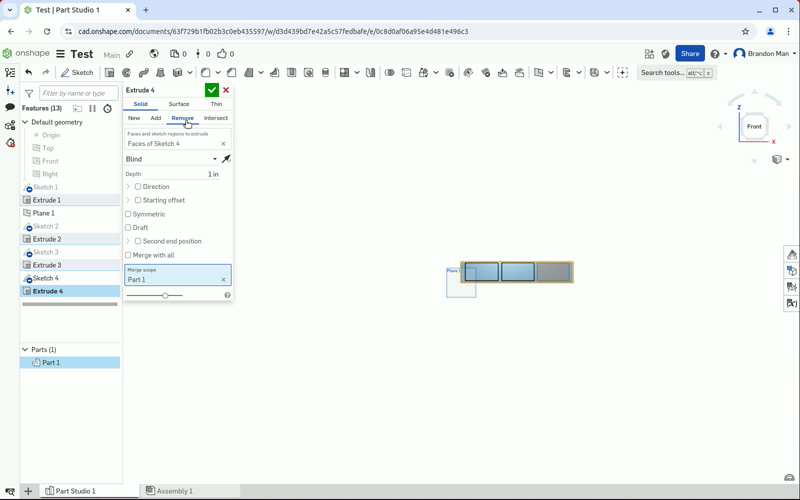
key(tab, 4)
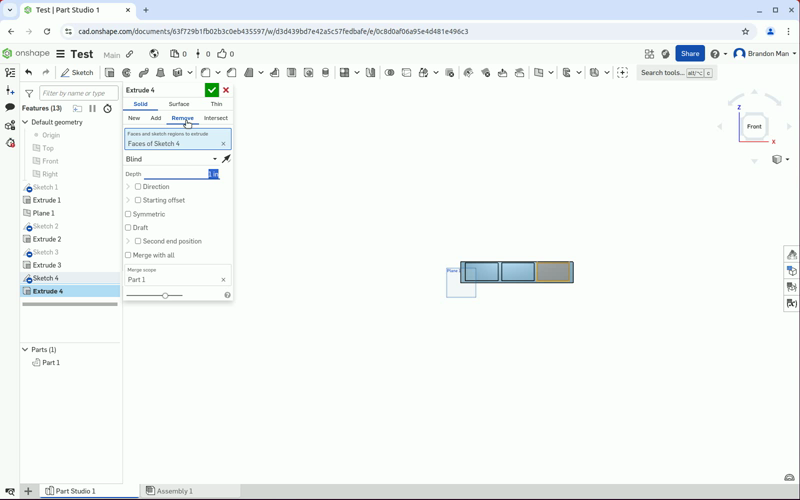
text(0.241)
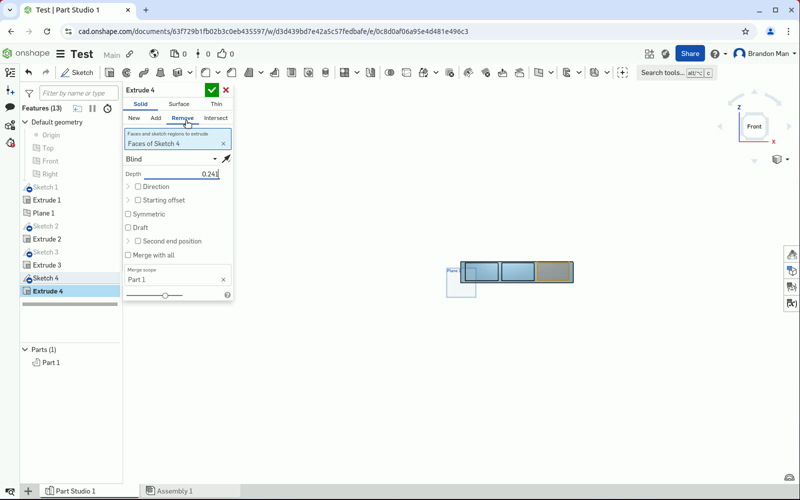
key(tab, 6)
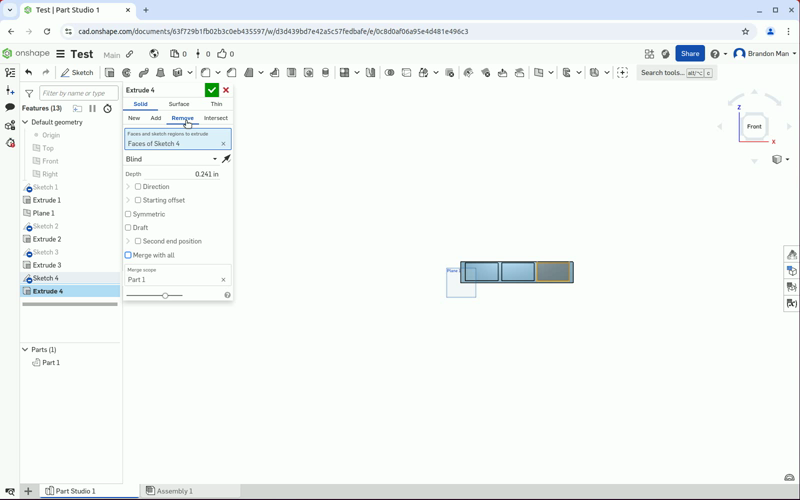
key(space)
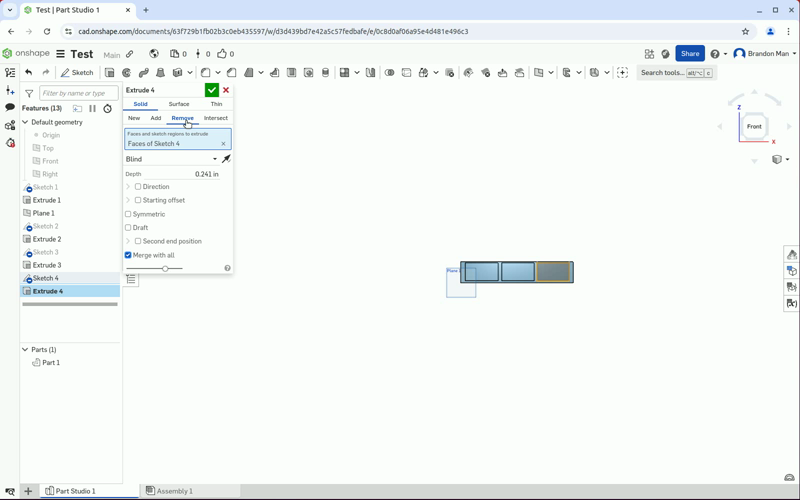
key(enter)
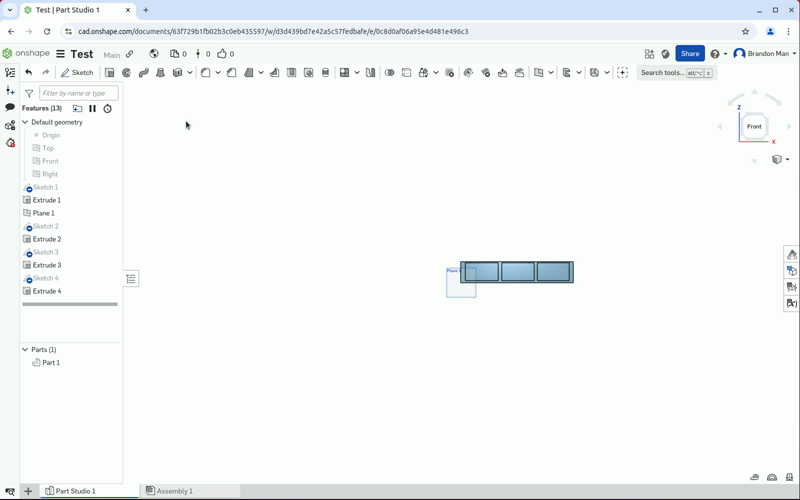
key(shift+h)
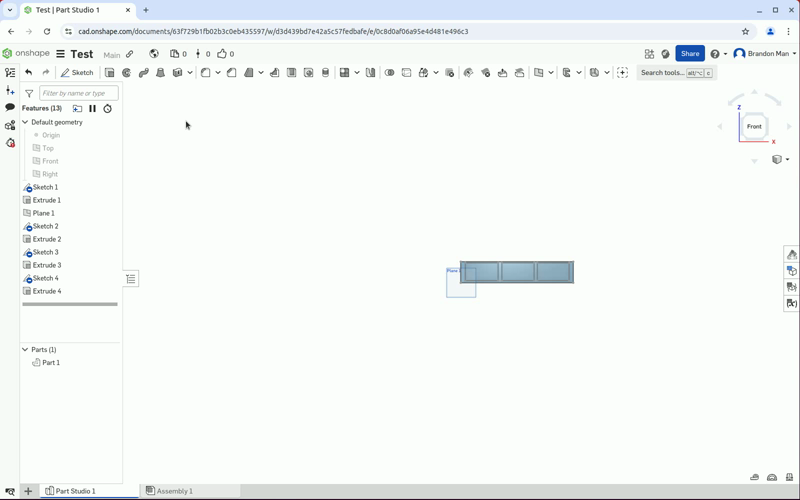
key(shift+h)
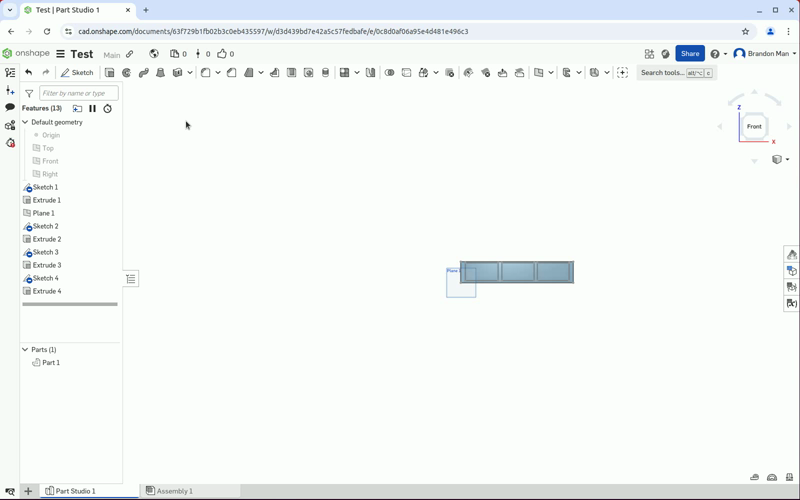
key(shift+7)
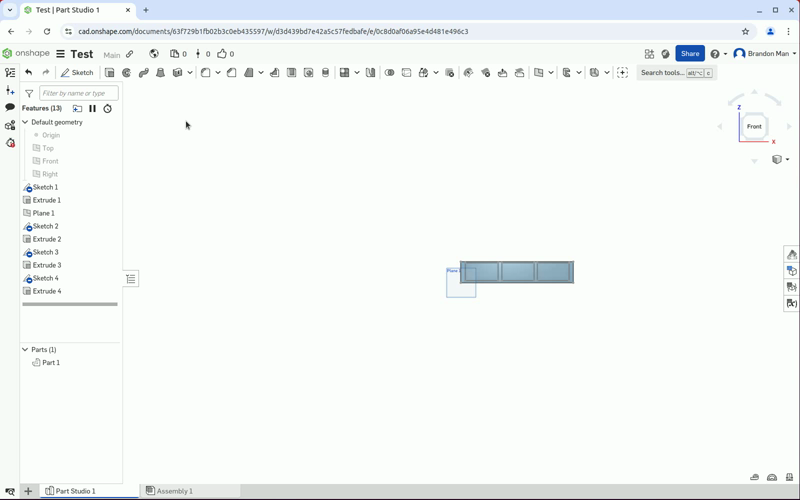
key(left, 2)
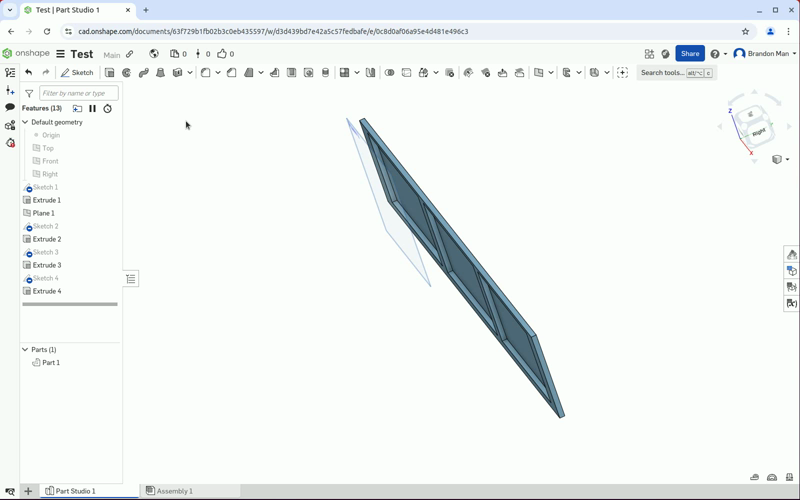
key(down, 2)
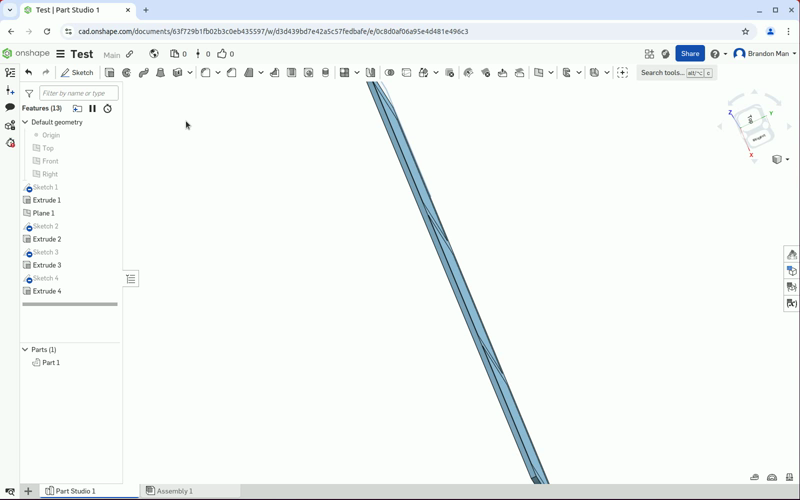
key(up, 2)
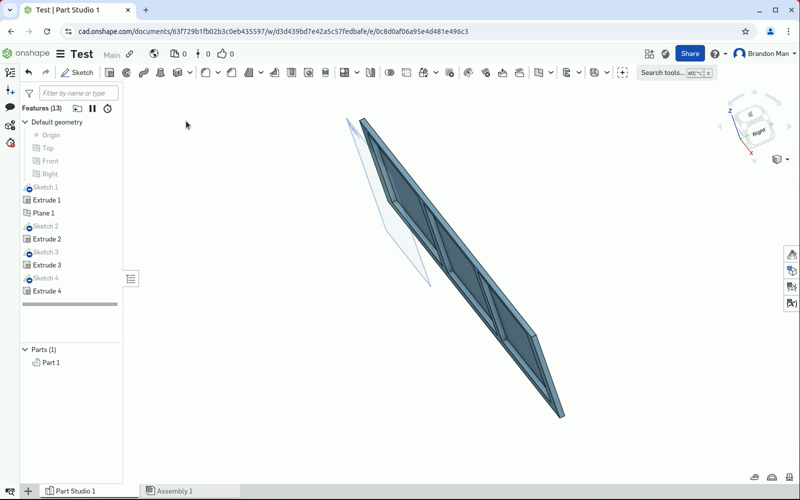
key(right, 2)
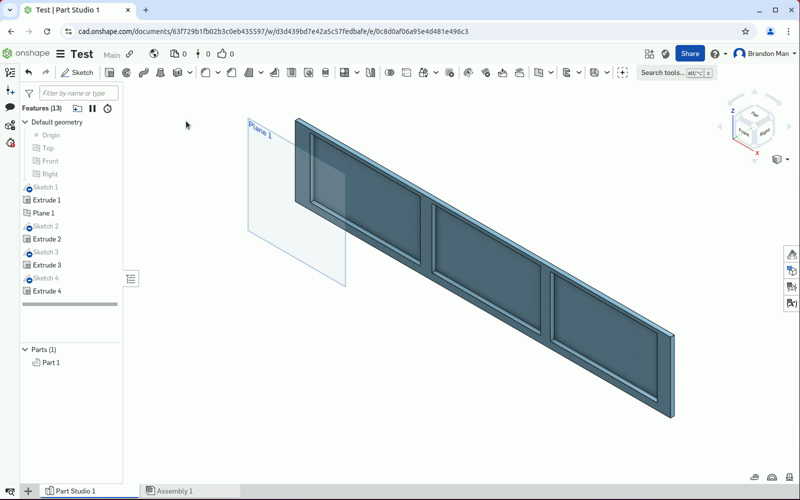
mouse_move(73, 189)
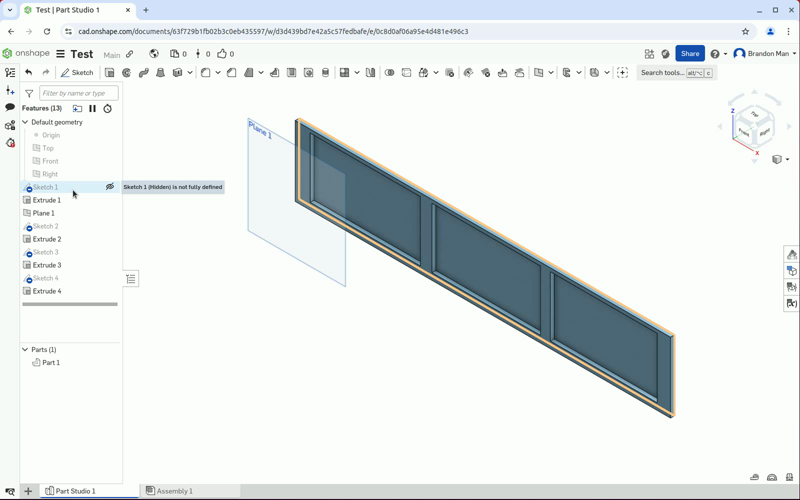
click(73, 189)